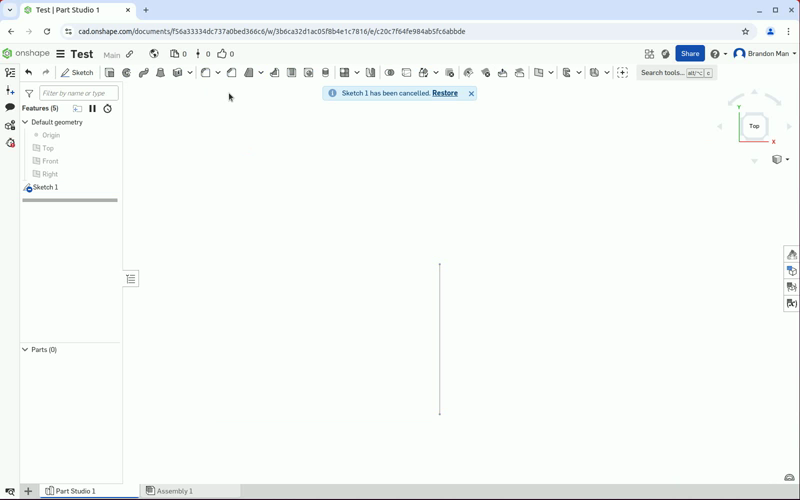
key(shift+h)
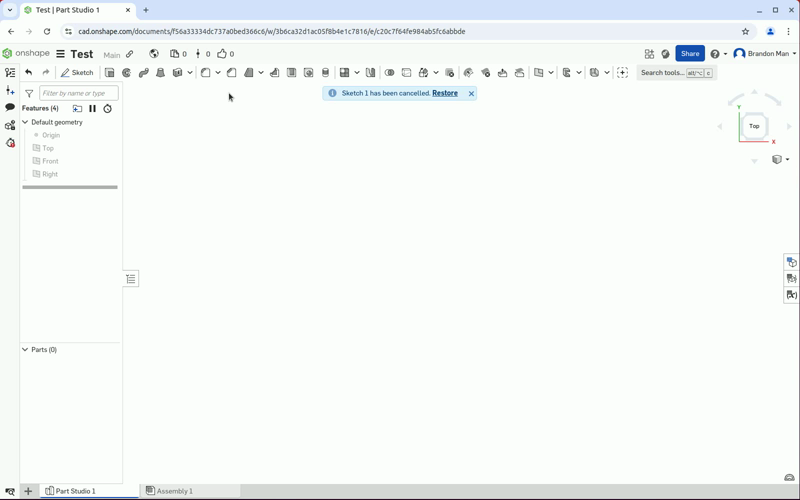
mouse_move(73, 352)
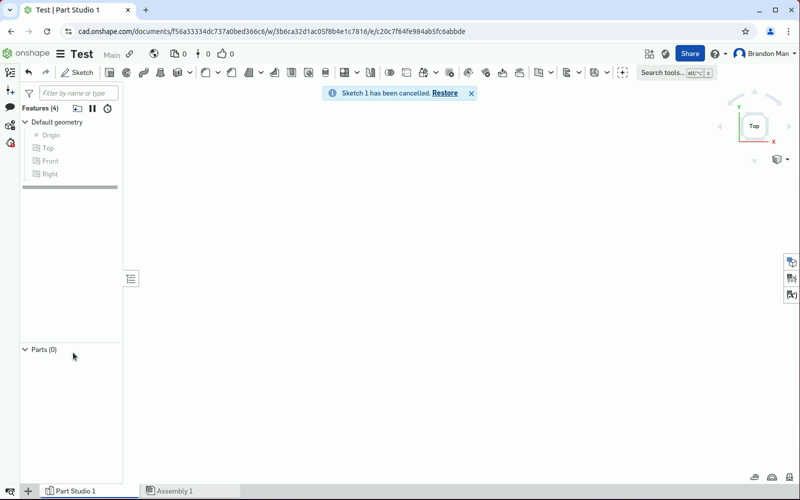
key(y)
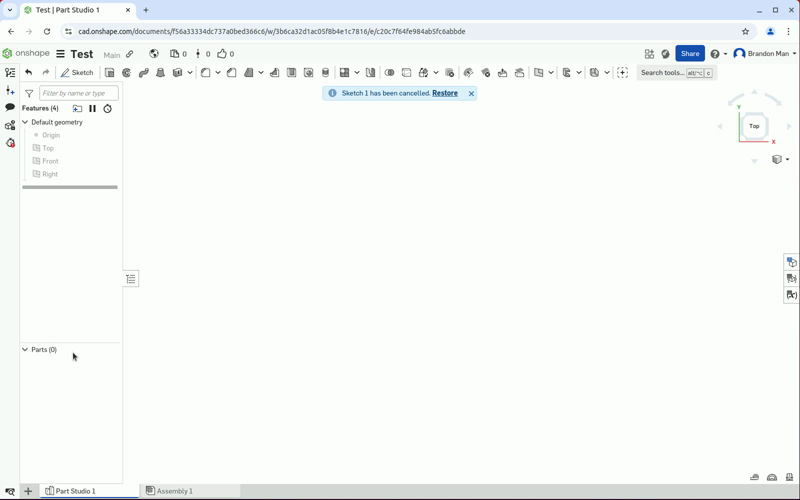
key(shift+p)
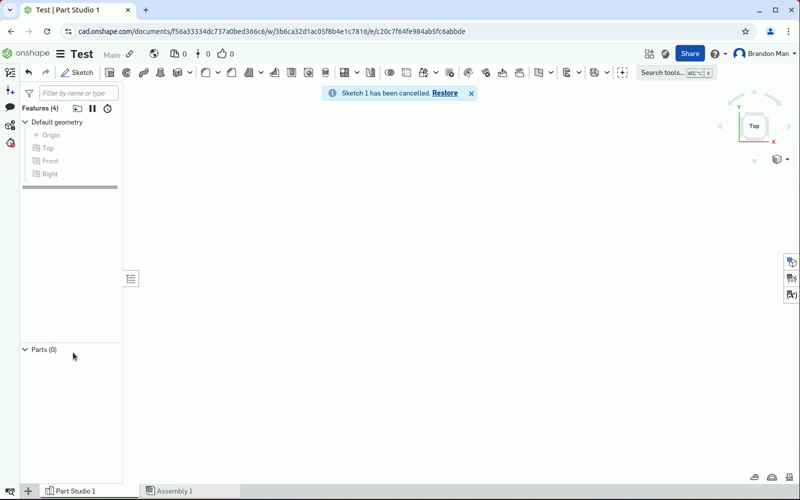
key(space)
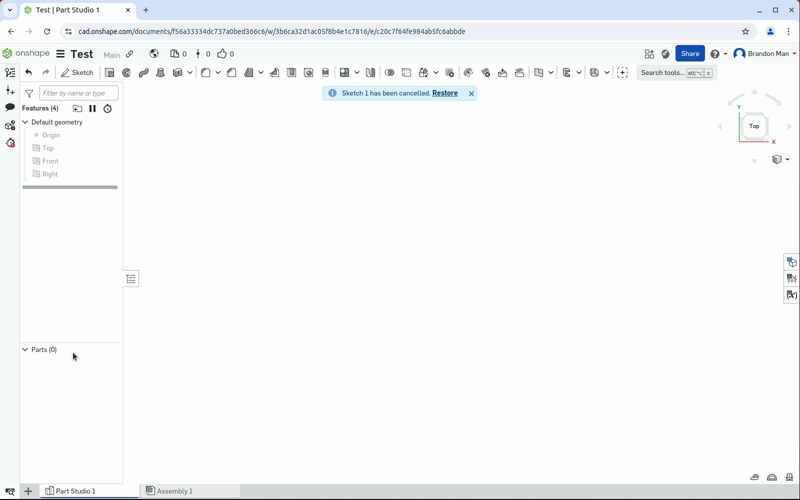
key_down(shift)
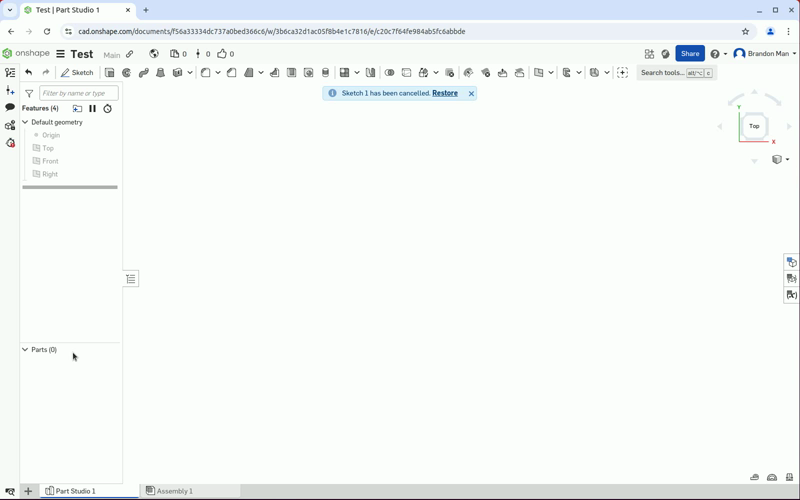
key(up)
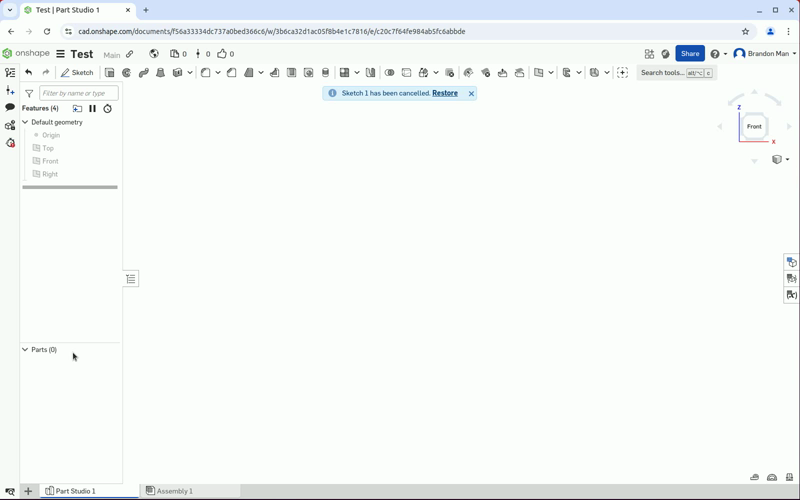
key_up(shift)
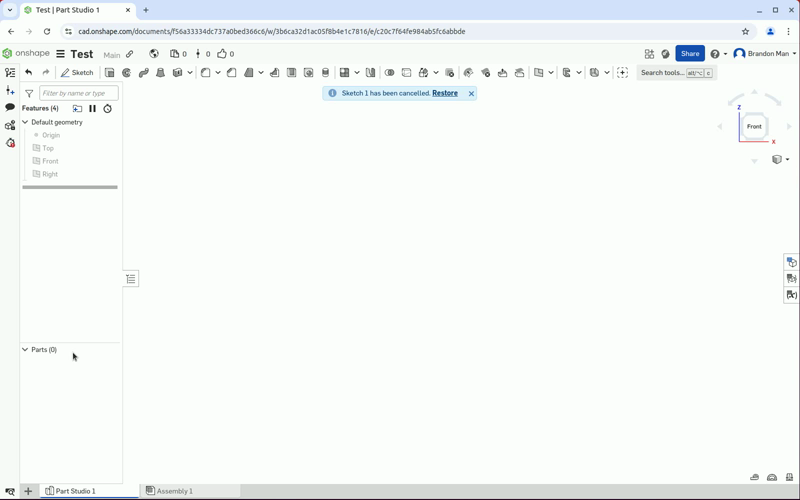
key(space)
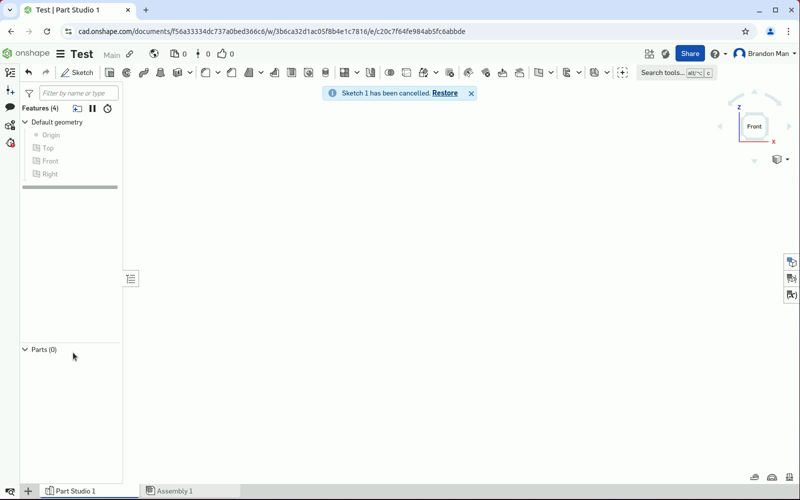
key_down(shift)
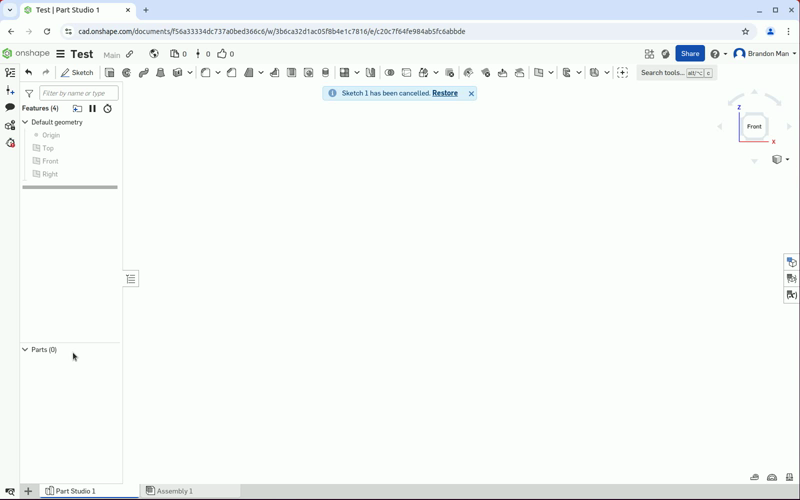
key(left)
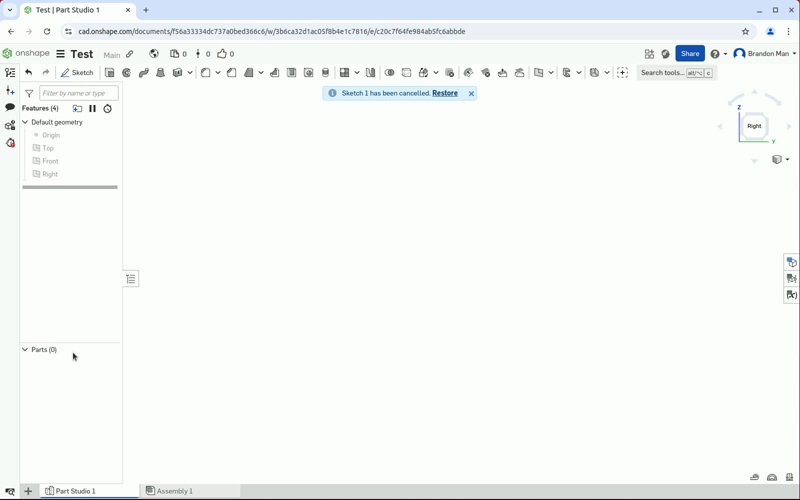
key_up(shift)
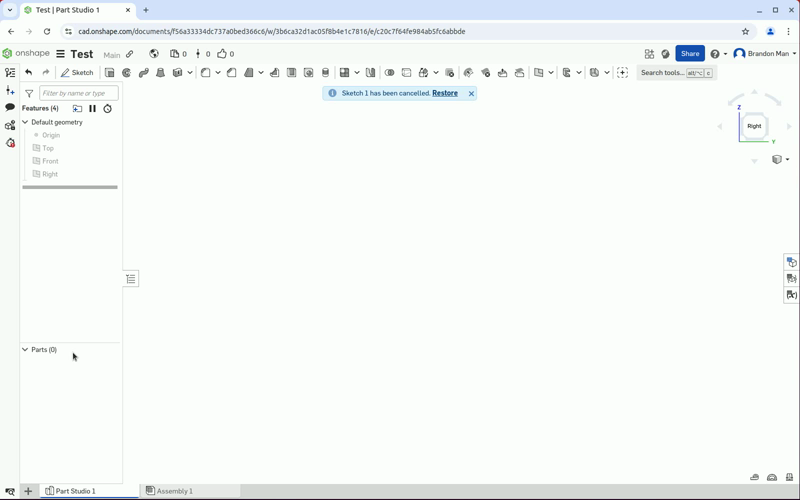
mouse_move(73, 352)
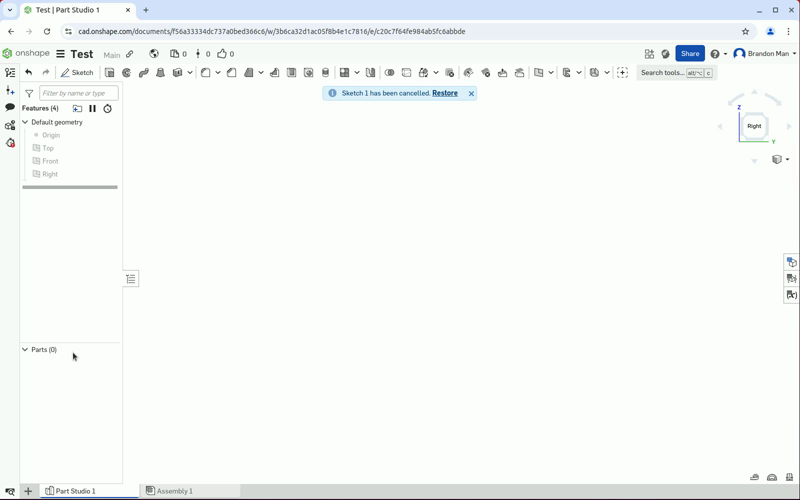
key(shift+y)
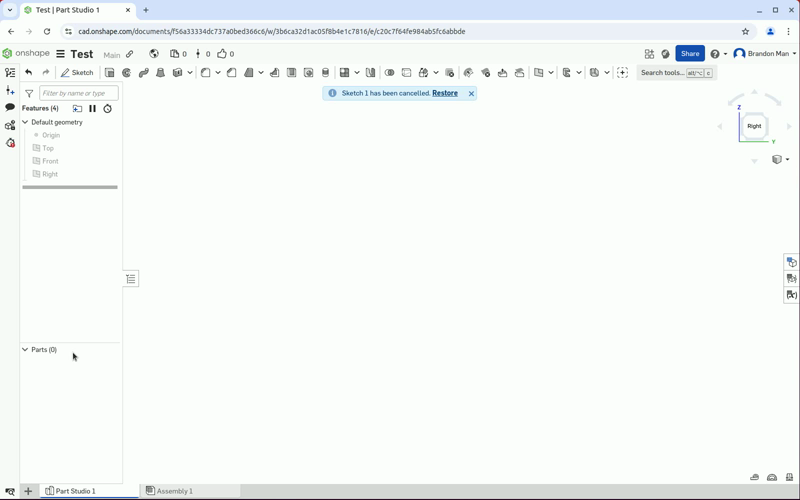
key(shift+s)
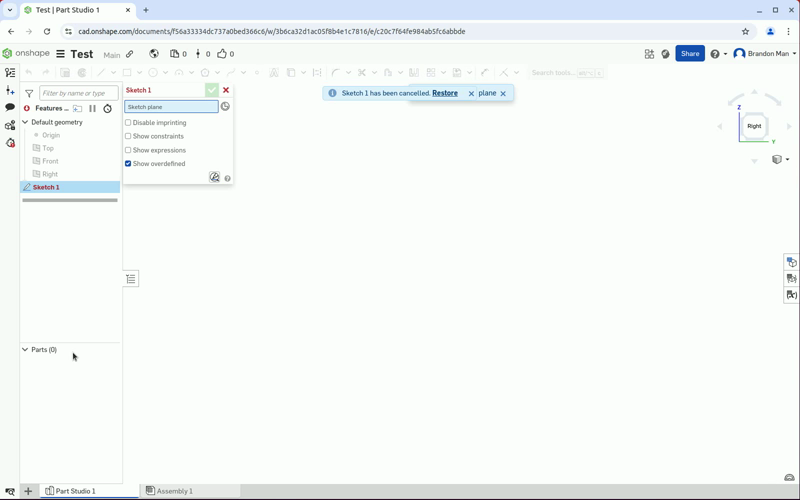
mouse_move(73, 176)
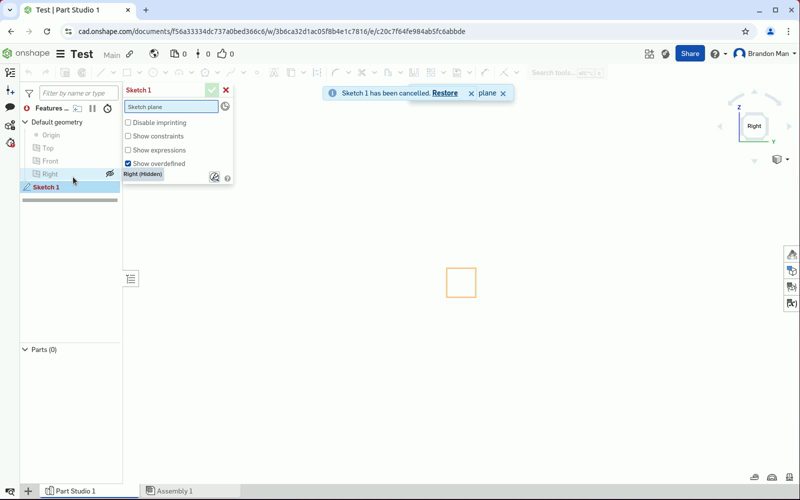
click(73, 176)
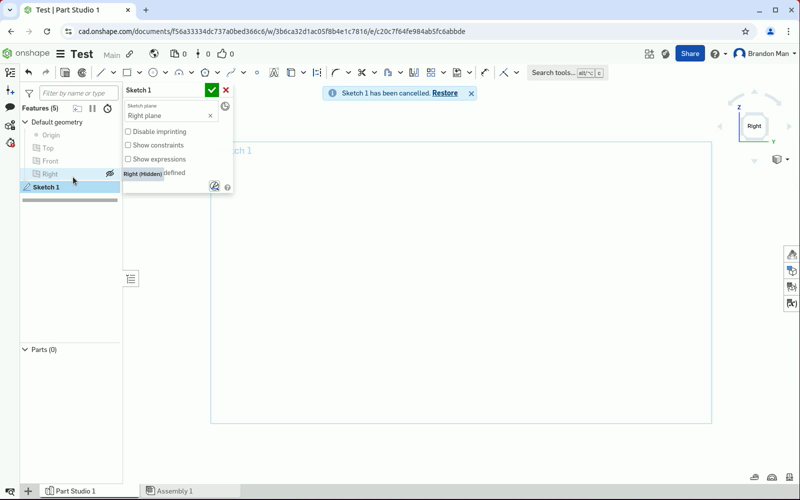
mouse_move(73, 352)
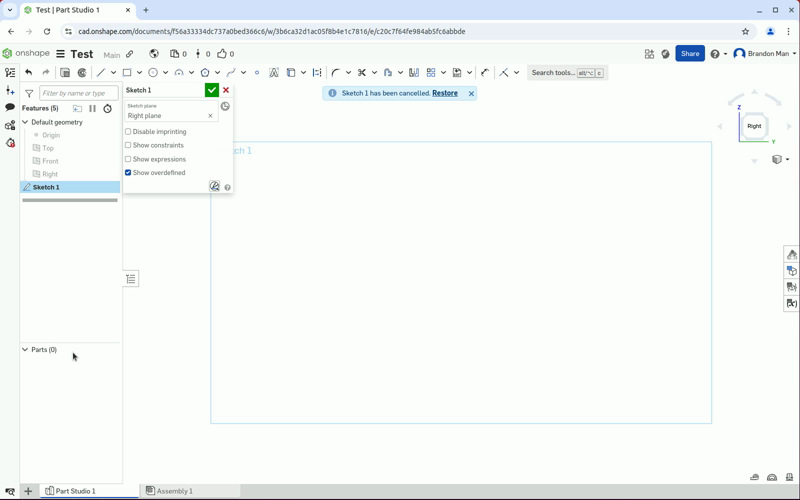
key(y)
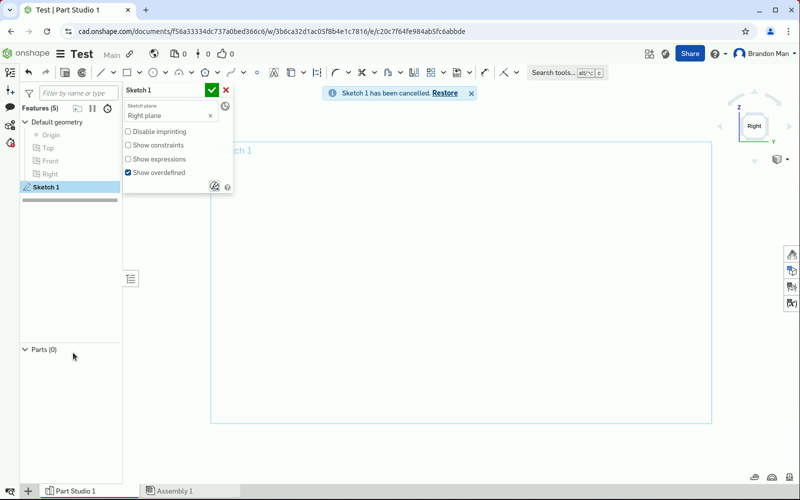
key(l)
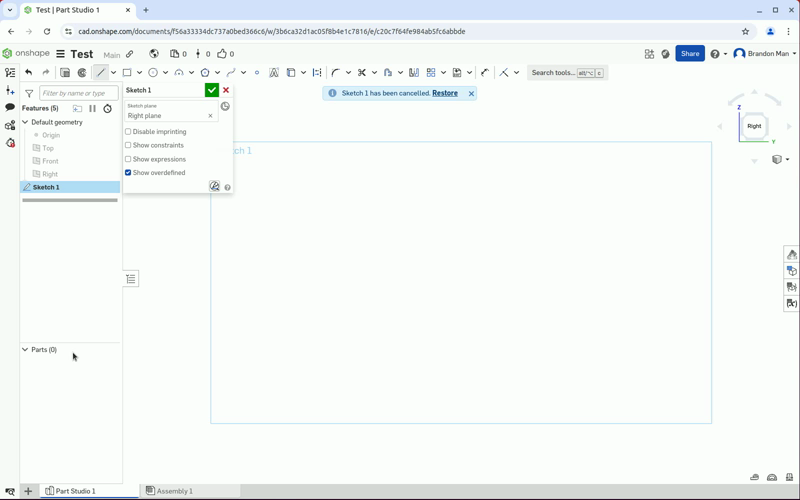
key_down(shift)
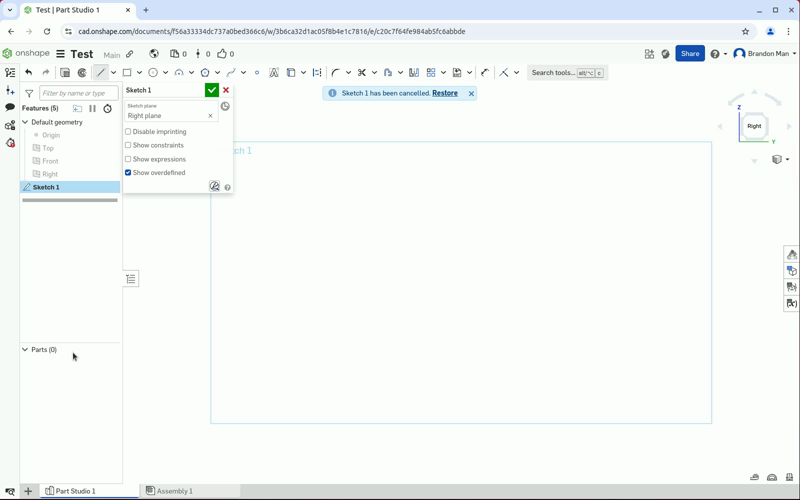
mouse_move(399, 282)
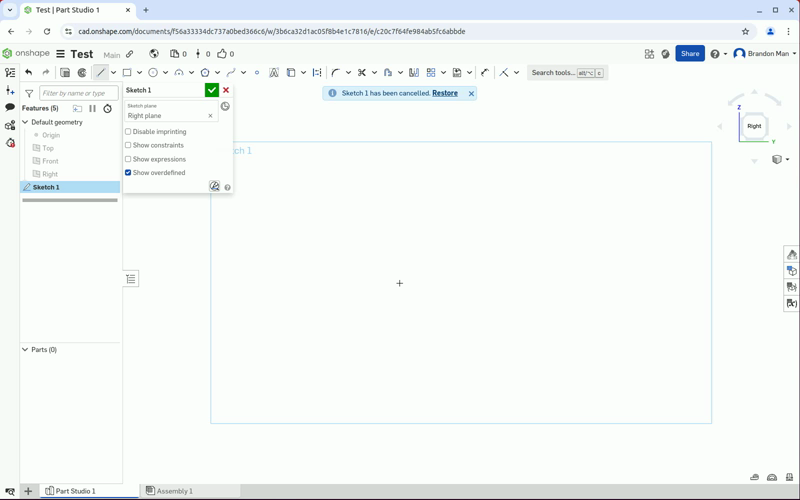
click(399, 282)
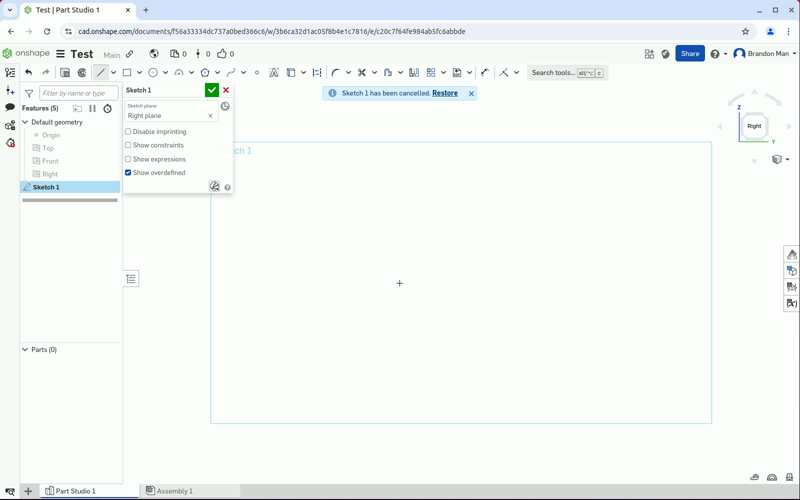
key_up(shift)
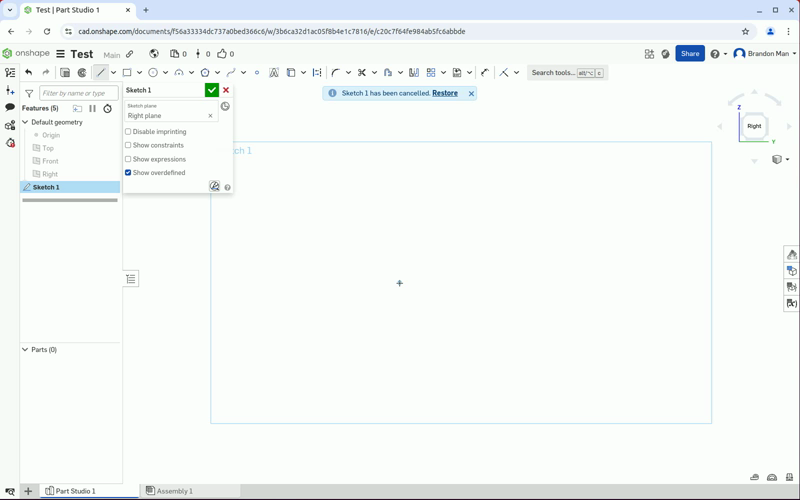
key_down(shift)
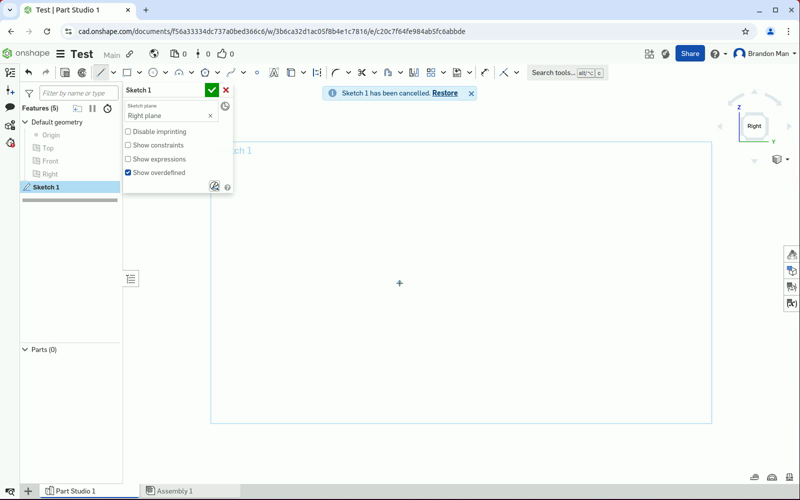
mouse_move(429, 282)
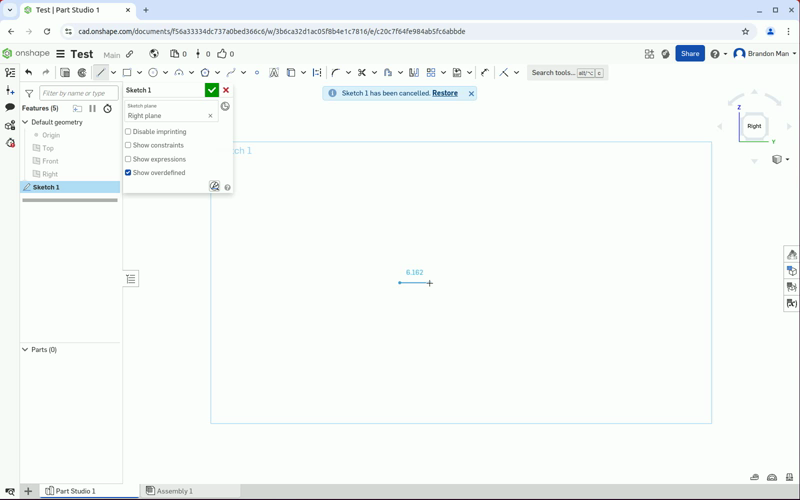
mouse_move(417, 282)
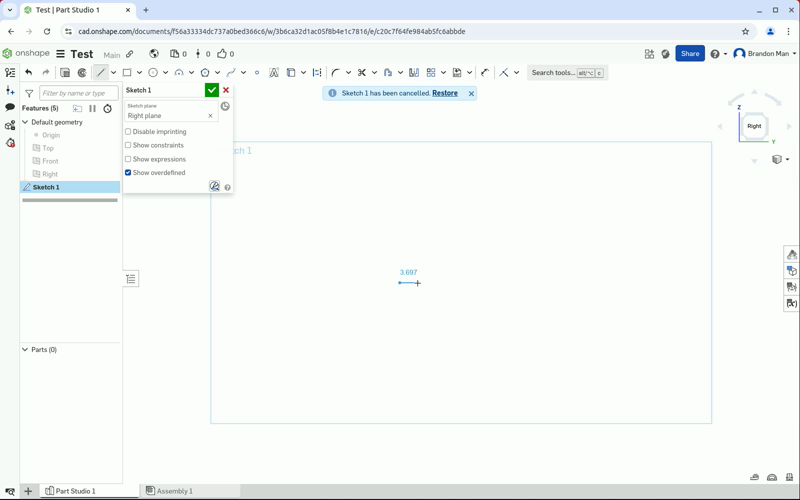
click(417, 282)
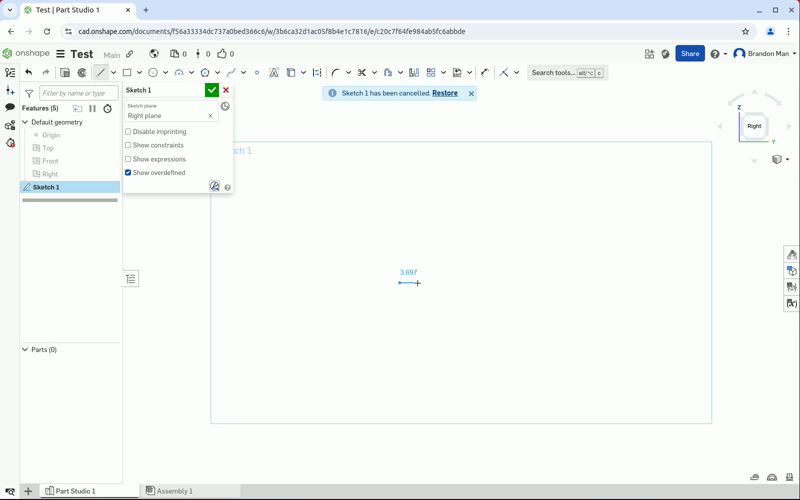
key_up(shift)
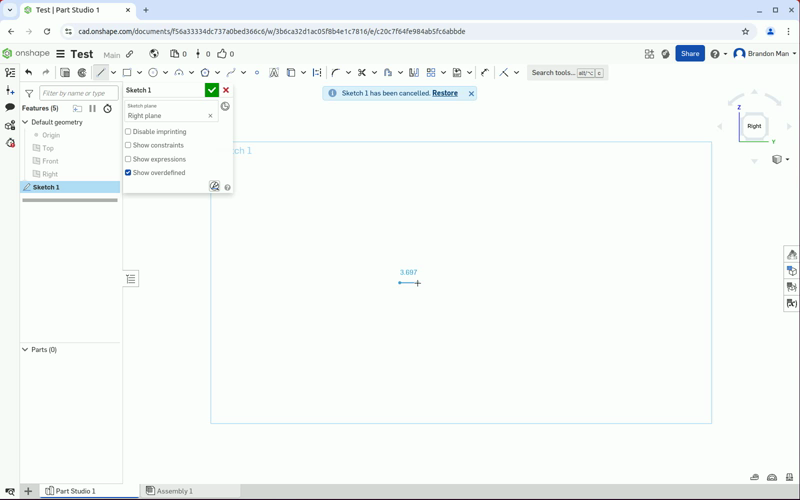
key_down(shift)
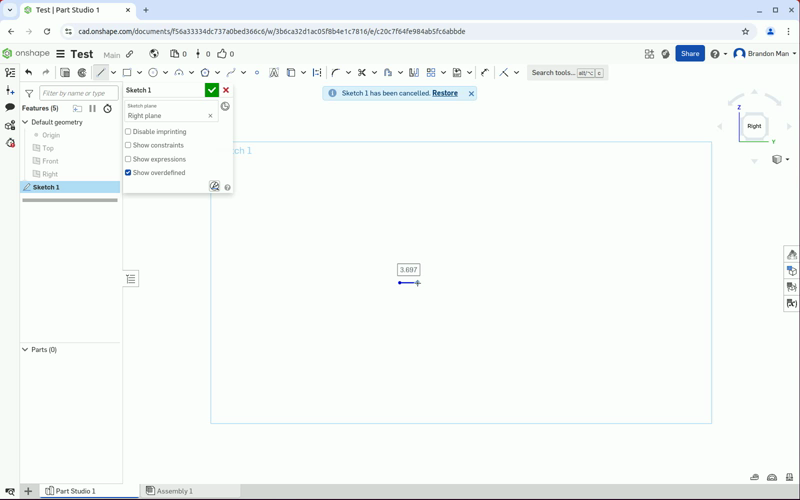
mouse_move(417, 188)
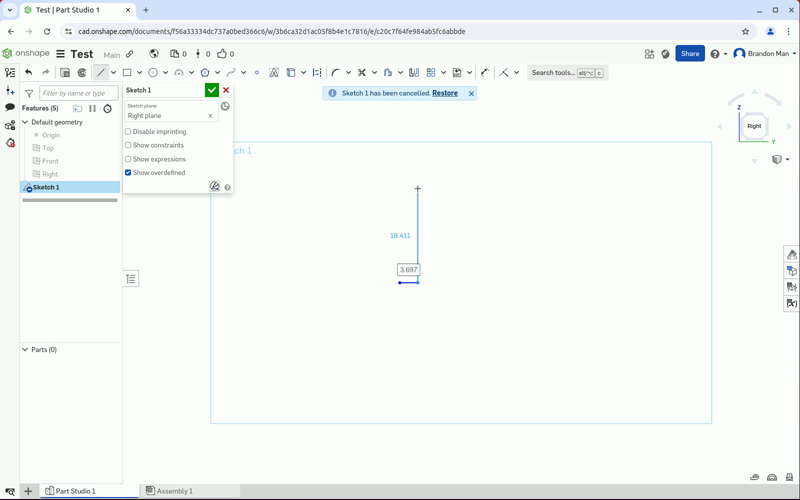
click(417, 188)
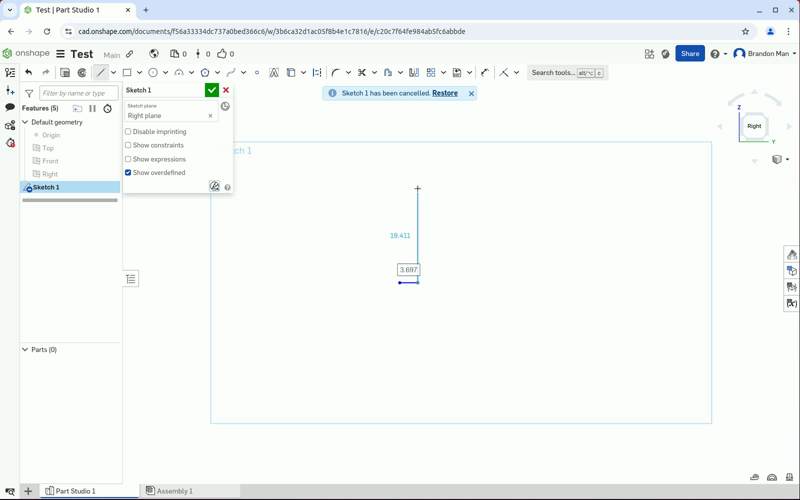
key_up(shift)
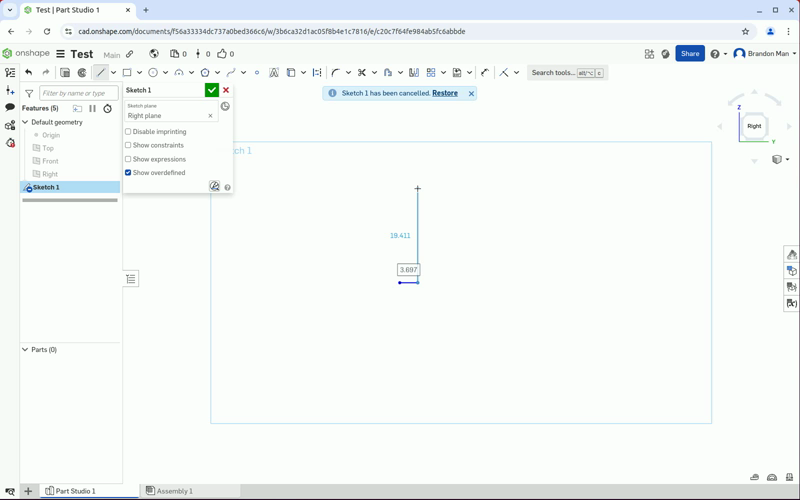
key_down(shift)
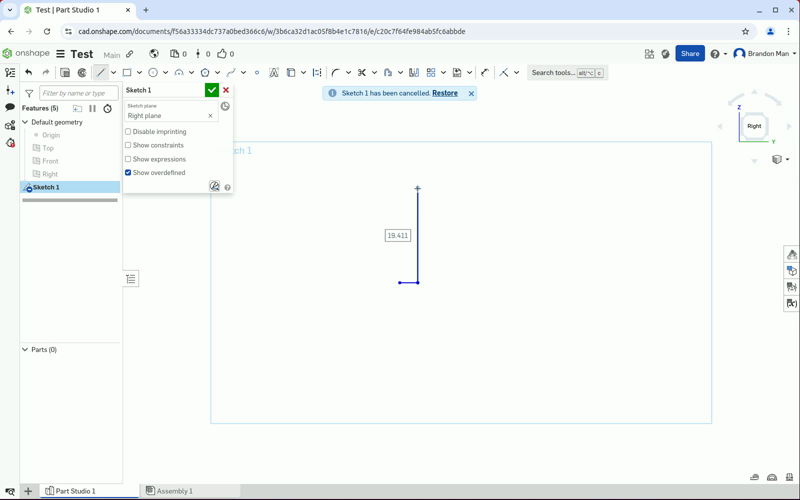
mouse_move(447, 188)
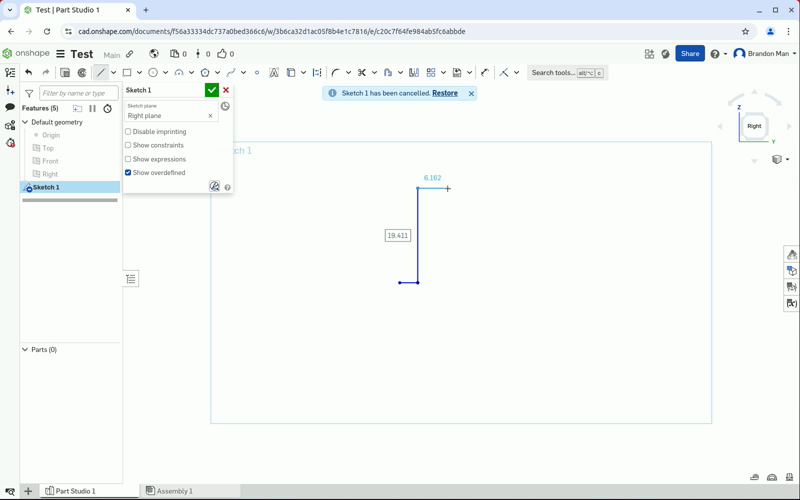
mouse_move(399, 170)
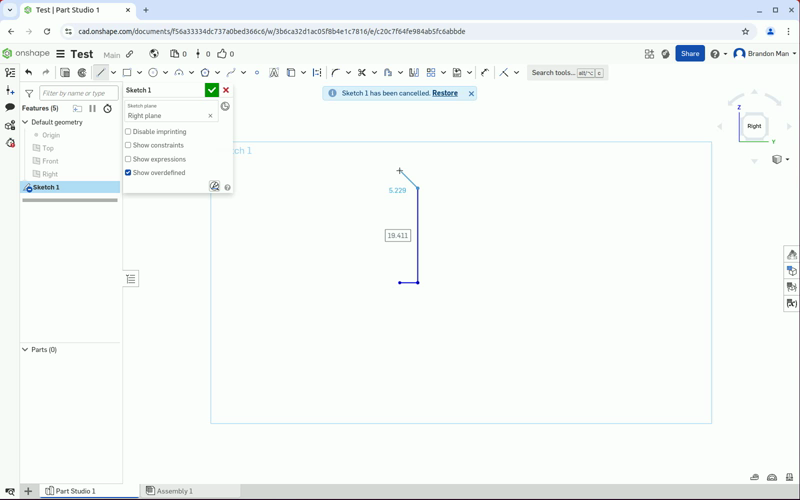
click(399, 170)
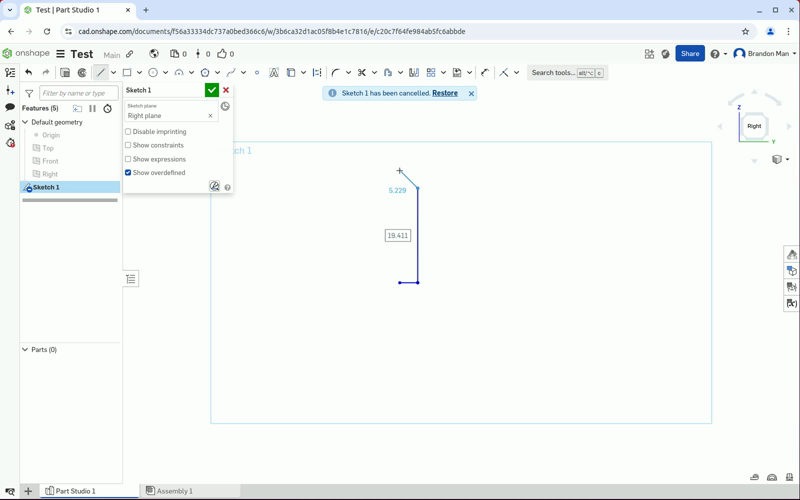
key_up(shift)
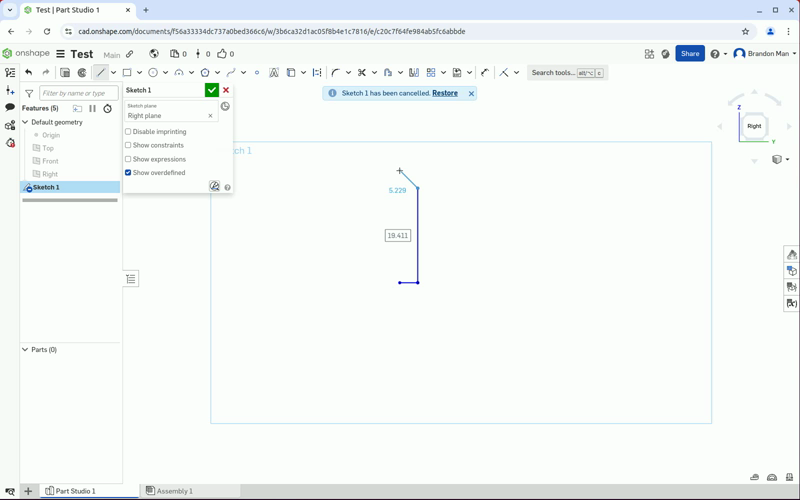
key_down(shift)
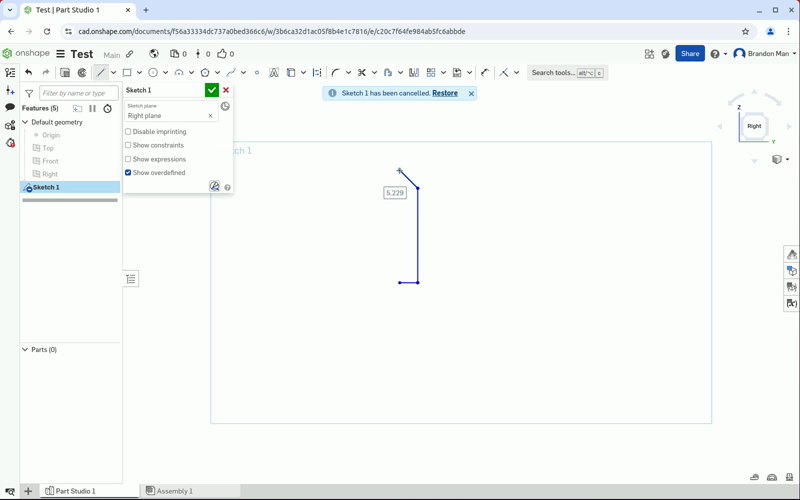
mouse_move(399, 282)
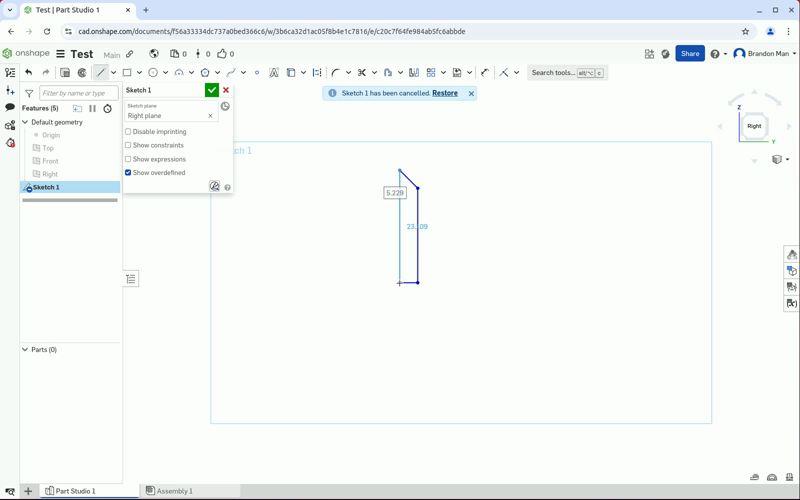
key_up(shift)
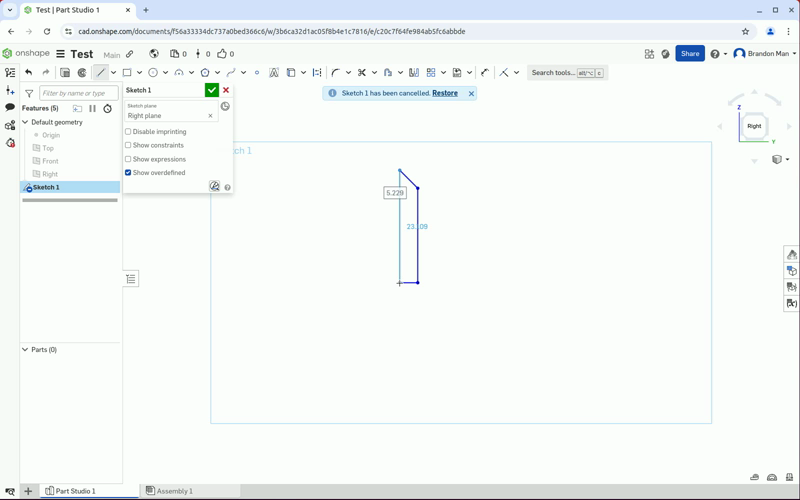
click(399, 282)
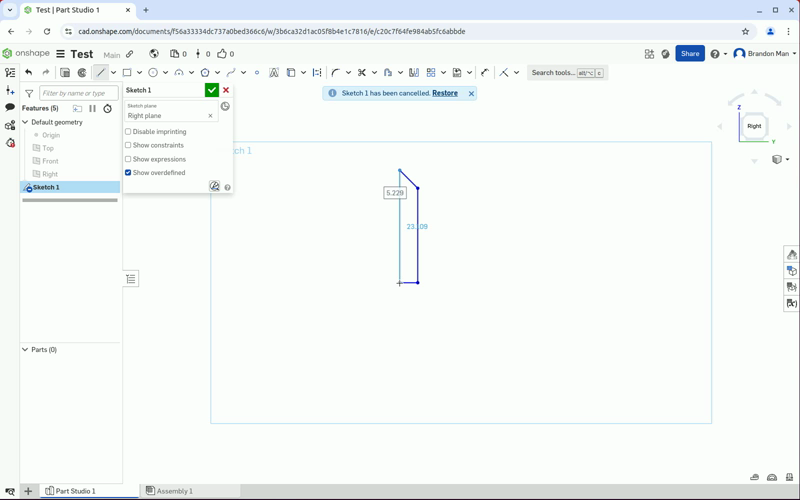
key(esc)
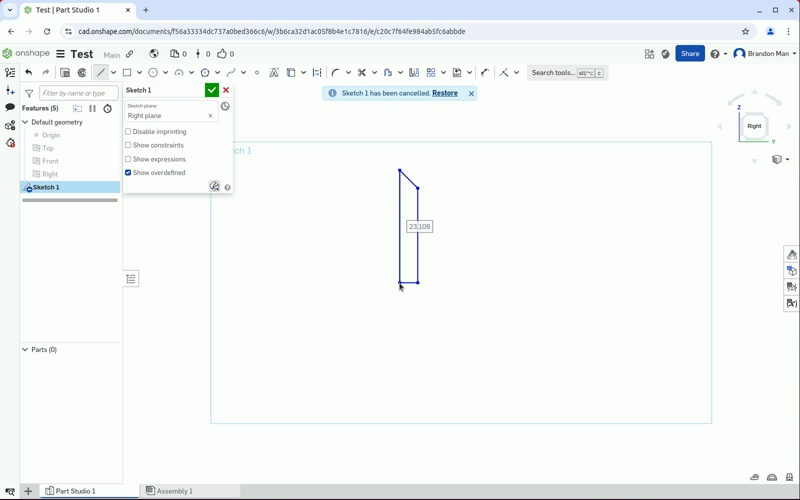
mouse_move(403, 195)
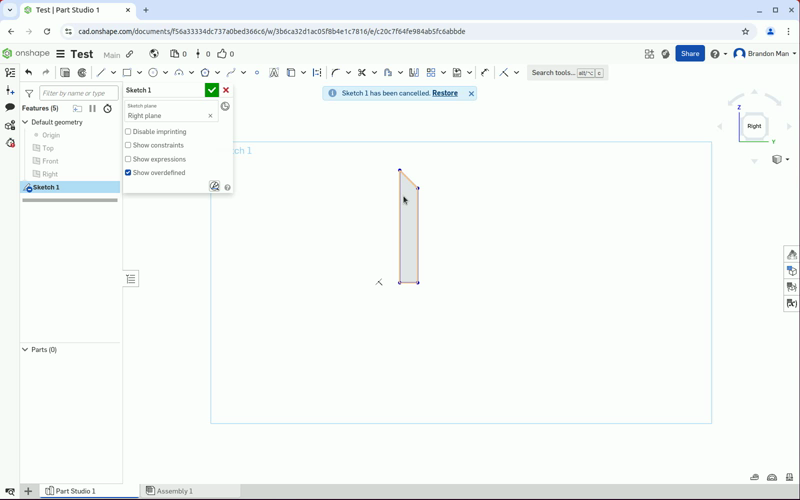
click(403, 195)
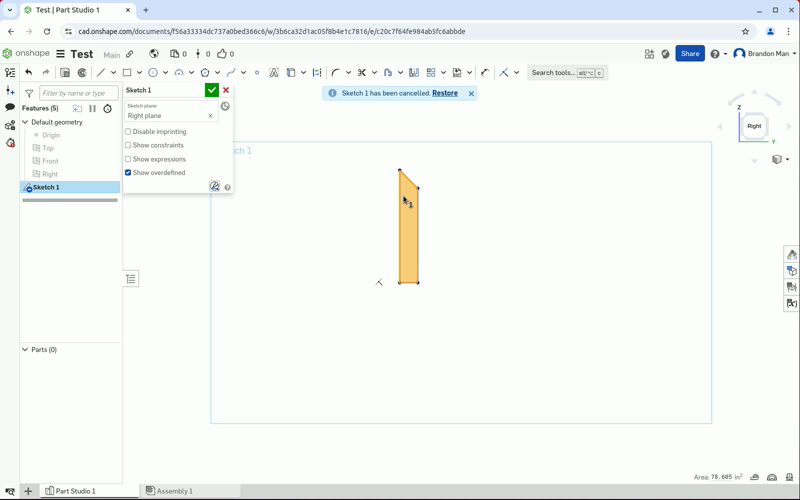
mouse_move(73, 352)
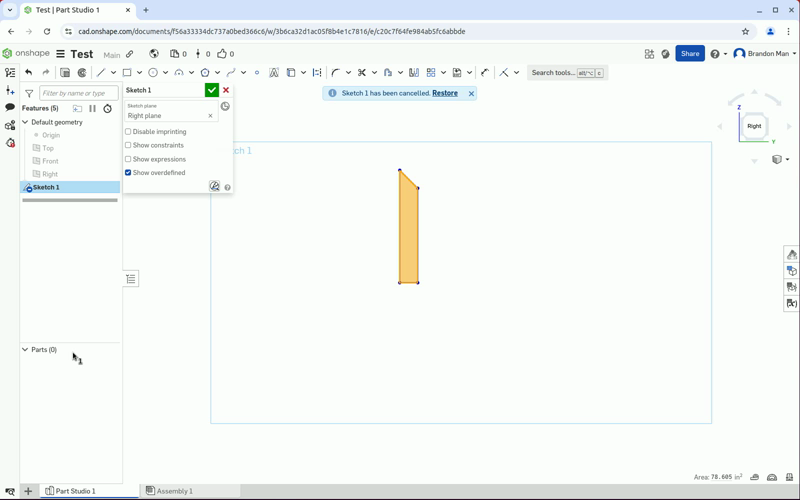
key(shift+y)
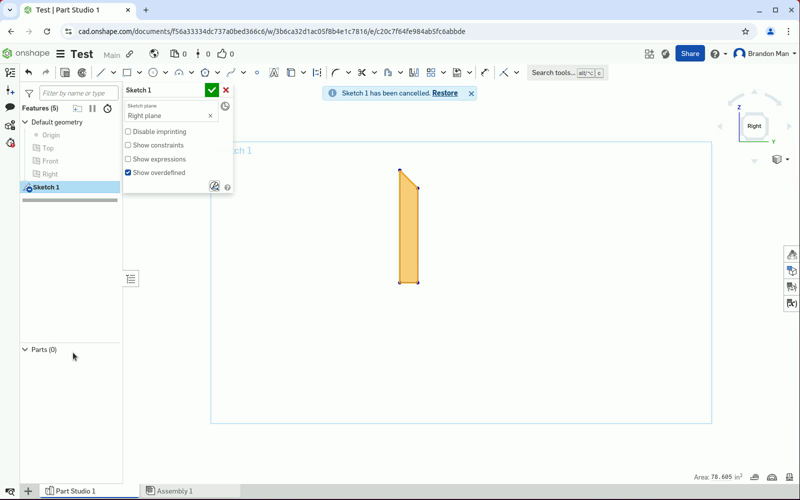
key(shift+e)
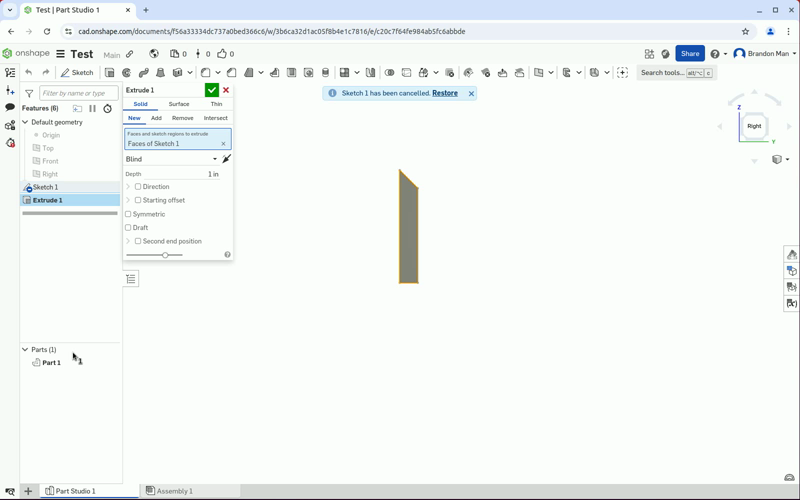
mouse_move(143, 106)
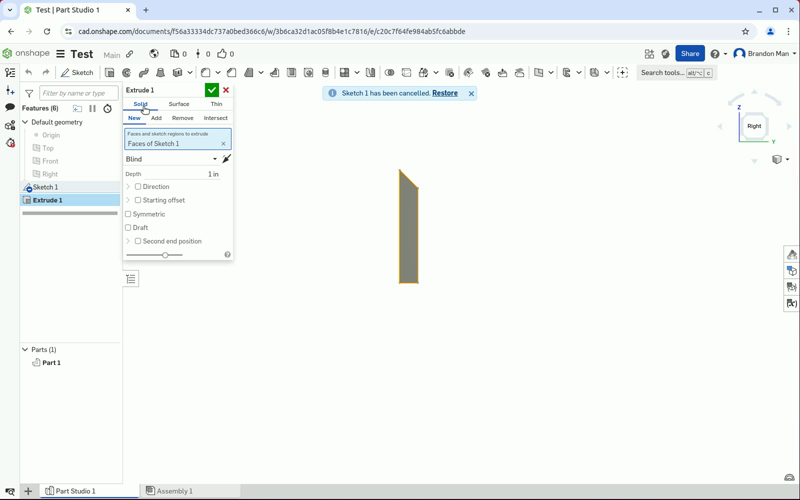
click(143, 106)
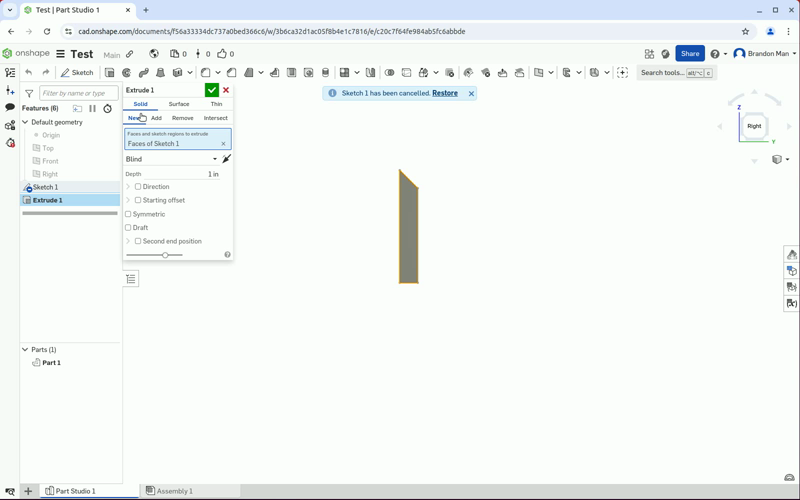
mouse_move(137, 120)
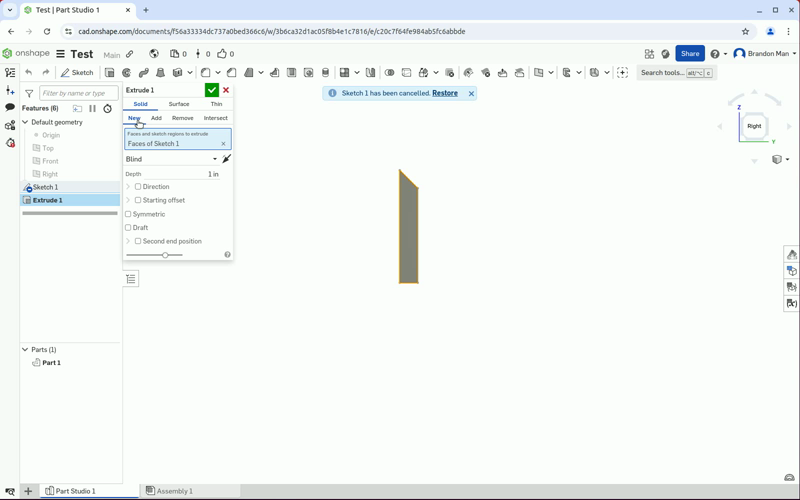
click(137, 120)
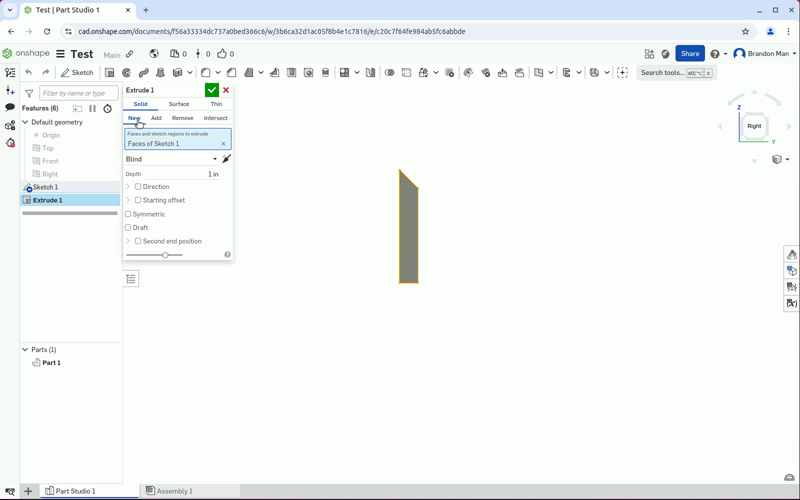
key(tab, 4)
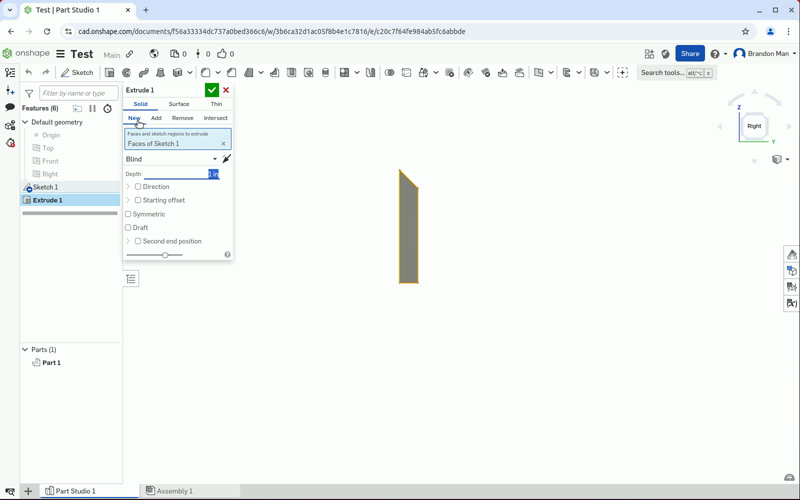
text(42.846)
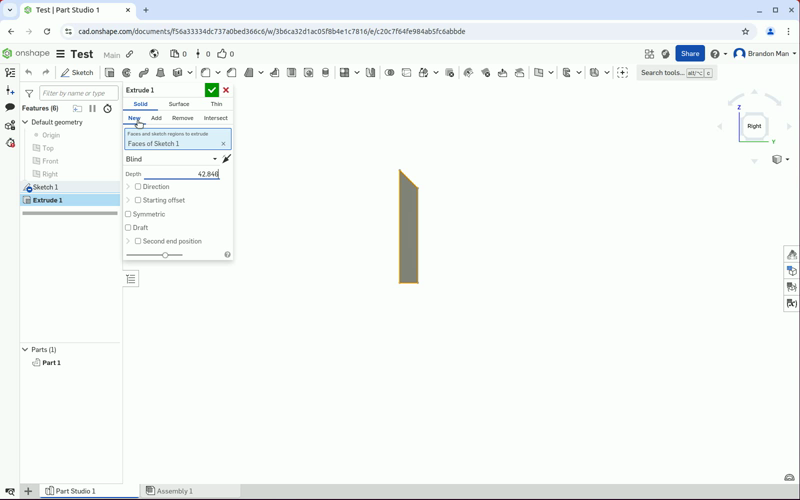
key(tab, 3)
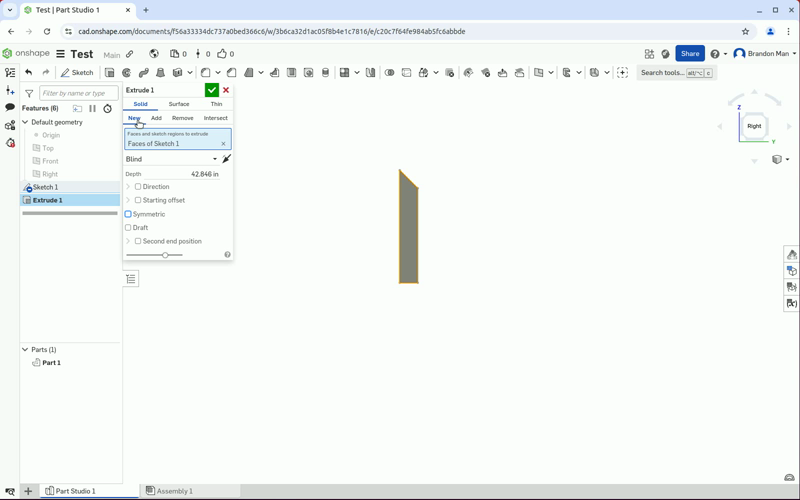
key(space)
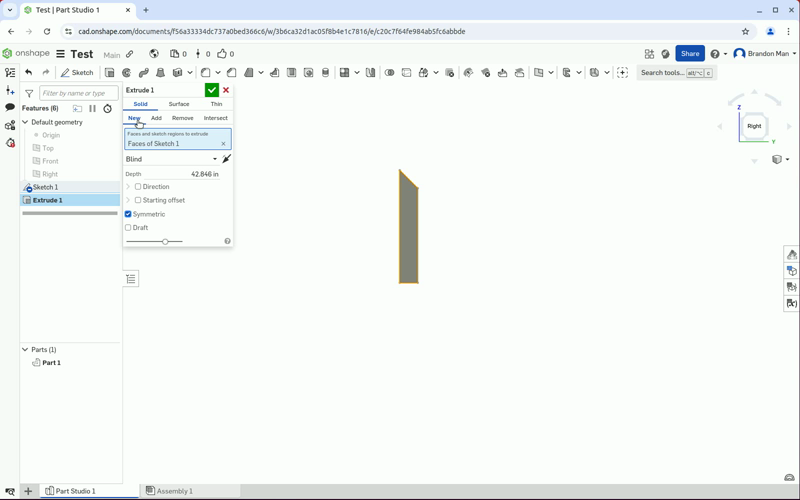
key(enter)
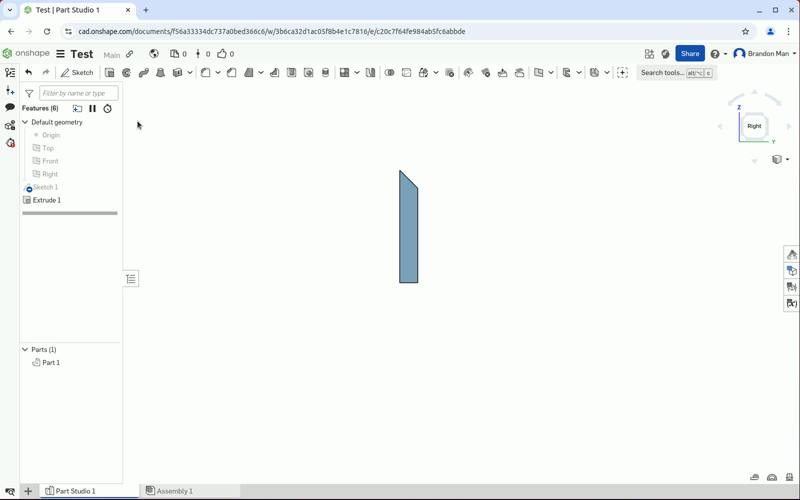
key(shift+h)
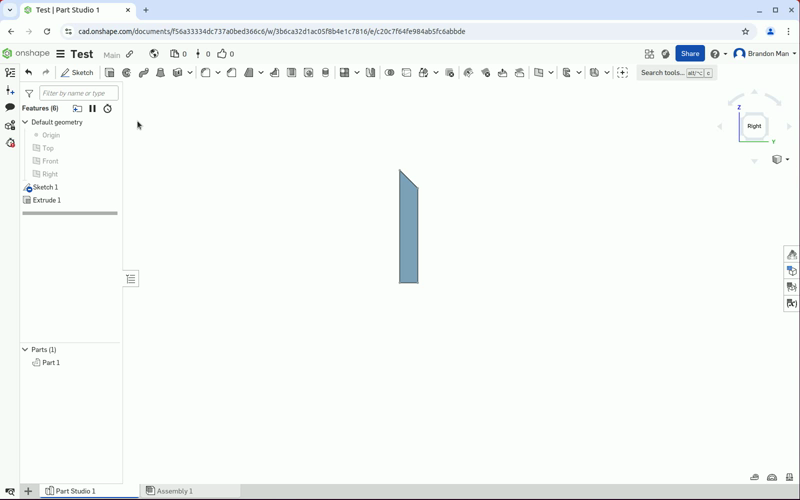
key(shift+h)
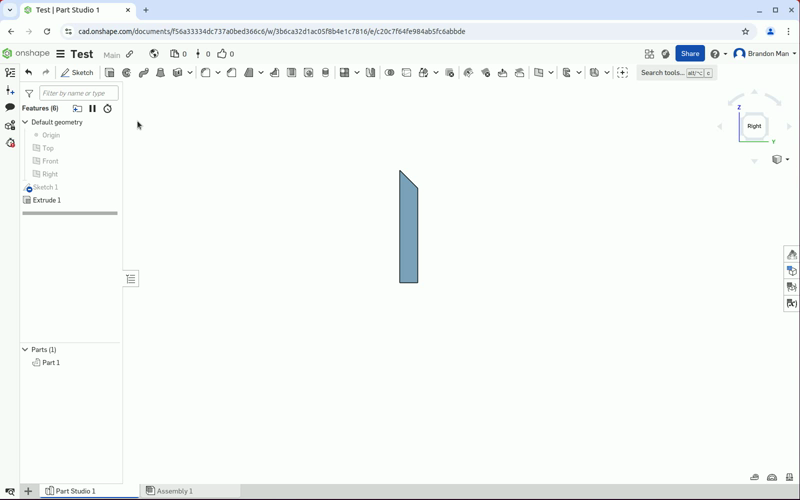
mouse_move(73, 189)
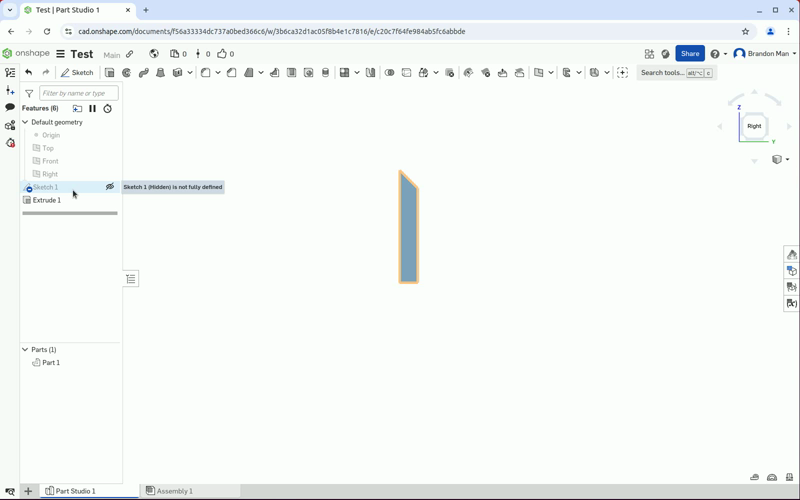
click(73, 189)
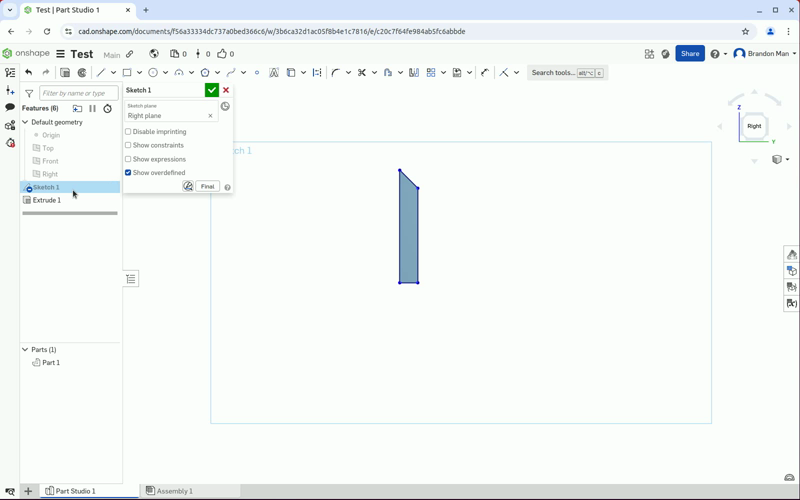
mouse_move(229, 92)
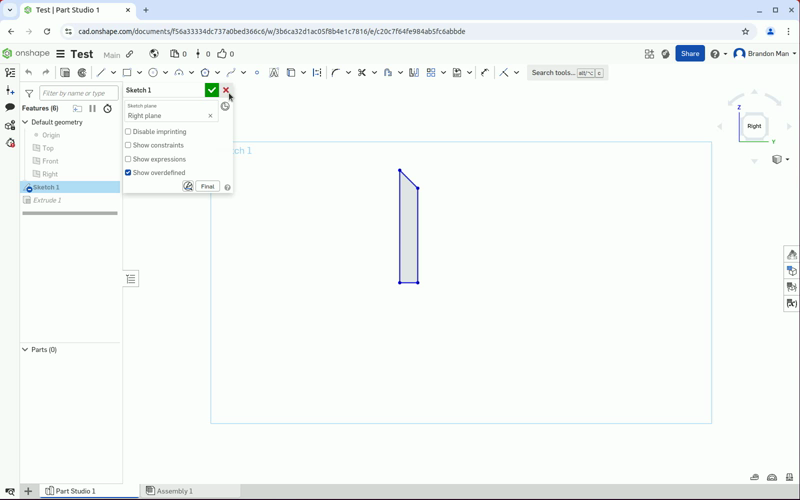
click(229, 92)
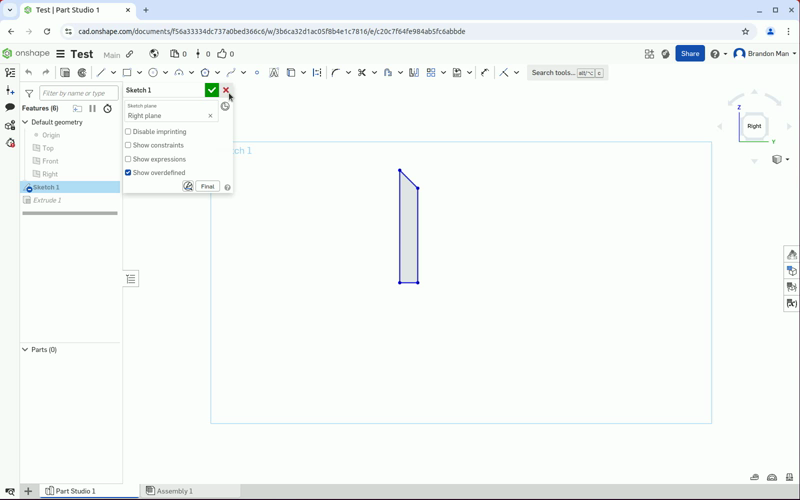
key(shift+s)
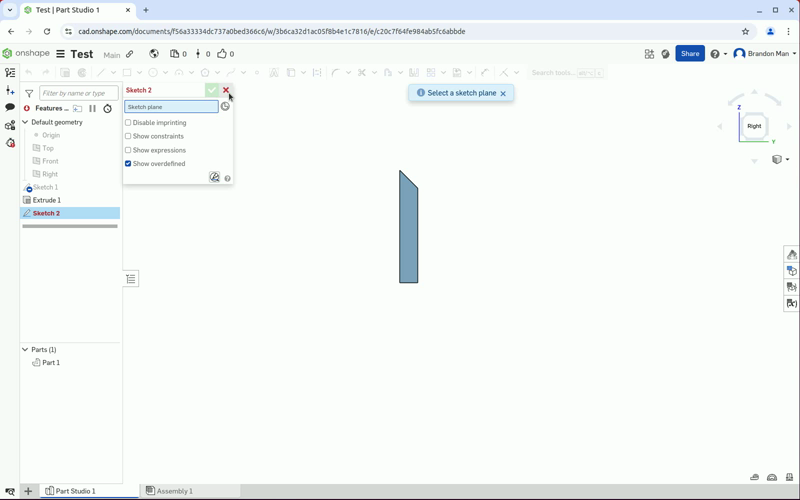
mouse_move(73, 176)
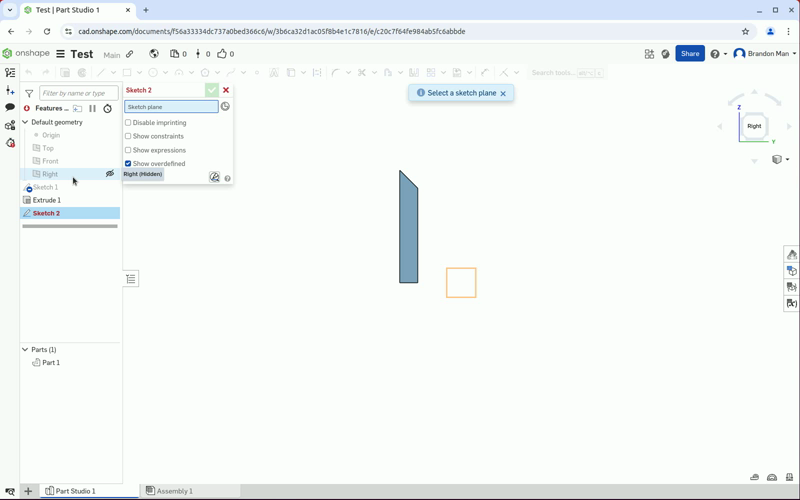
click(73, 176)
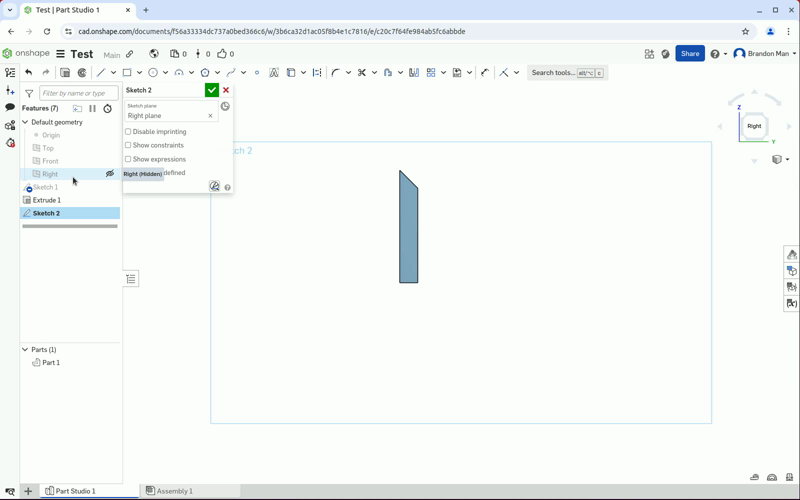
mouse_move(73, 352)
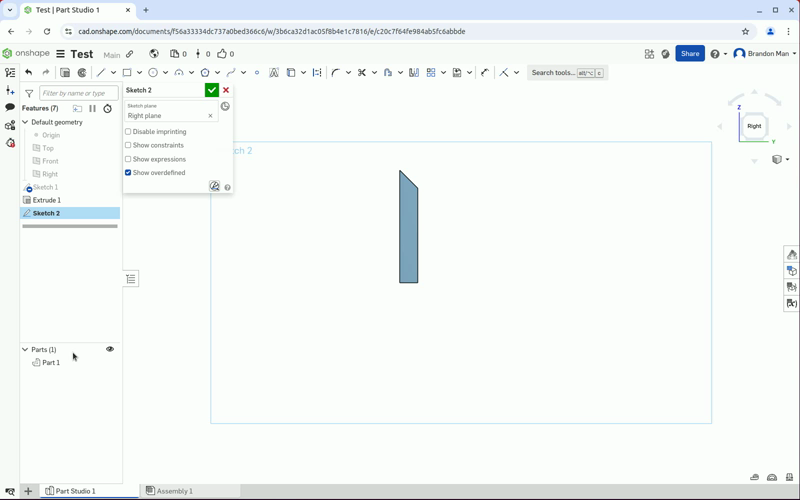
key(y)
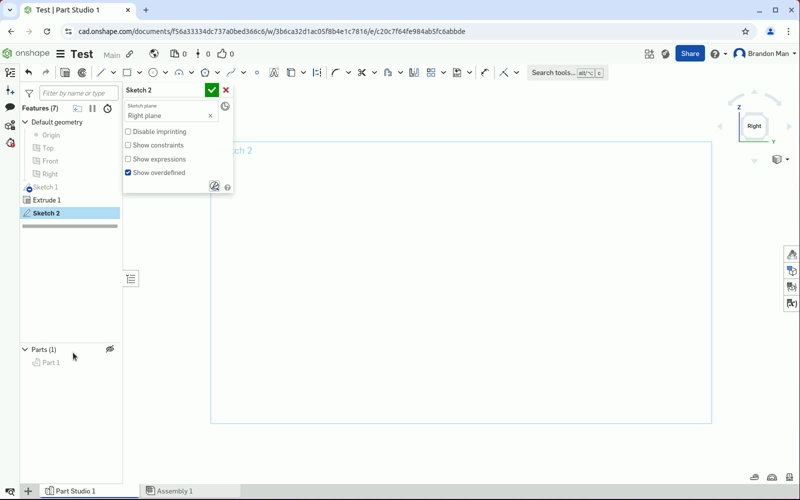
key(l)
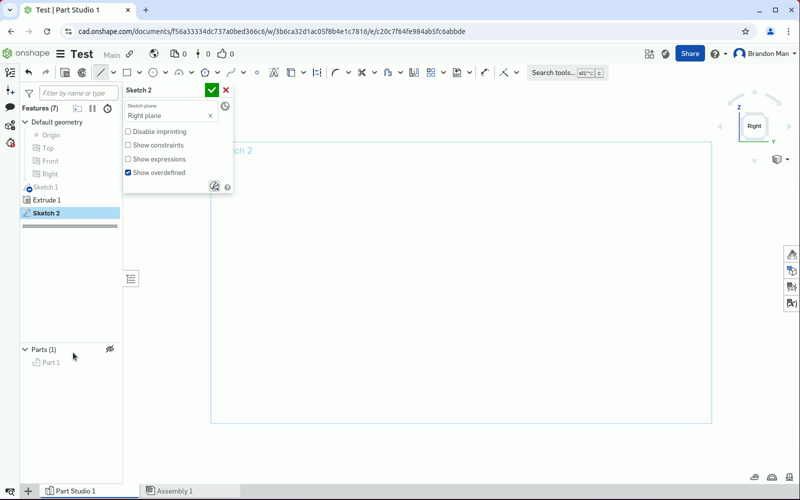
key_down(shift)
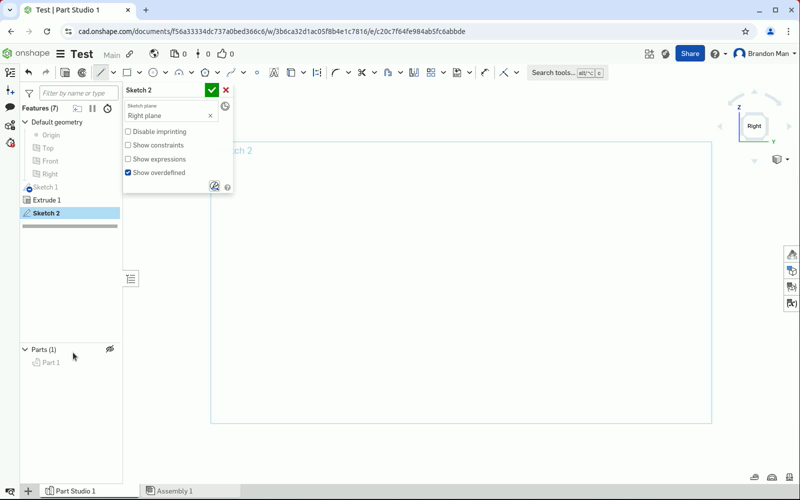
mouse_move(399, 378)
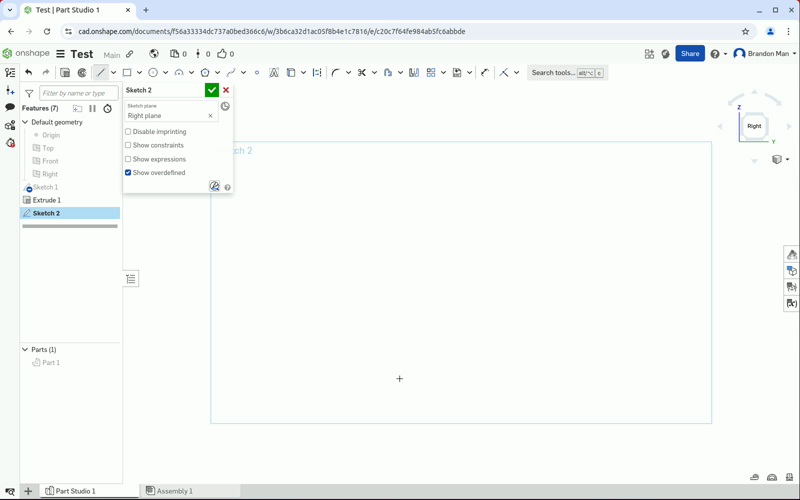
click(399, 378)
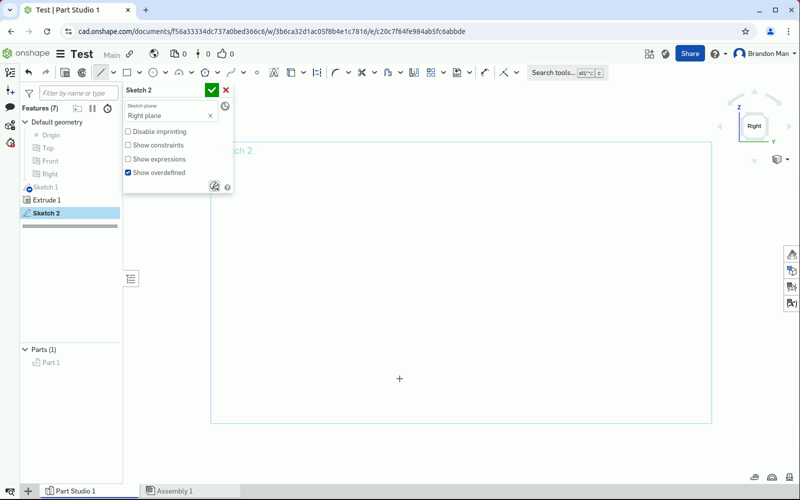
key_up(shift)
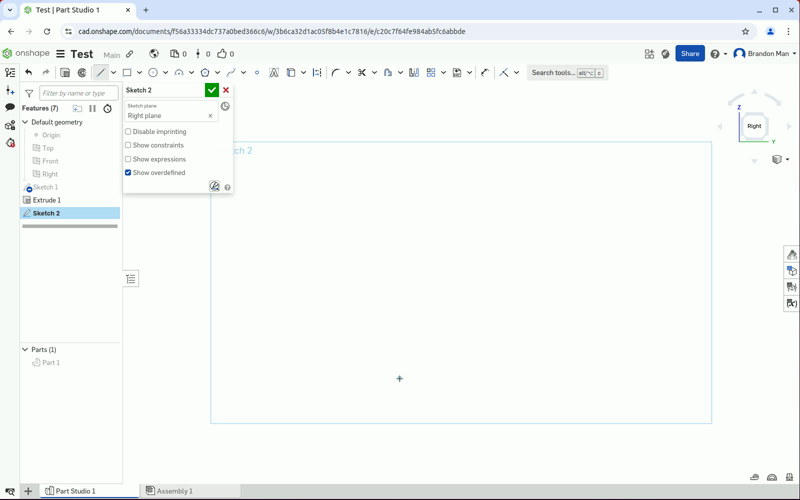
key_down(shift)
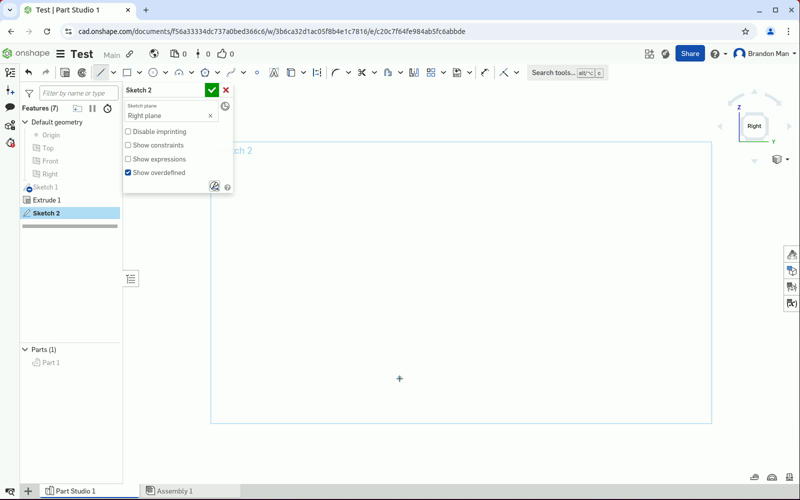
mouse_move(429, 378)
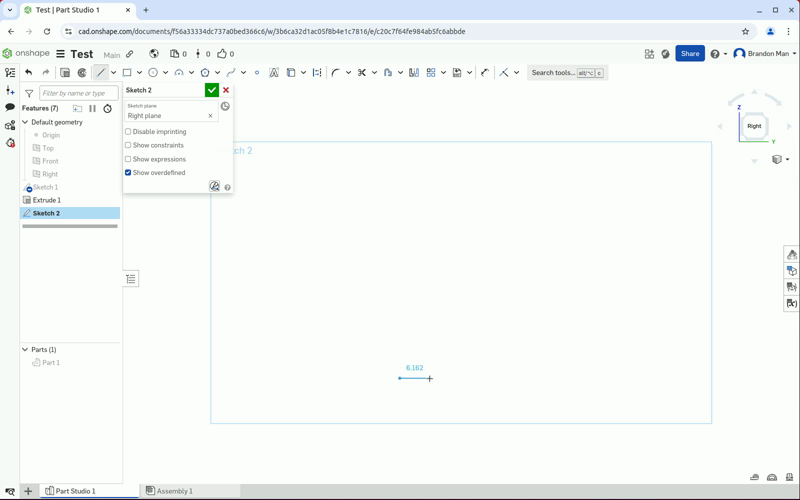
mouse_move(416, 394)
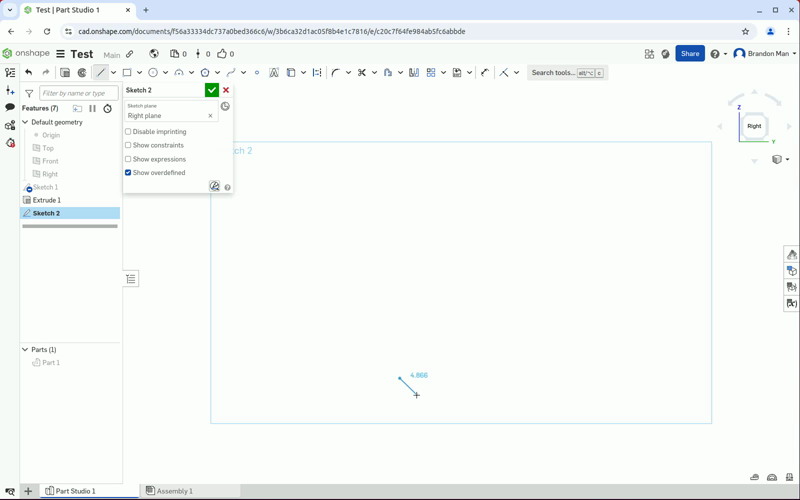
click(416, 394)
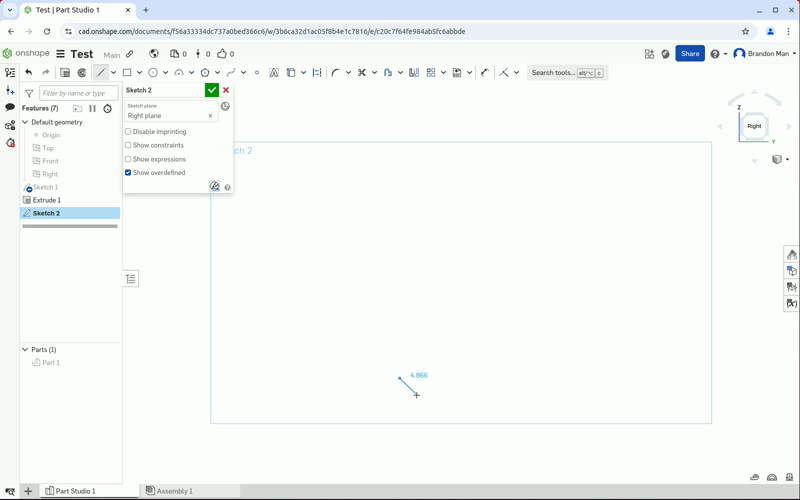
key_up(shift)
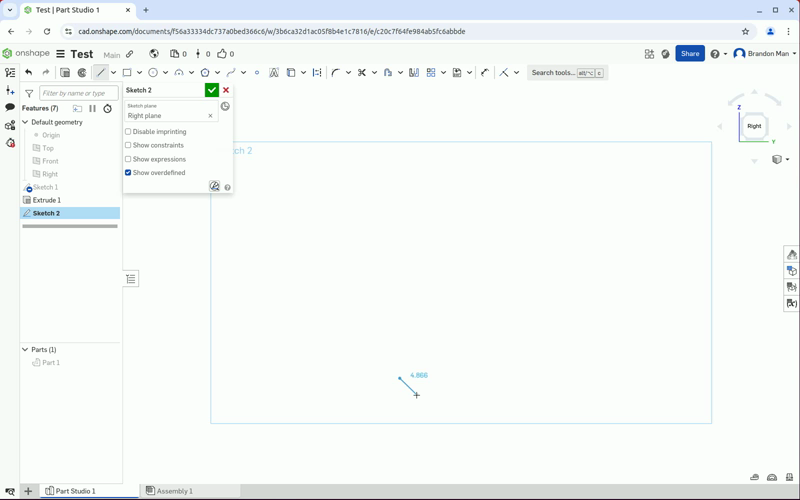
key_down(shift)
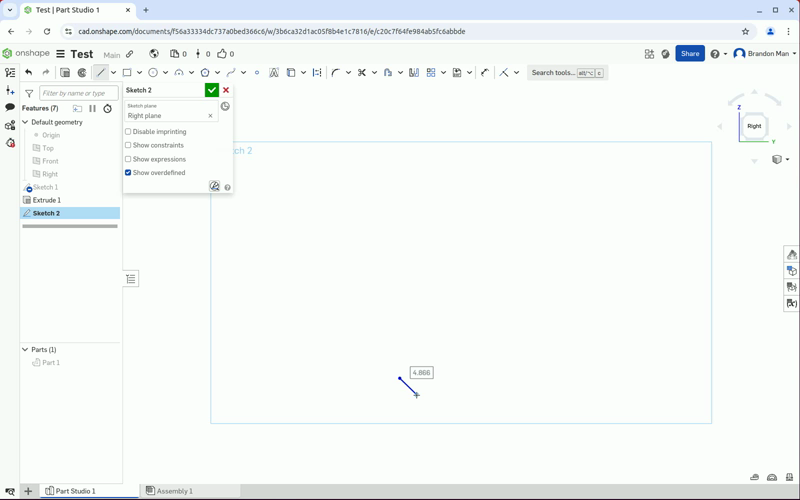
mouse_move(416, 282)
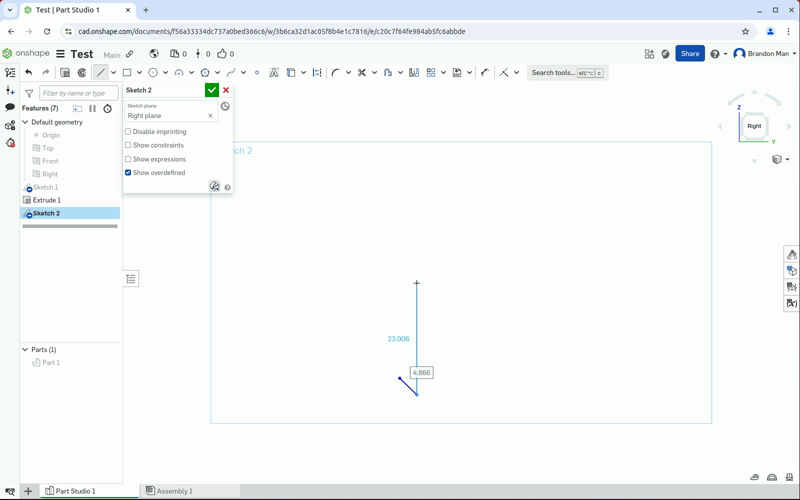
click(416, 282)
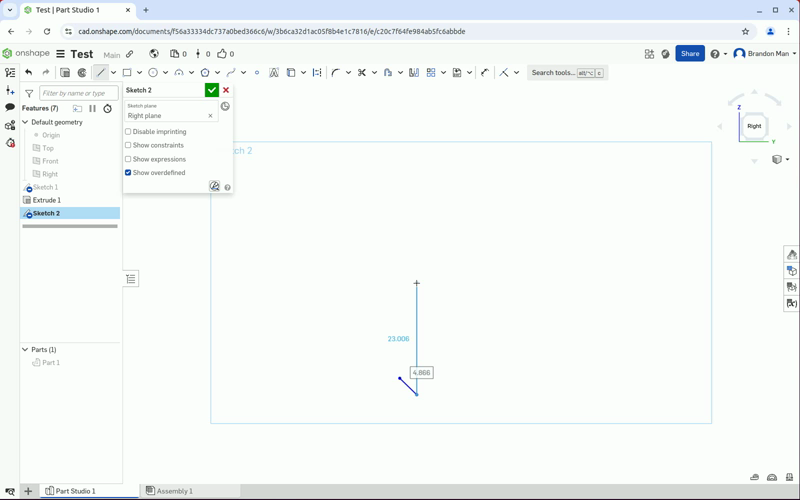
key_up(shift)
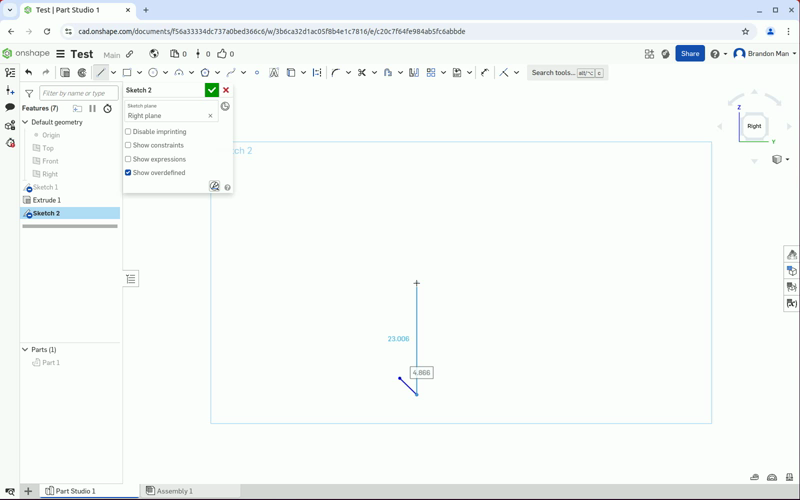
key_down(shift)
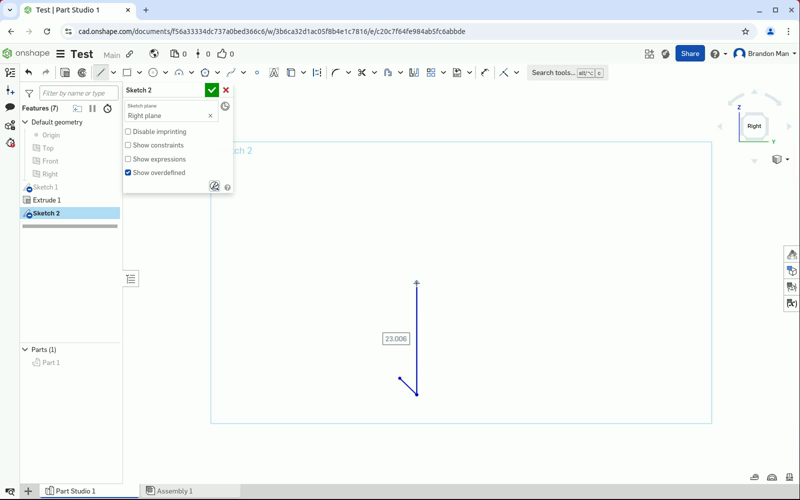
mouse_move(447, 282)
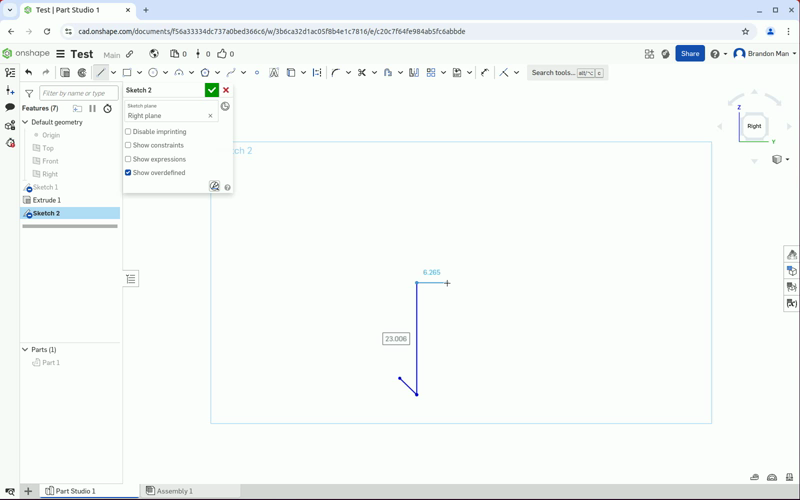
mouse_move(399, 282)
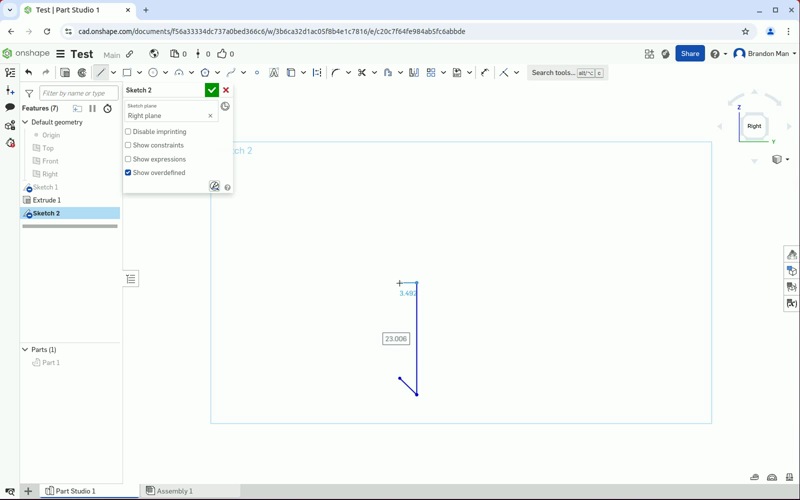
click(399, 282)
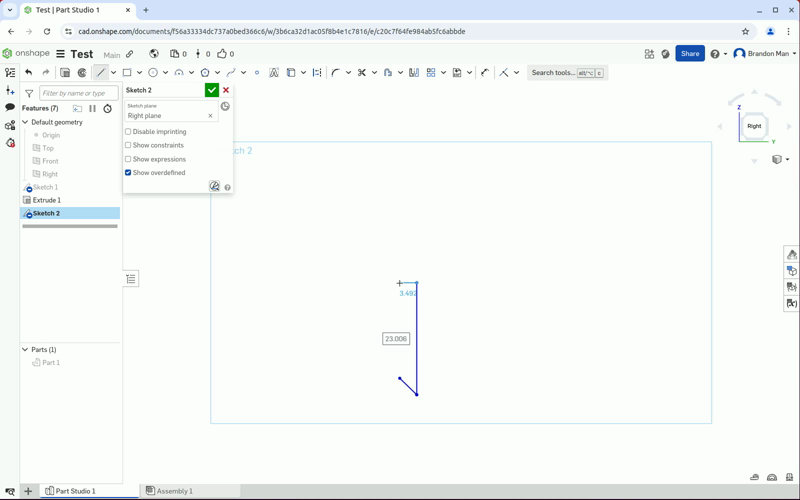
key_up(shift)
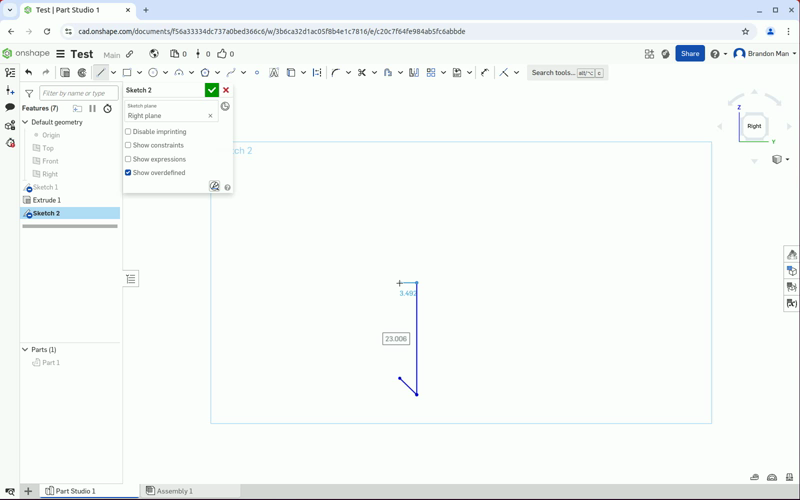
key_down(shift)
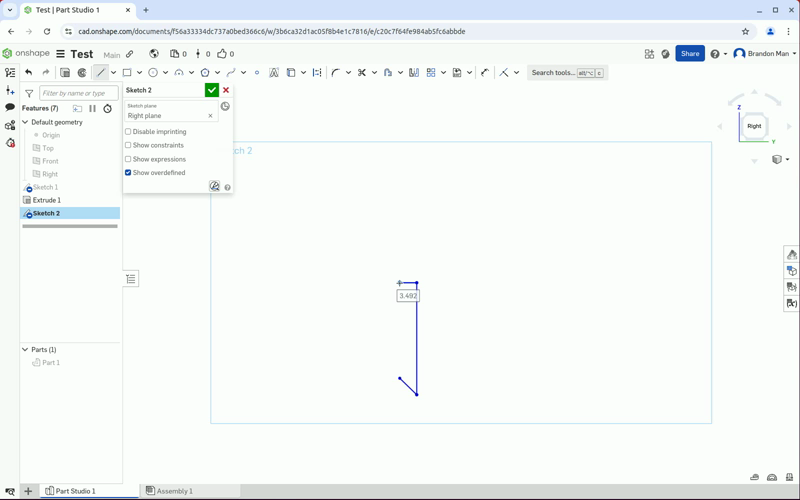
mouse_move(399, 378)
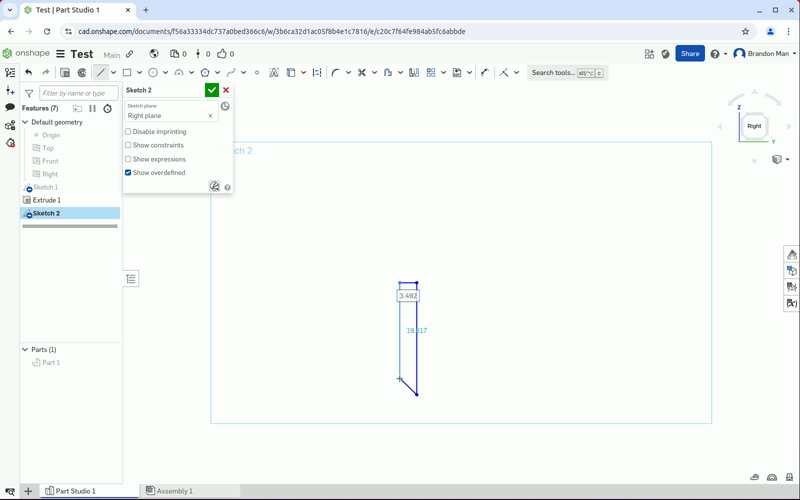
key_up(shift)
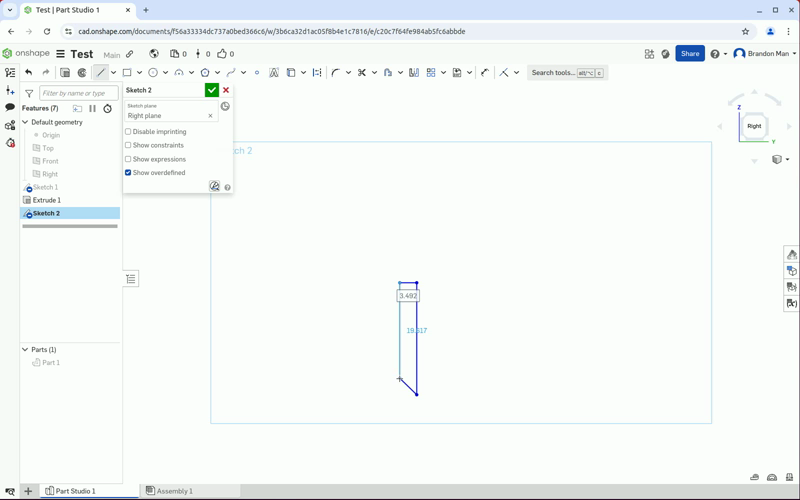
click(399, 378)
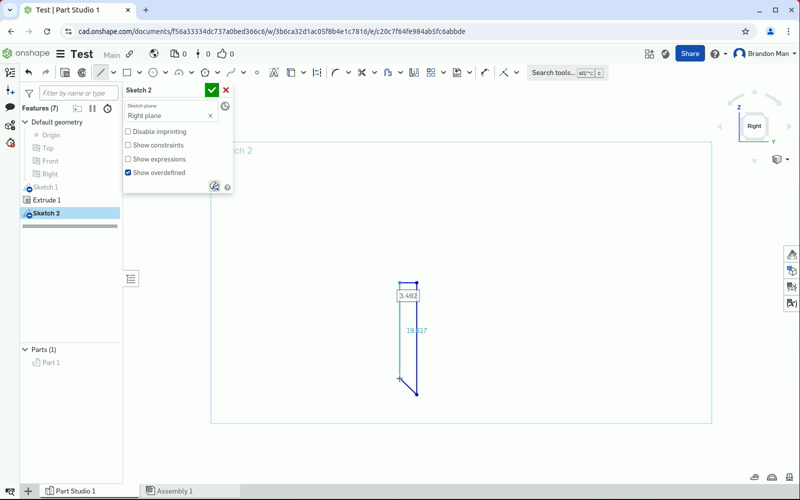
key(esc)
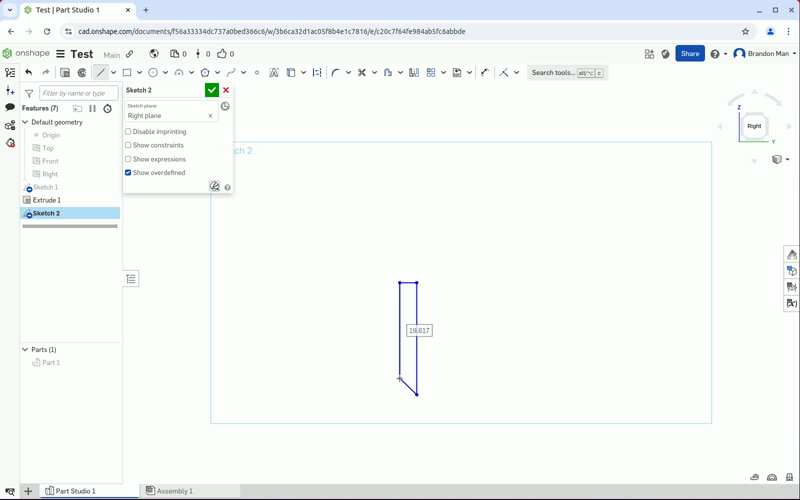
mouse_move(403, 356)
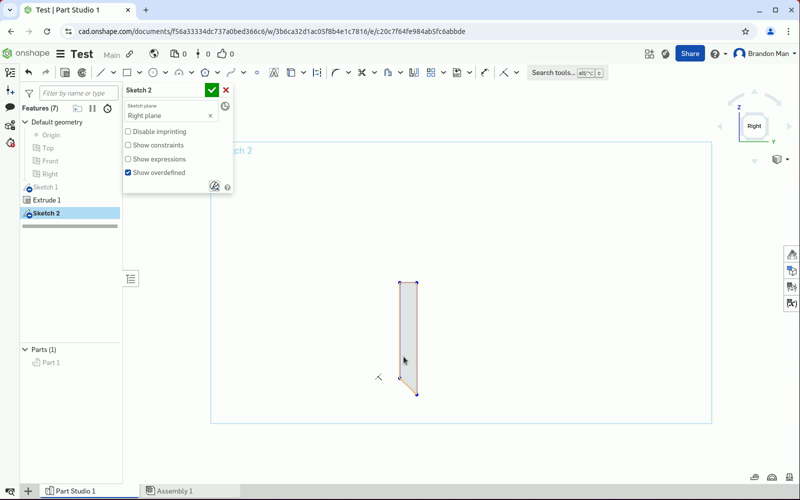
scroll(6)
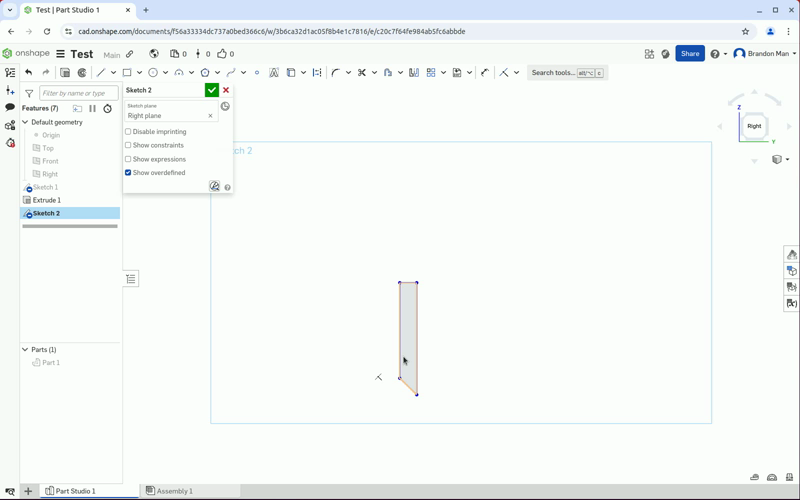
scroll(6)
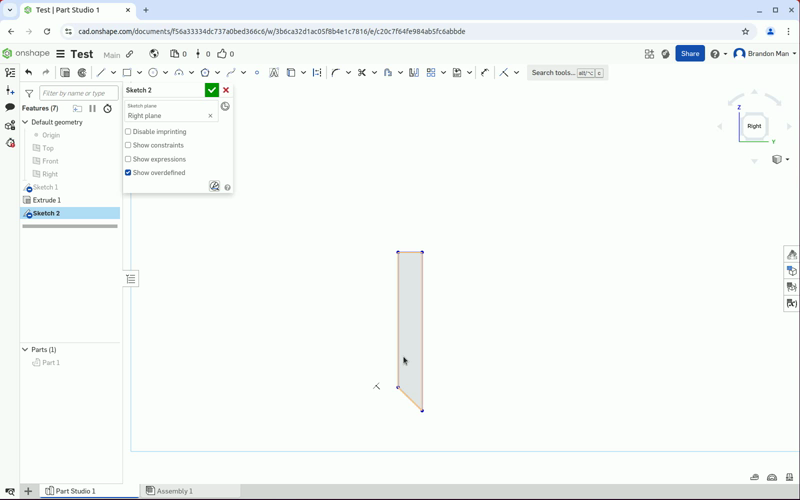
scroll(6)
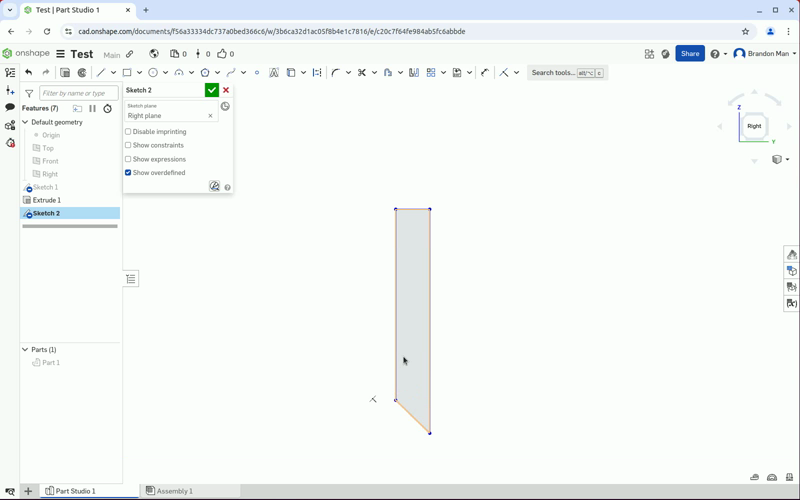
scroll(6)
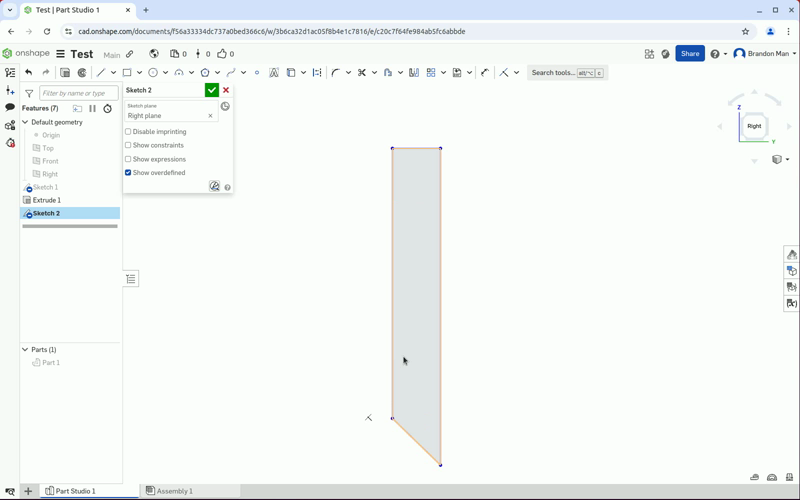
scroll(6)
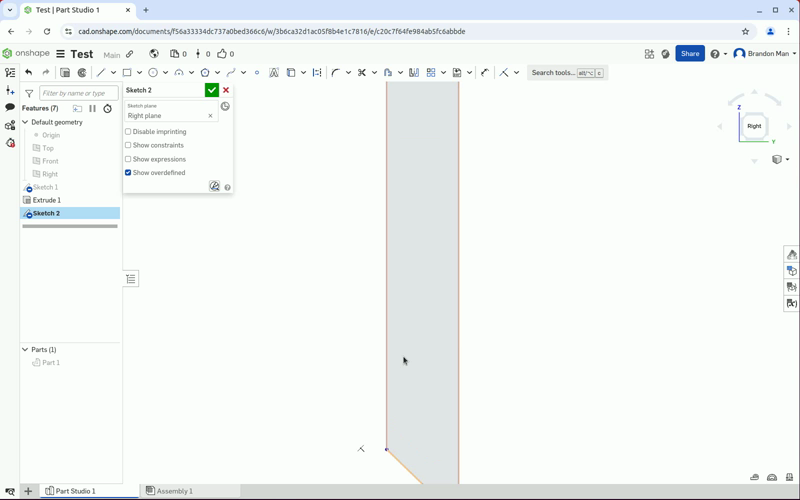
scroll(6)
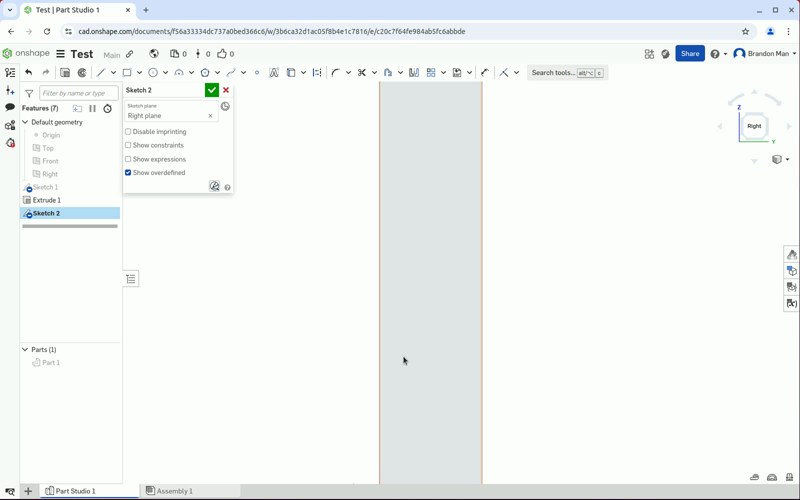
scroll(6)
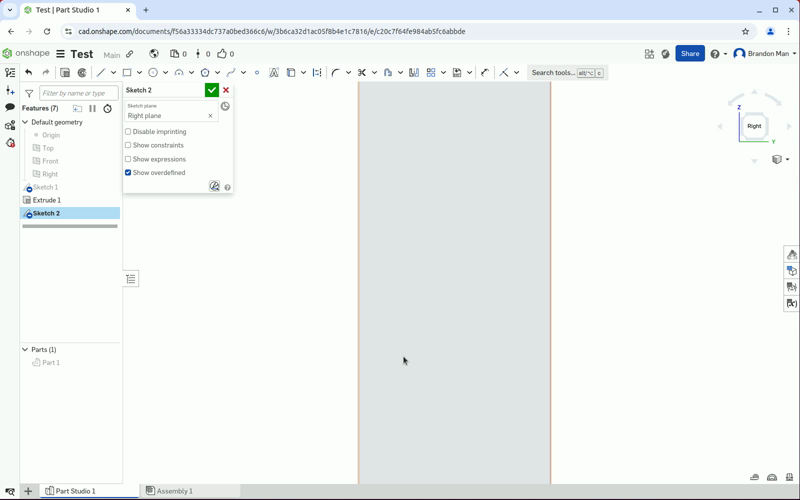
click(403, 356)
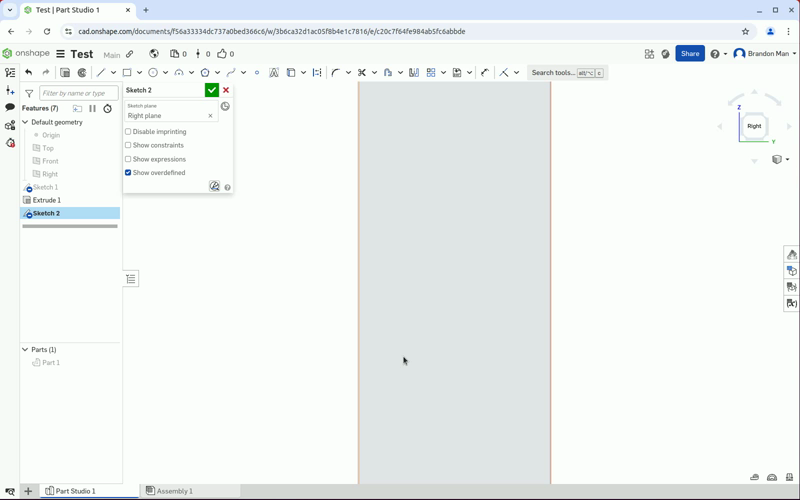
scroll(-6)
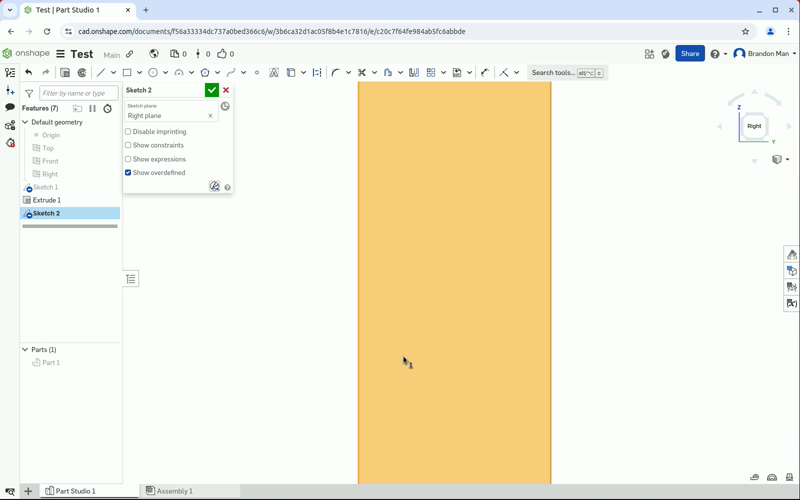
scroll(-6)
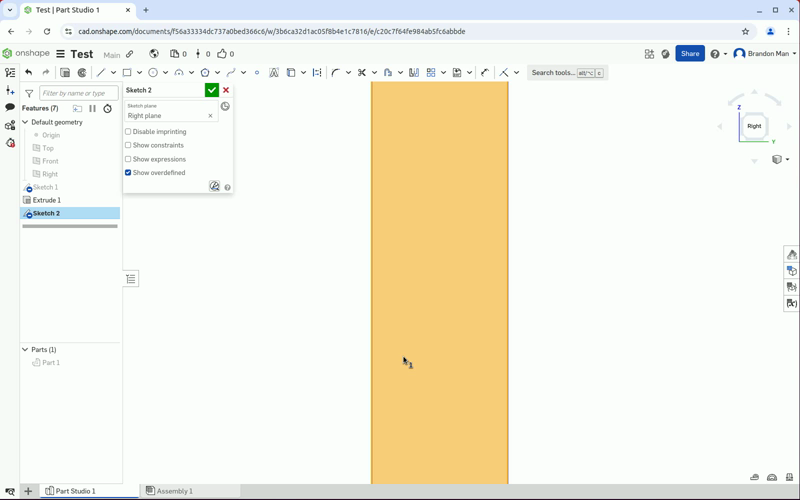
scroll(-6)
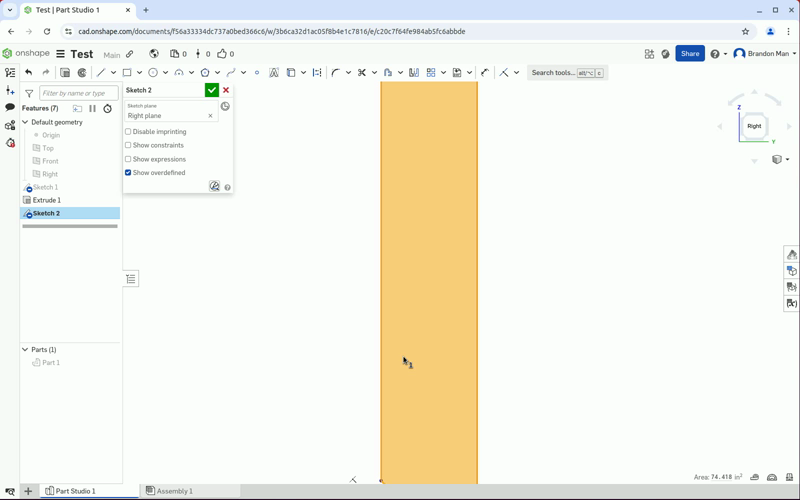
scroll(-6)
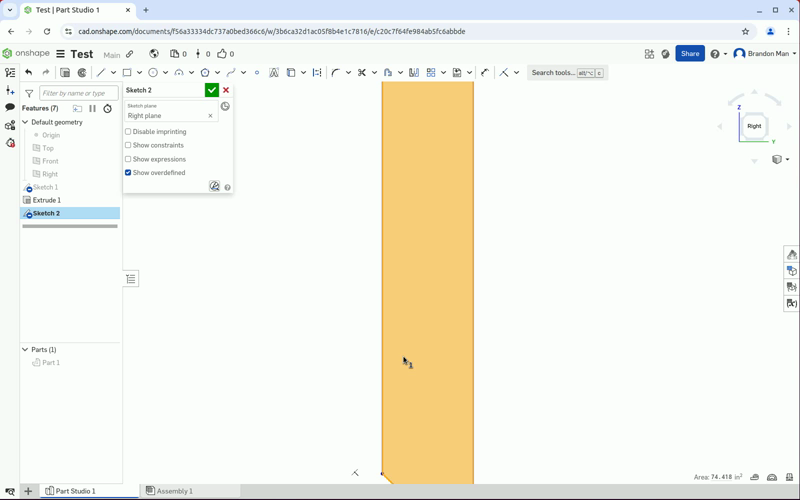
scroll(-6)
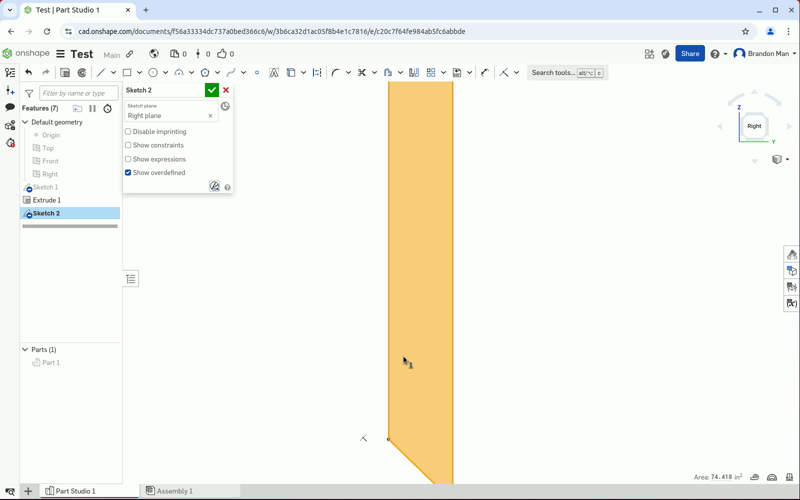
scroll(-6)
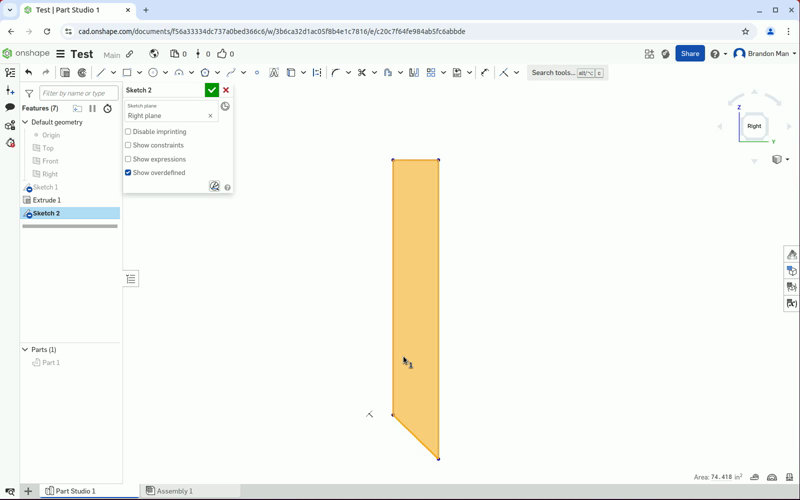
scroll(-6)
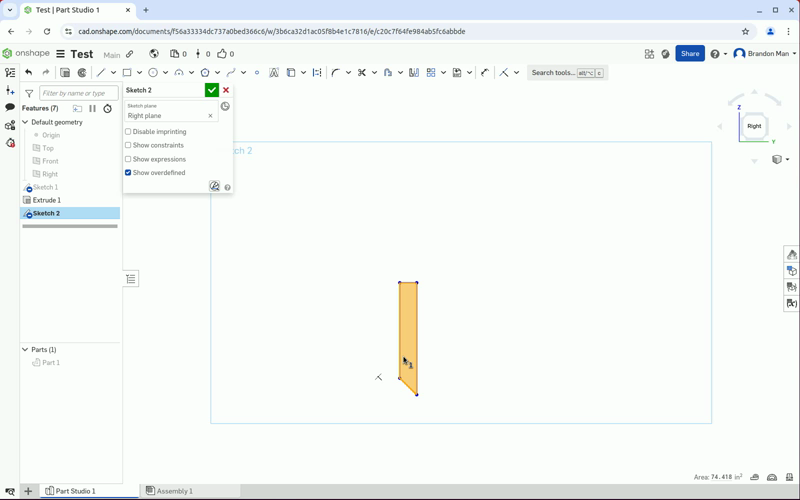
mouse_move(73, 352)
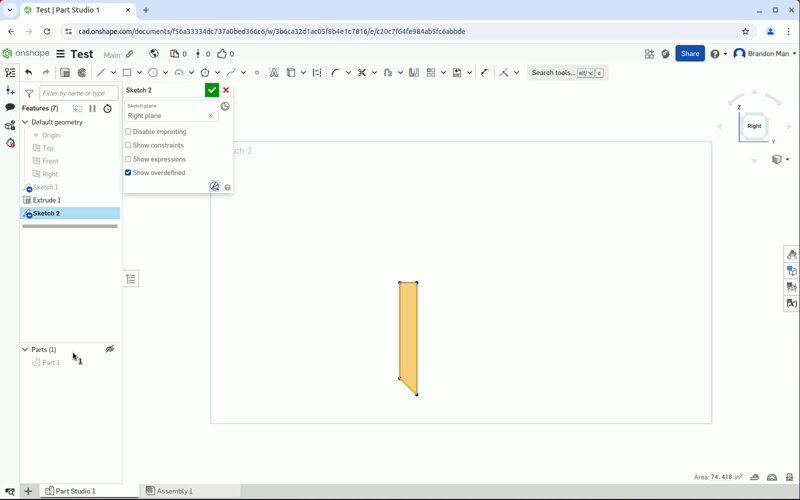
key(shift+y)
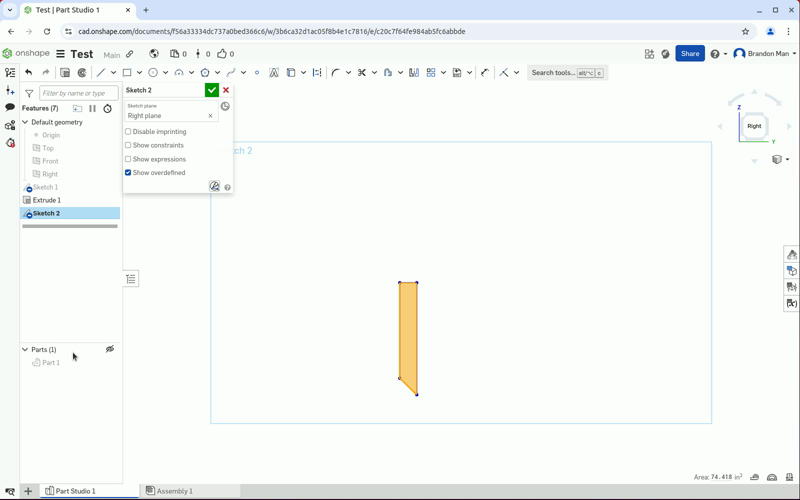
key(shift+e)
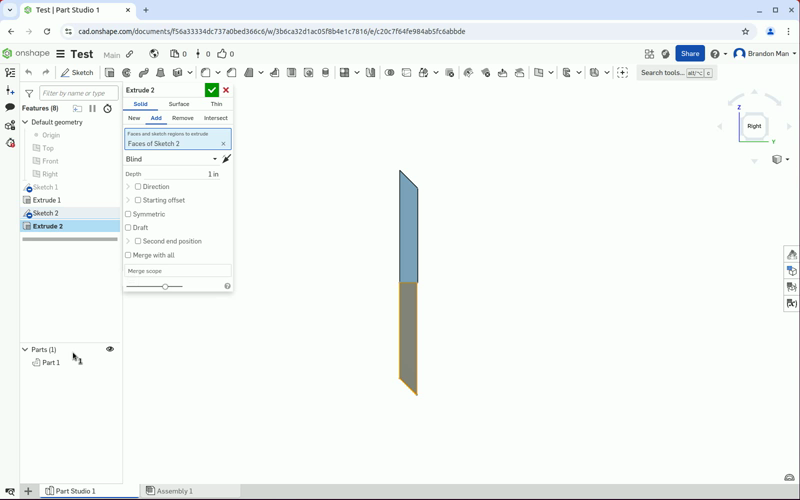
mouse_move(143, 106)
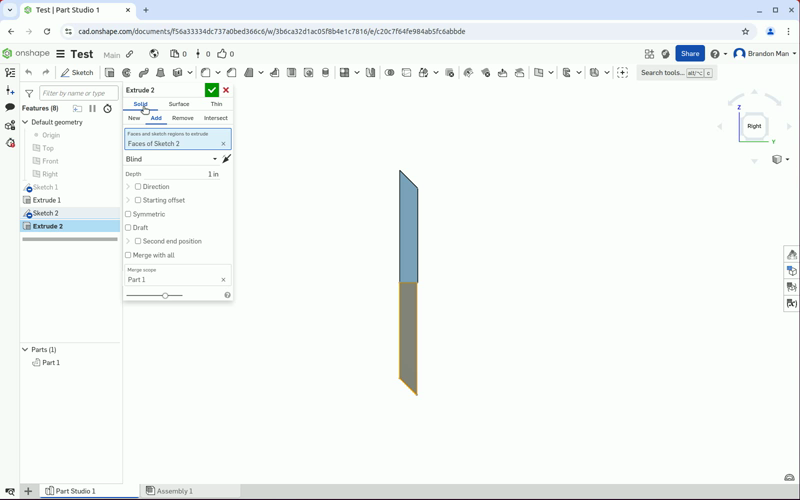
click(143, 106)
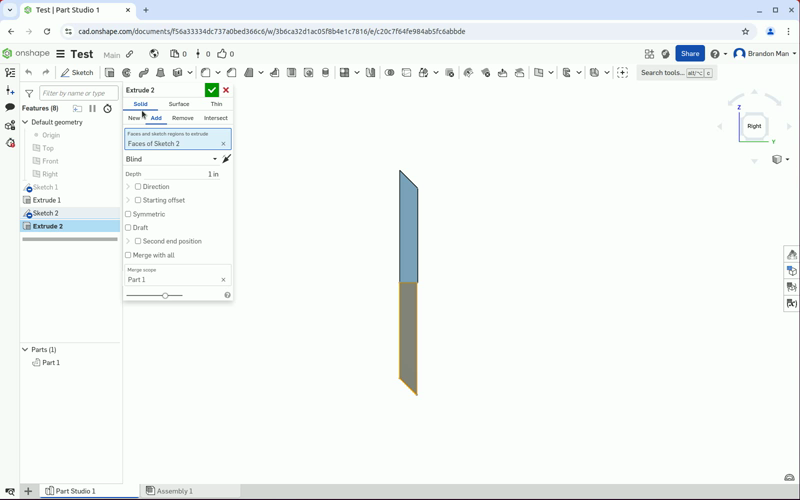
mouse_move(137, 120)
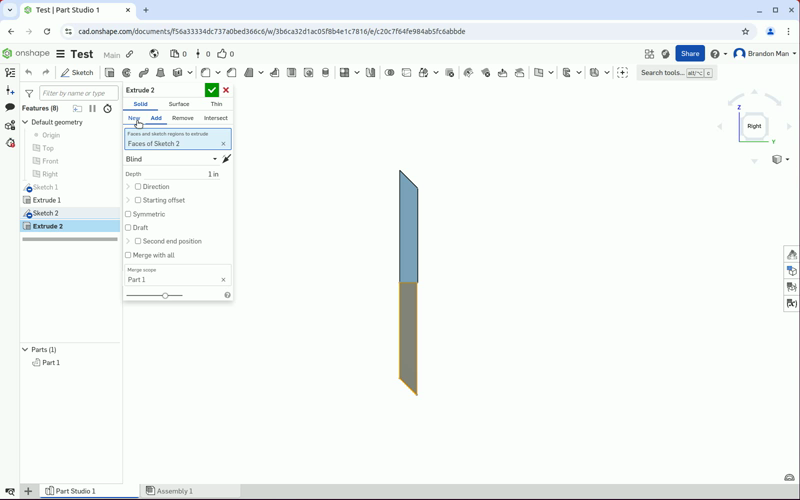
click(137, 120)
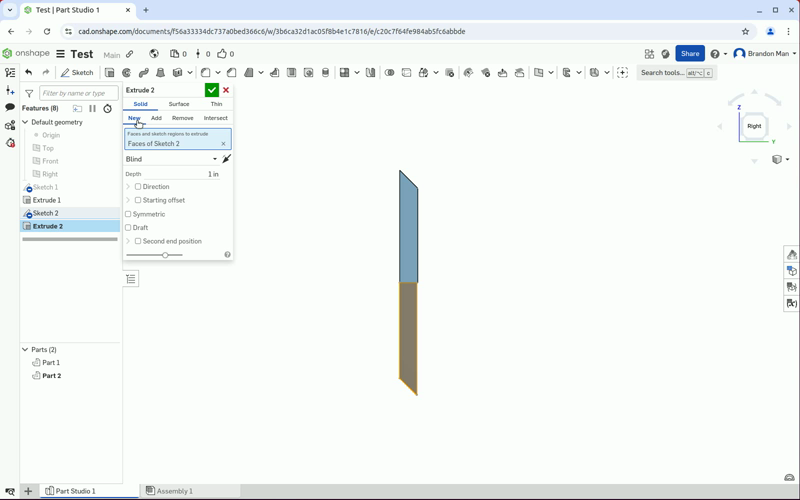
key(tab, 4)
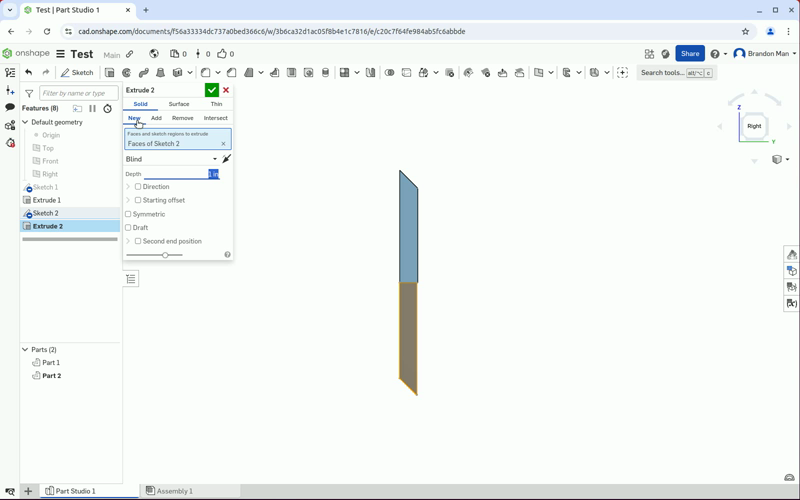
text(42.846)
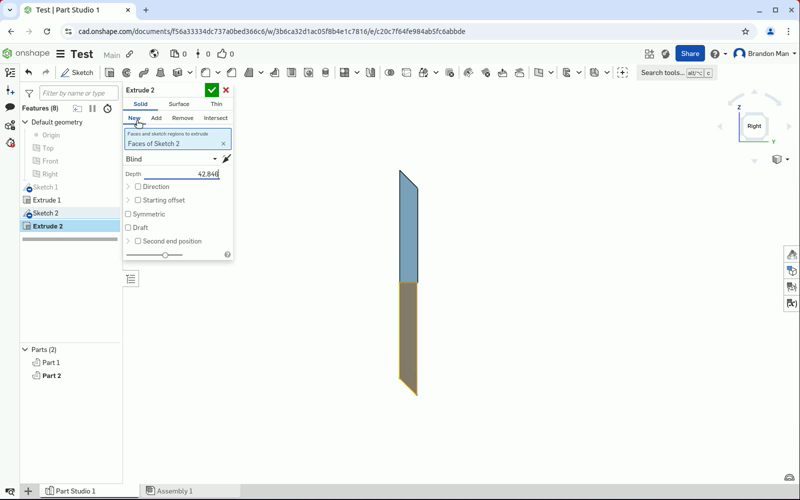
key(tab, 3)
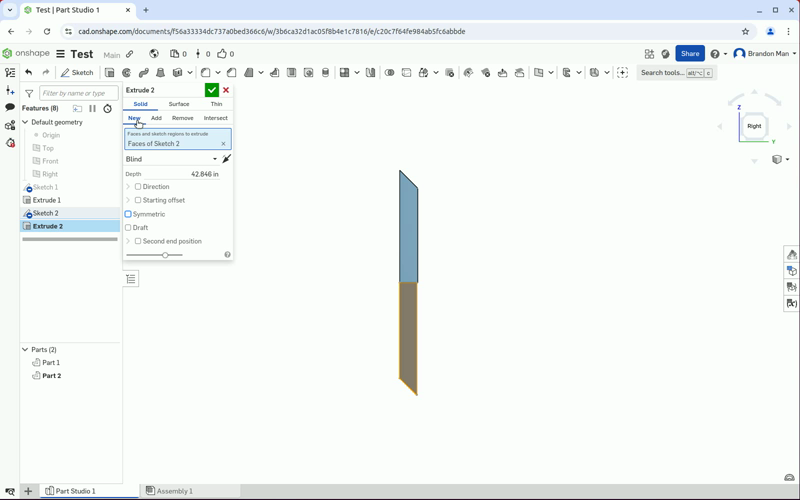
key(space)
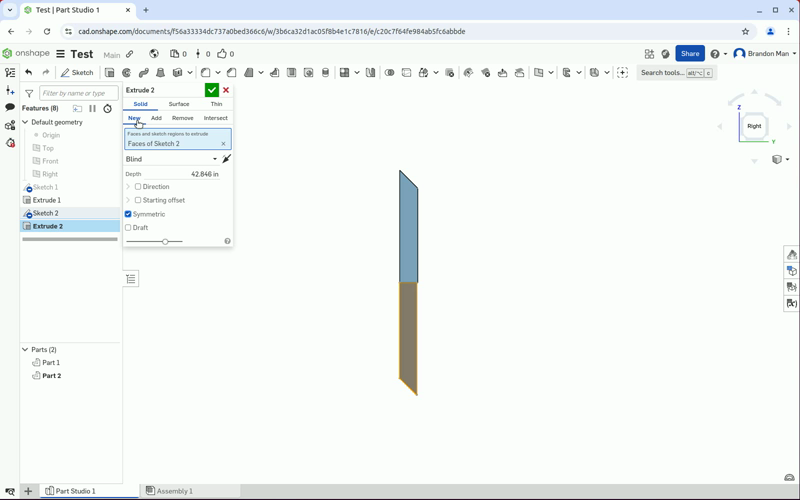
key(enter)
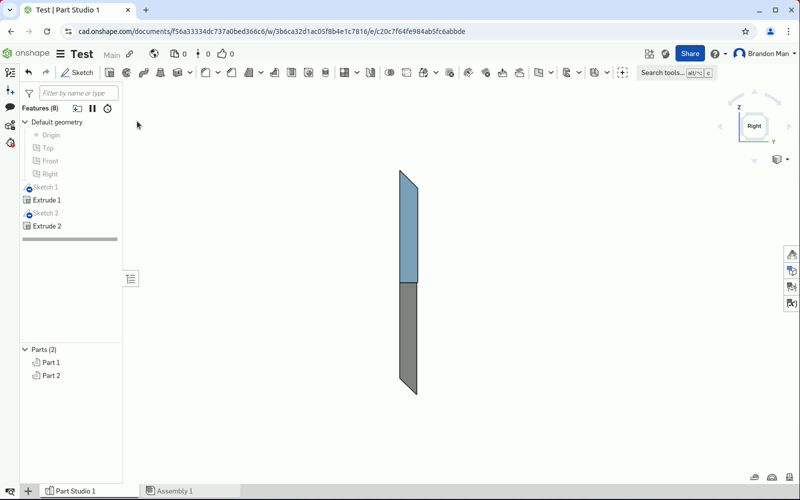
key(shift+h)
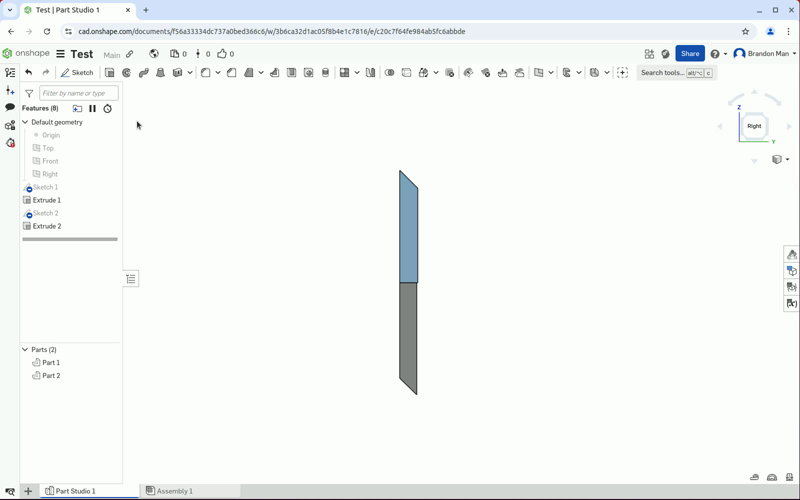
key(shift+h)
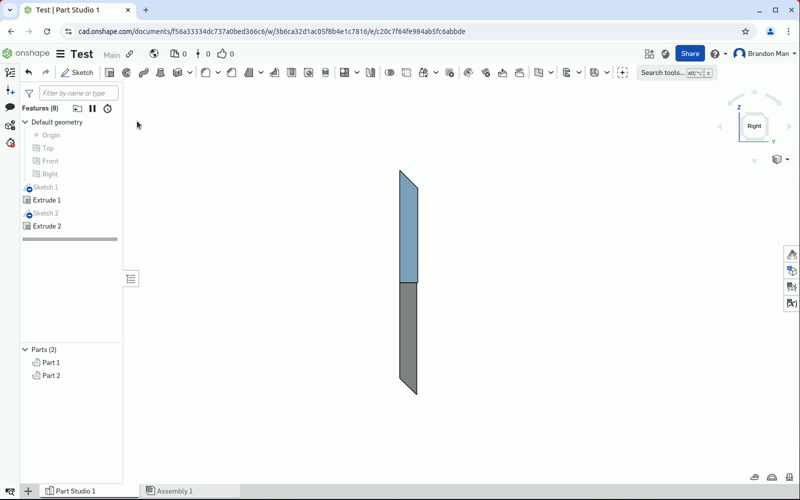
mouse_move(73, 189)
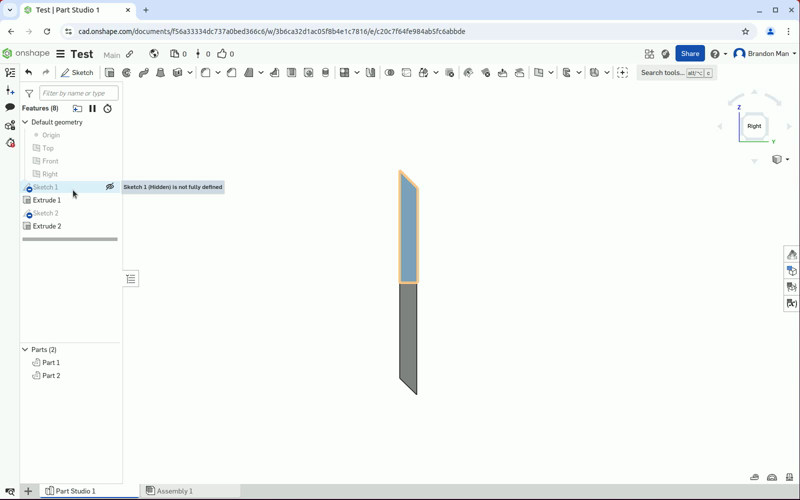
click(73, 189)
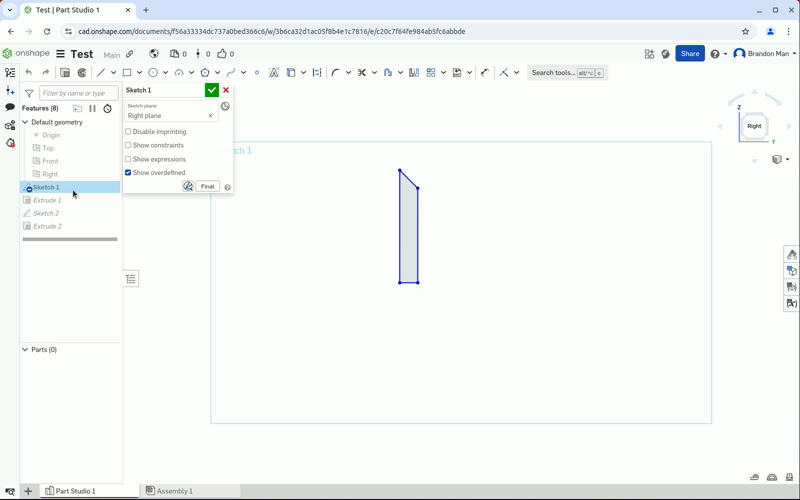
mouse_move(229, 92)
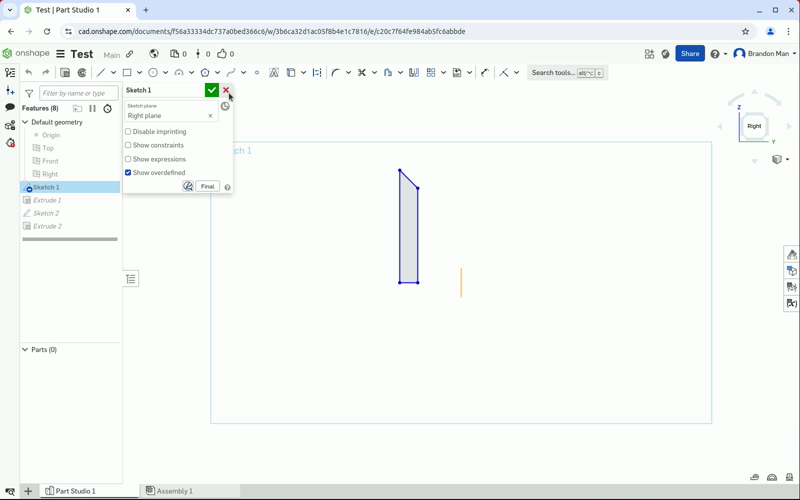
click(229, 92)
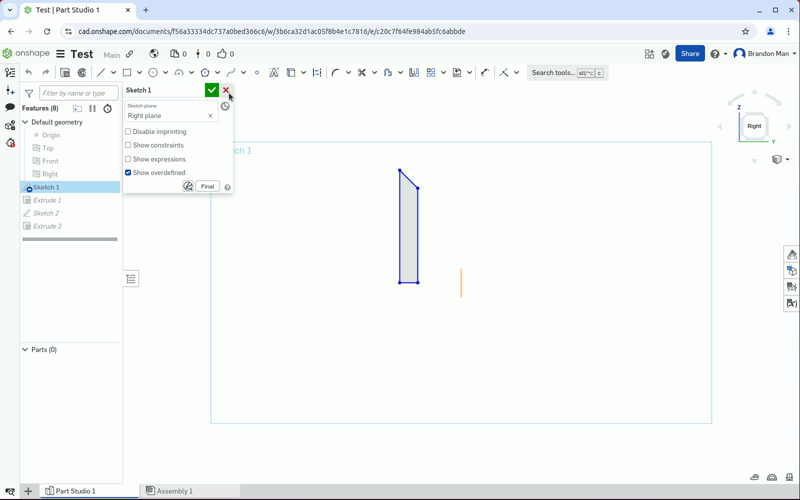
key(shift+s)
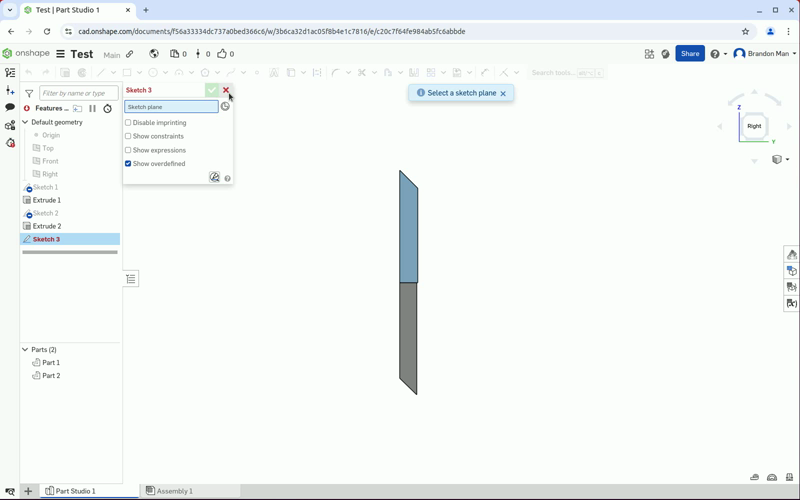
mouse_move(73, 176)
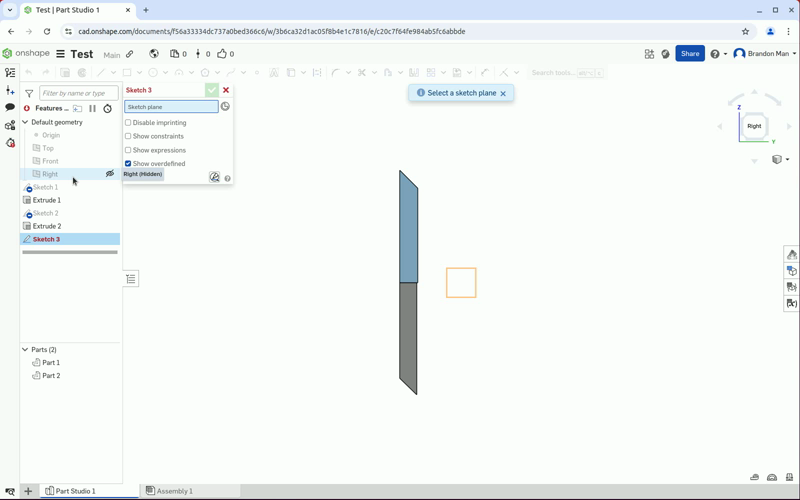
click(73, 176)
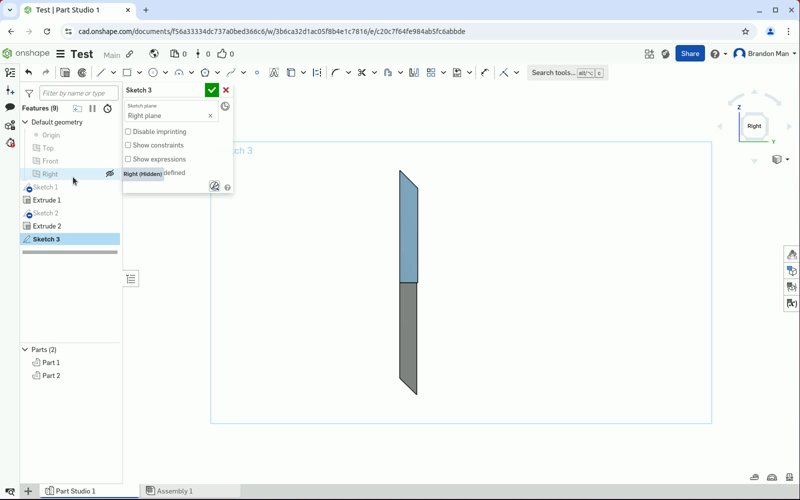
mouse_move(73, 352)
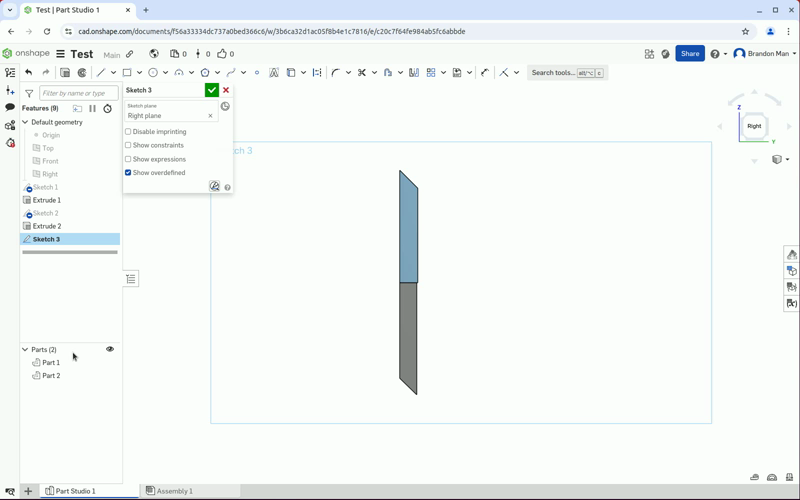
key(y)
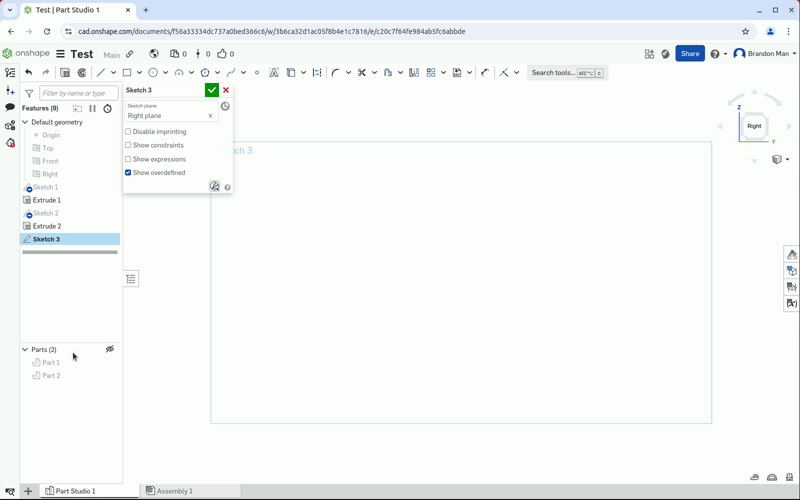
key(l)
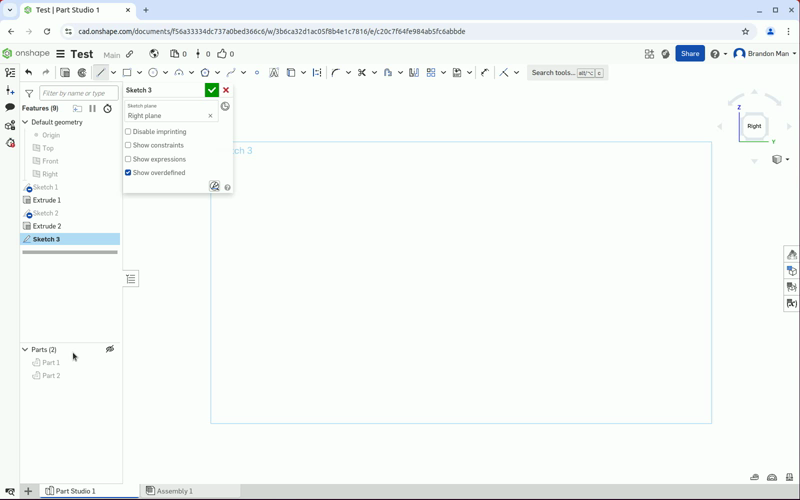
key_down(shift)
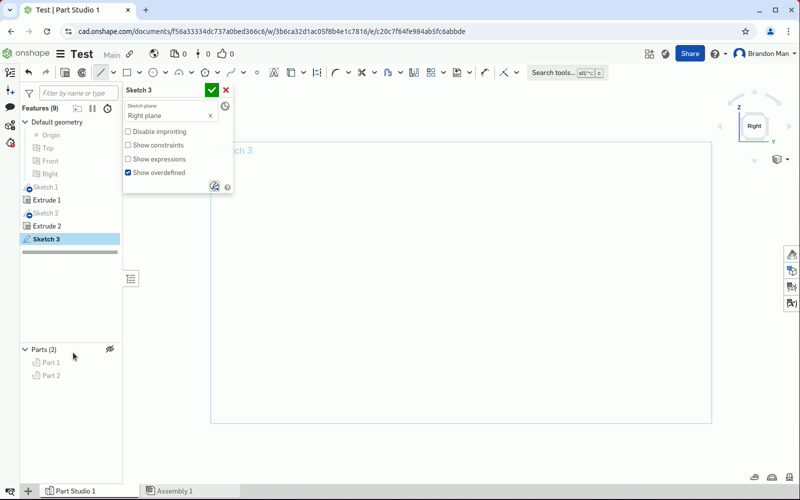
mouse_move(399, 282)
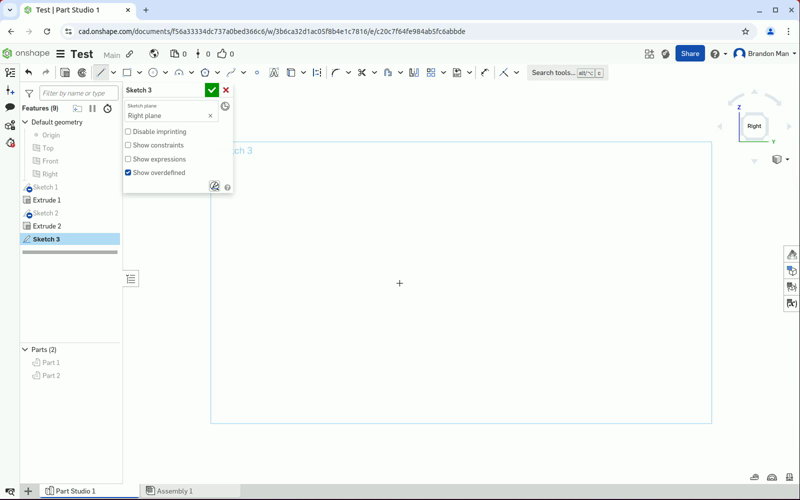
click(399, 282)
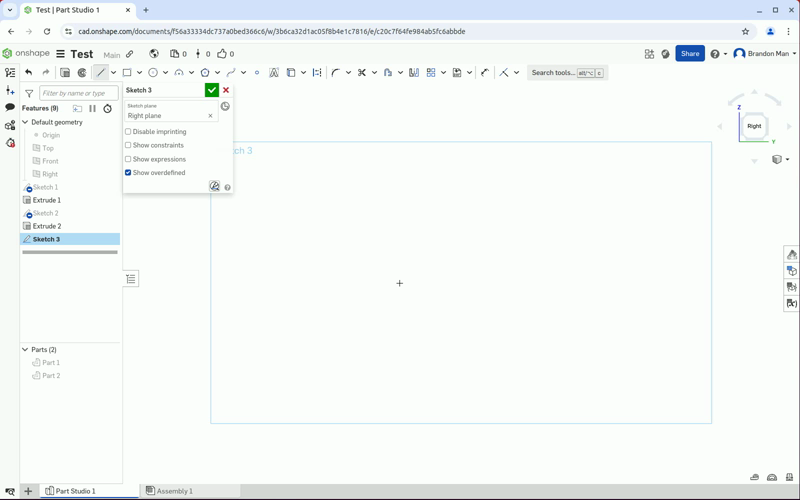
key_up(shift)
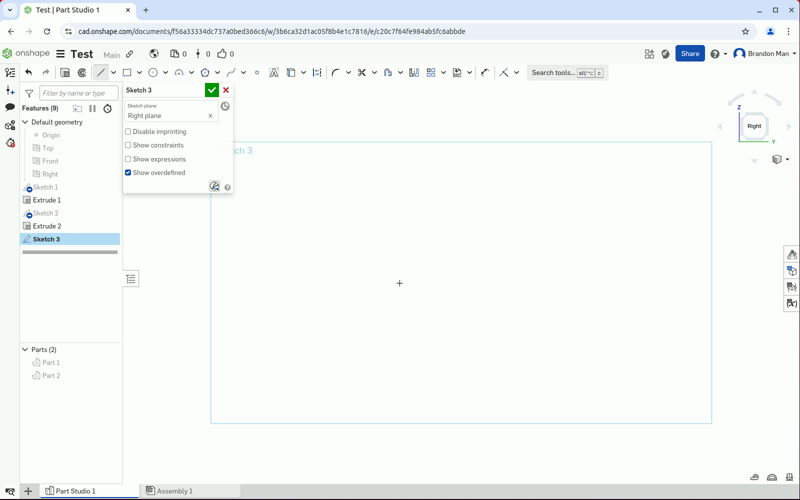
key_down(shift)
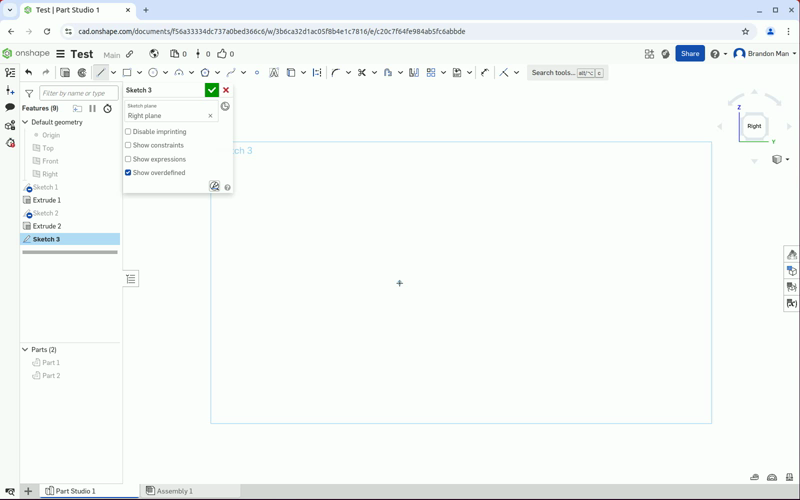
mouse_move(429, 282)
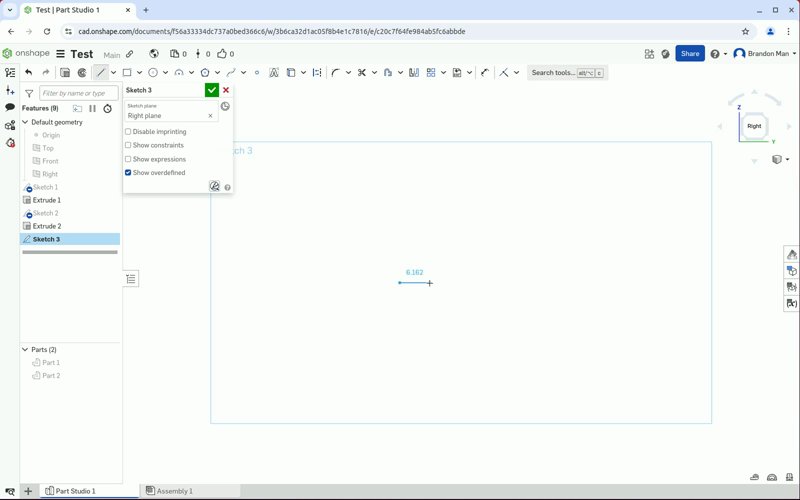
mouse_move(417, 282)
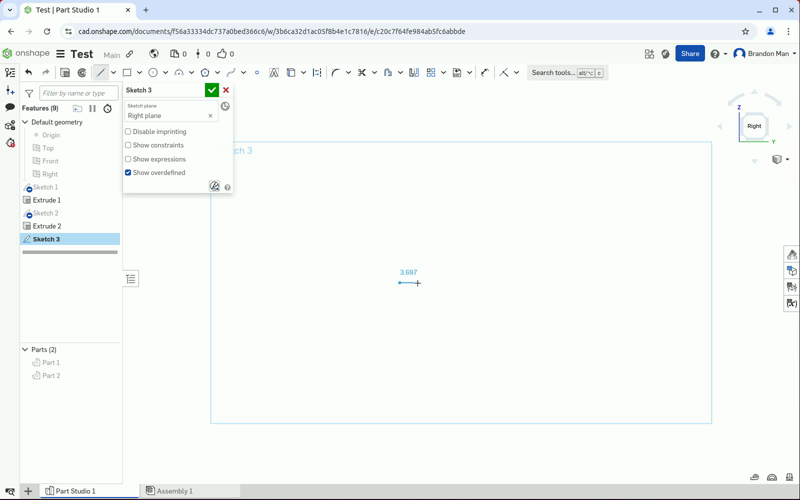
click(417, 282)
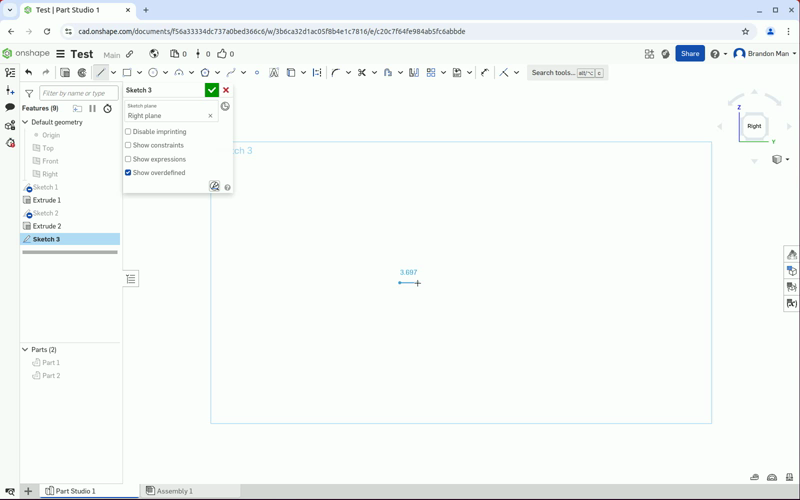
key_up(shift)
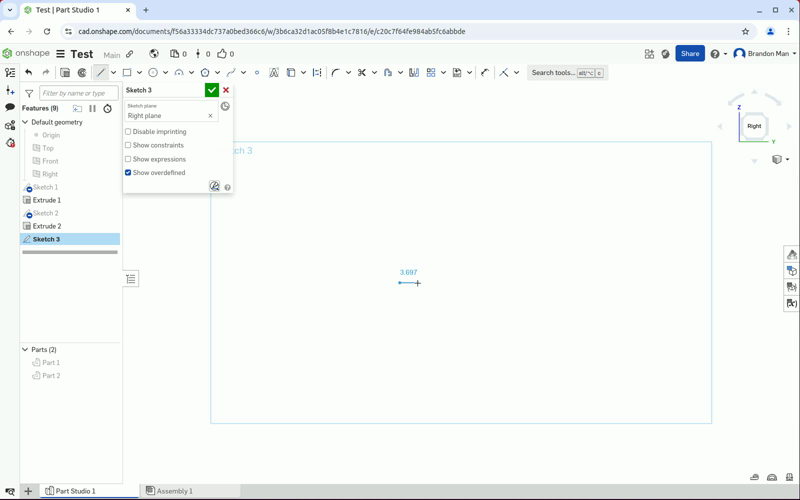
key_down(shift)
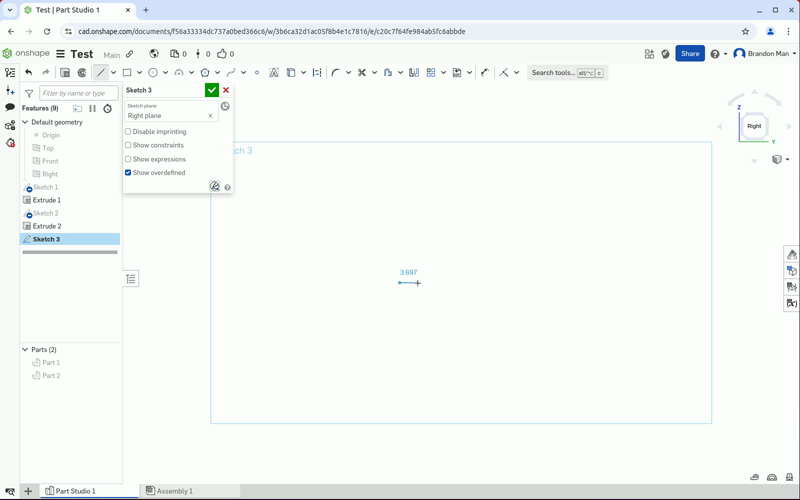
mouse_move(417, 162)
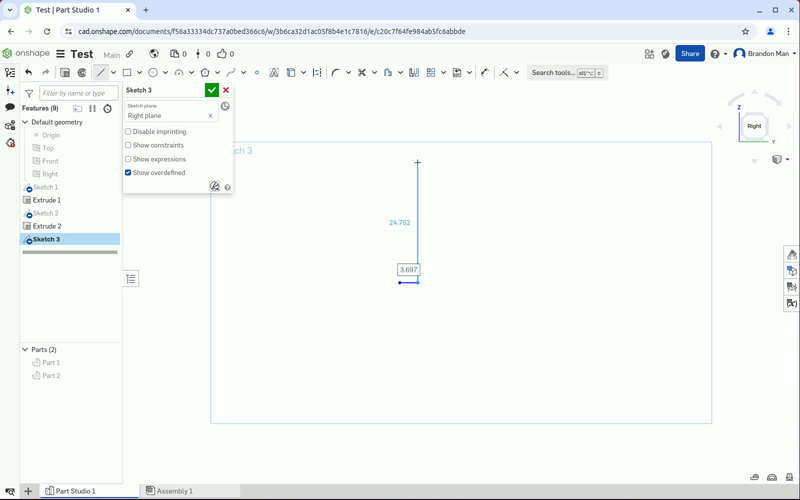
click(417, 162)
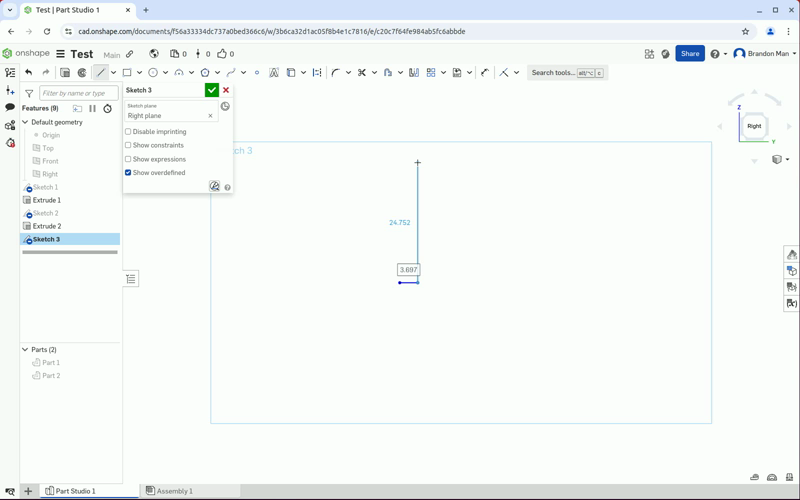
key_up(shift)
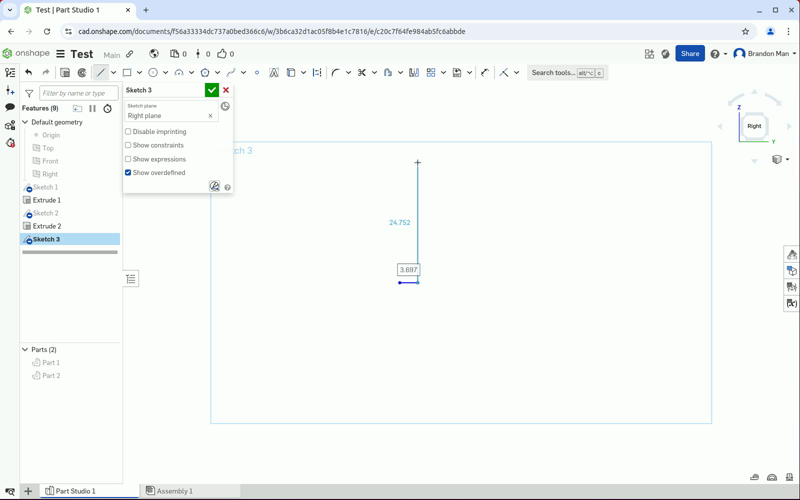
key_down(shift)
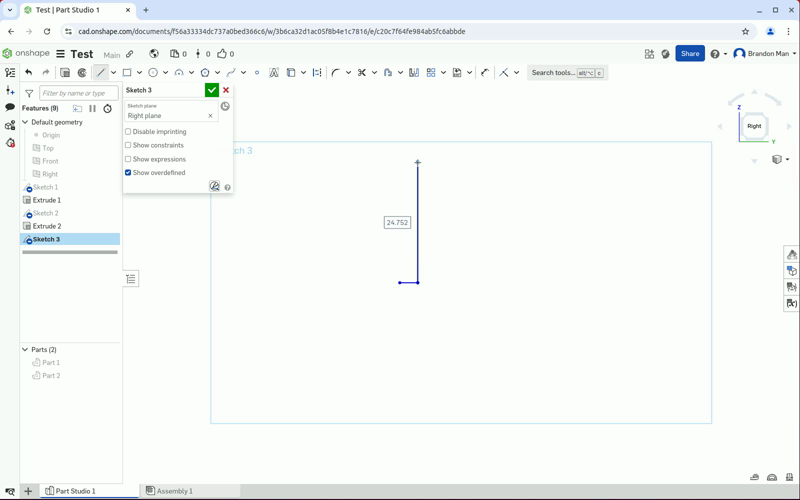
mouse_move(447, 162)
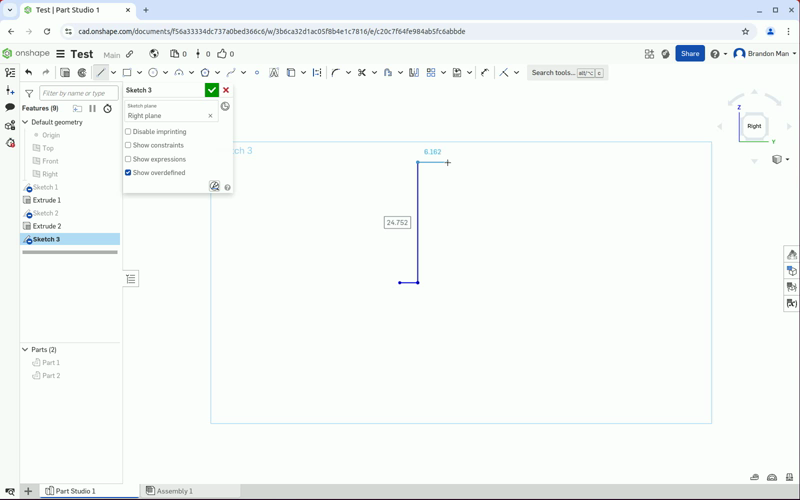
mouse_move(399, 162)
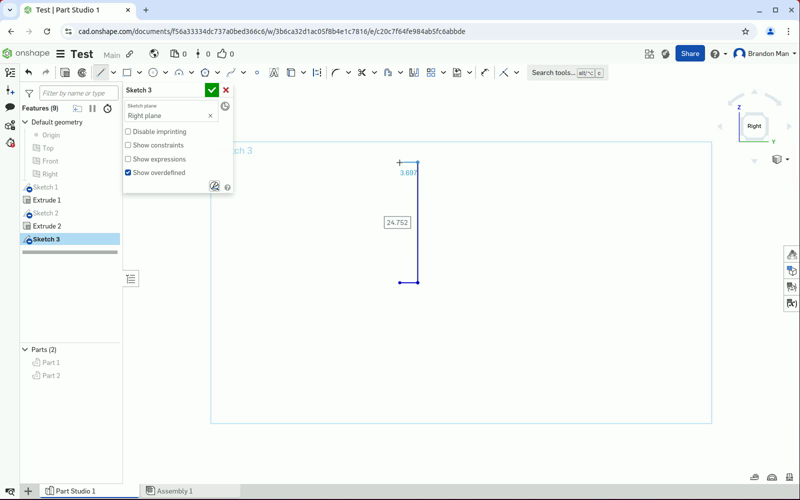
click(399, 162)
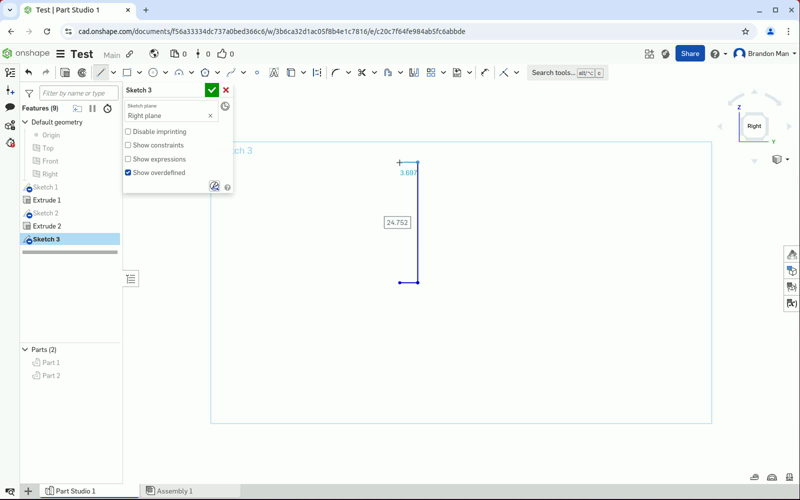
key_up(shift)
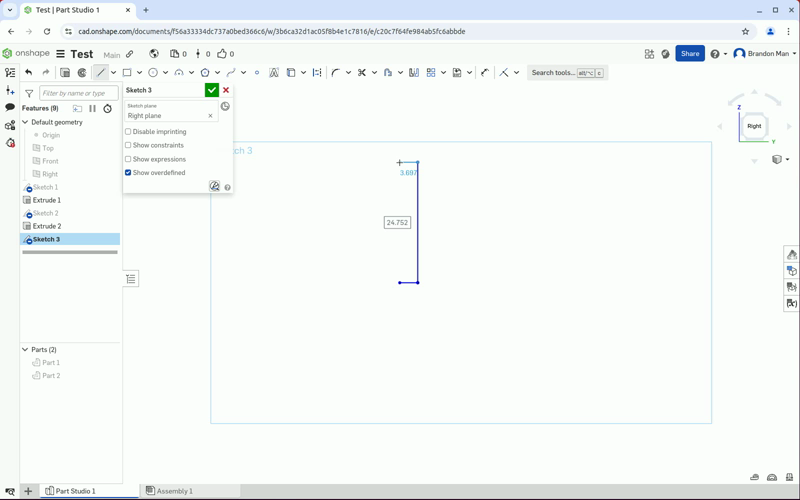
key_down(shift)
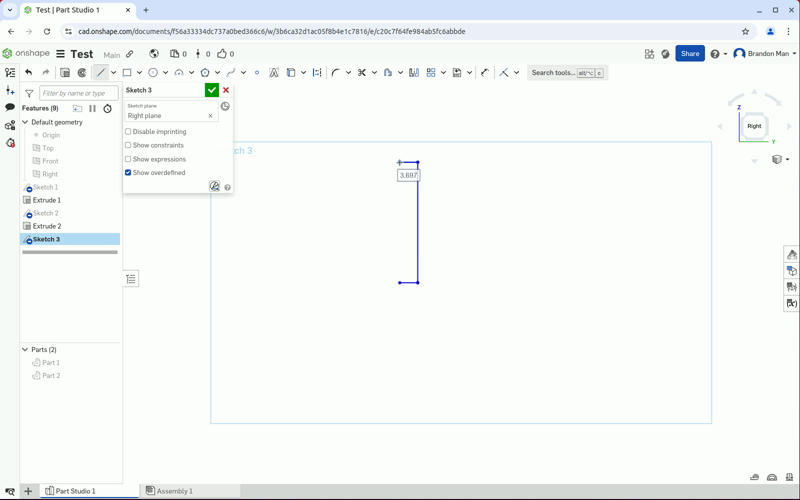
mouse_move(399, 282)
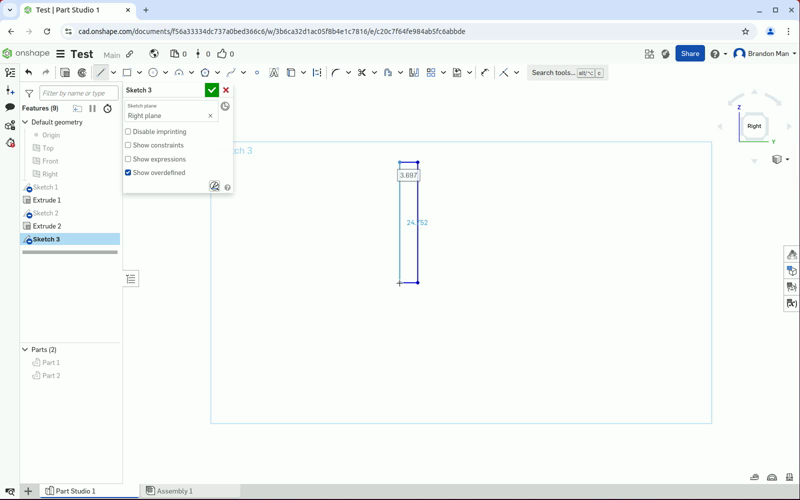
key_up(shift)
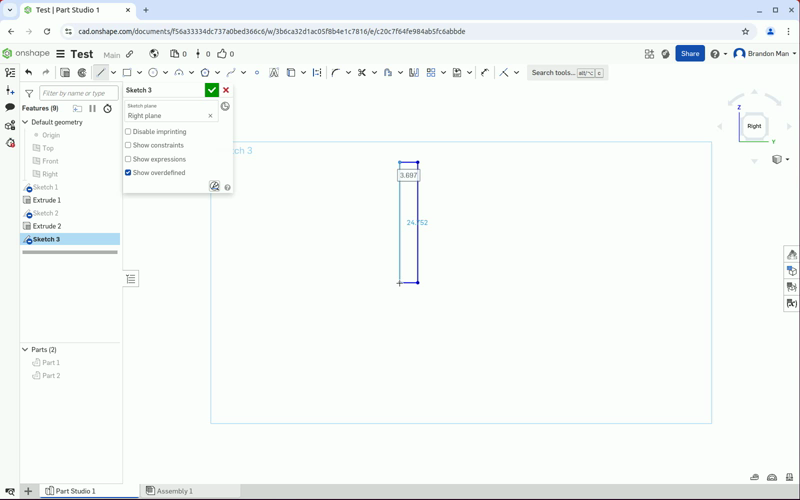
click(399, 282)
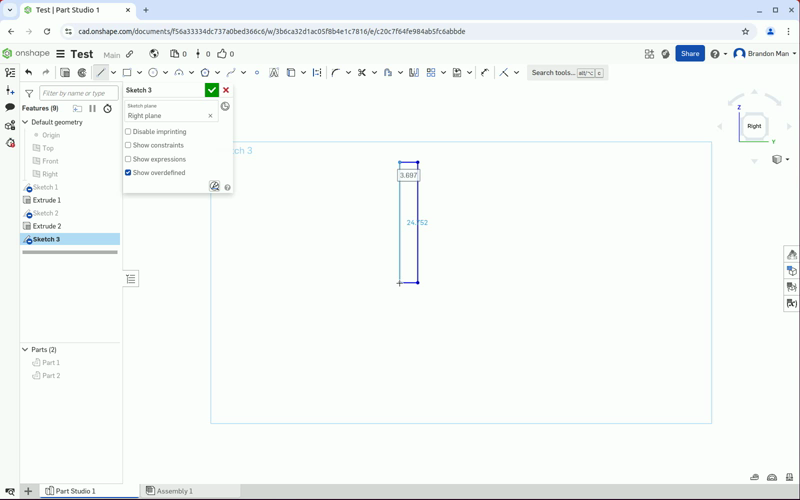
key(esc)
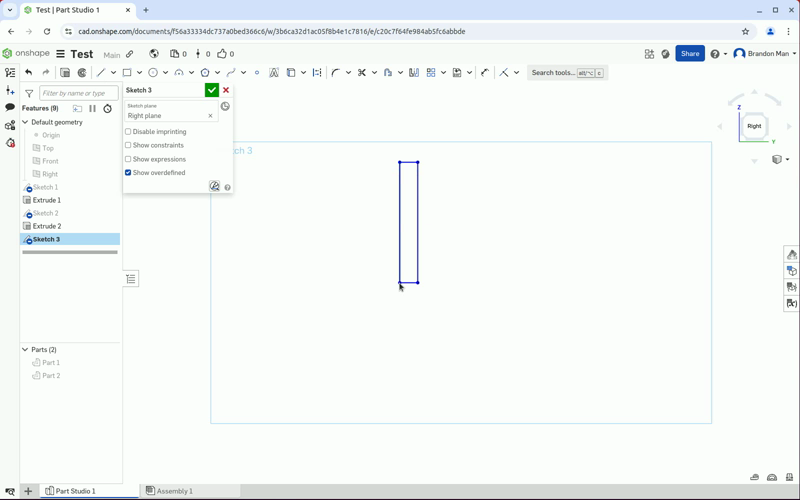
mouse_move(407, 247)
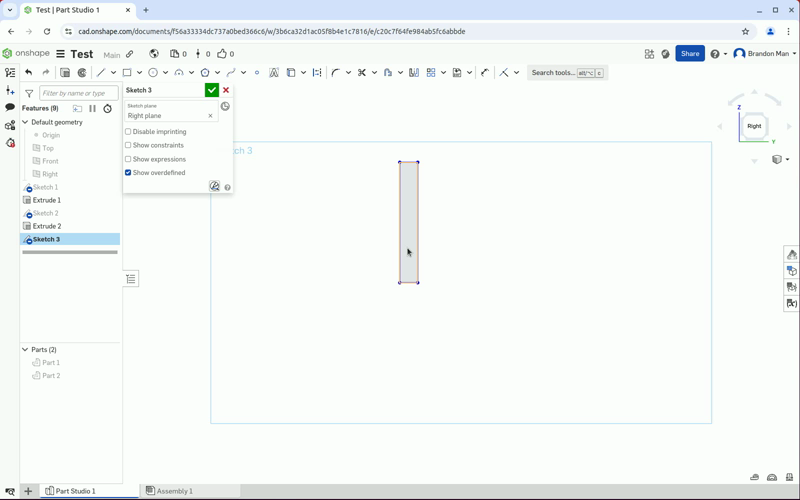
click(407, 247)
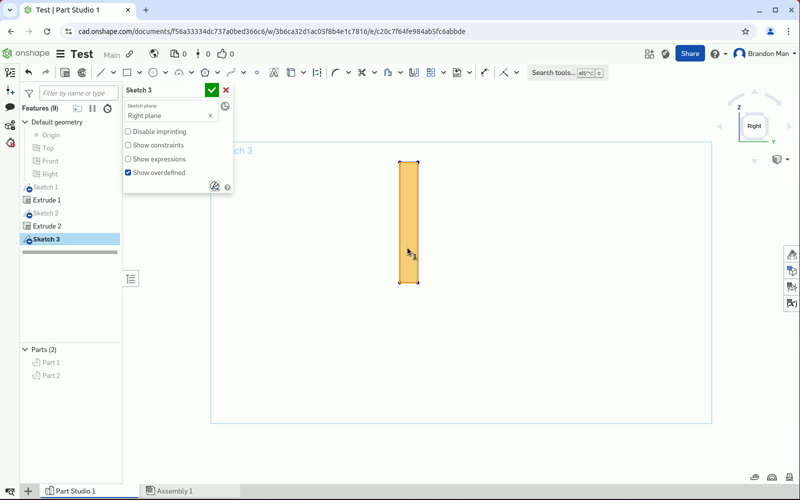
mouse_move(73, 352)
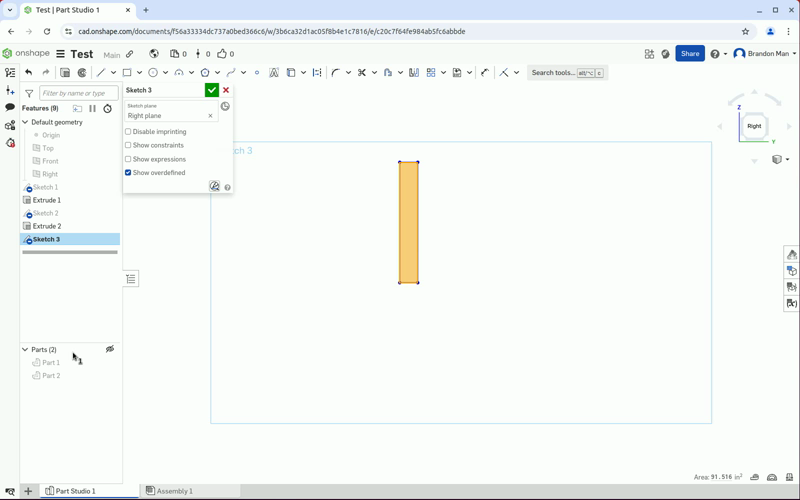
key(shift+y)
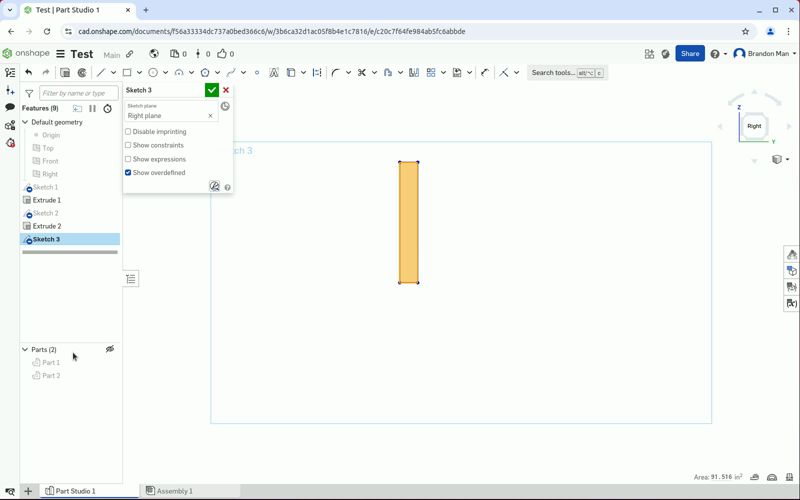
key(shift+e)
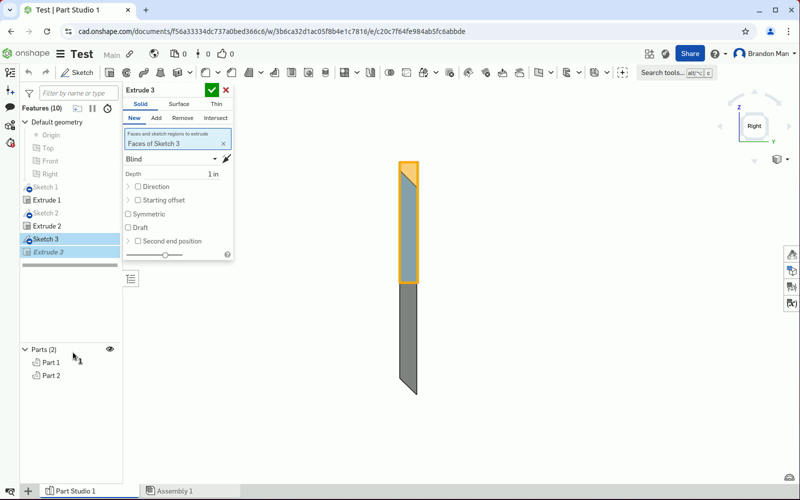
mouse_move(143, 106)
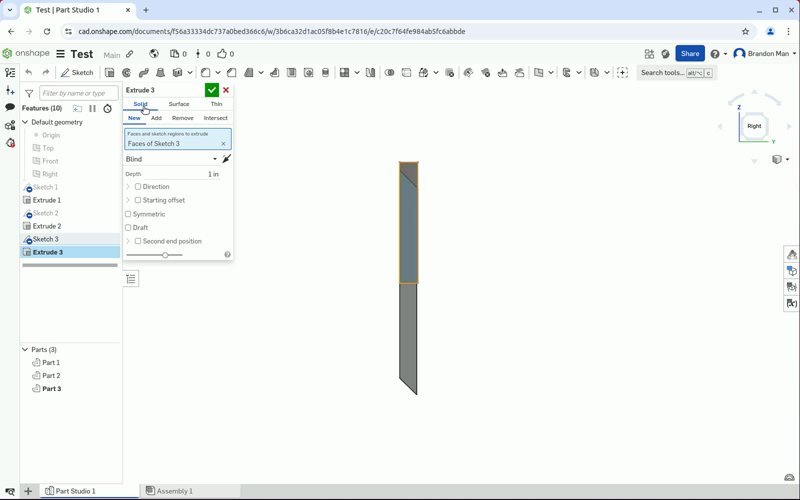
click(143, 106)
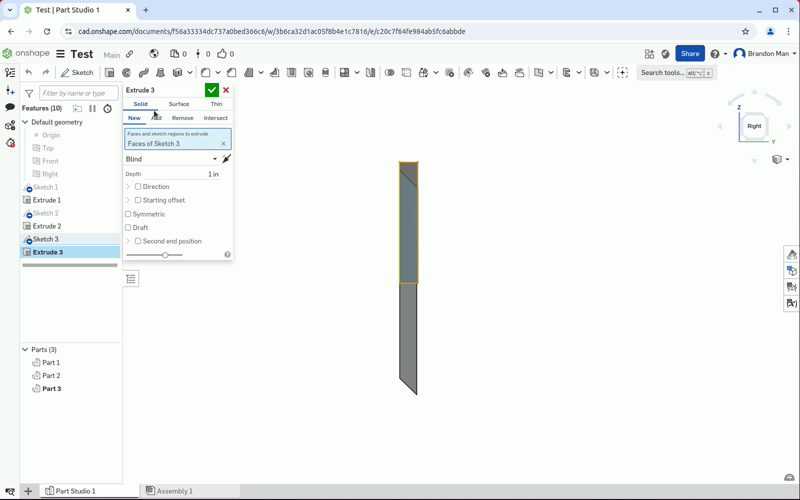
mouse_move(186, 120)
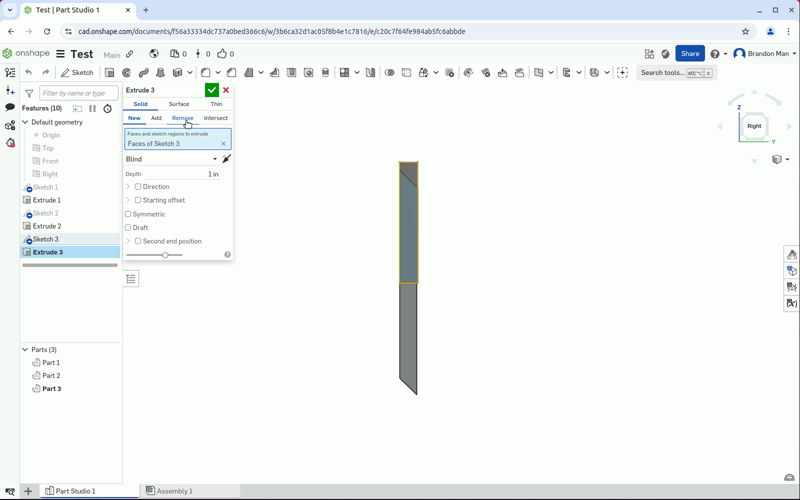
click(186, 120)
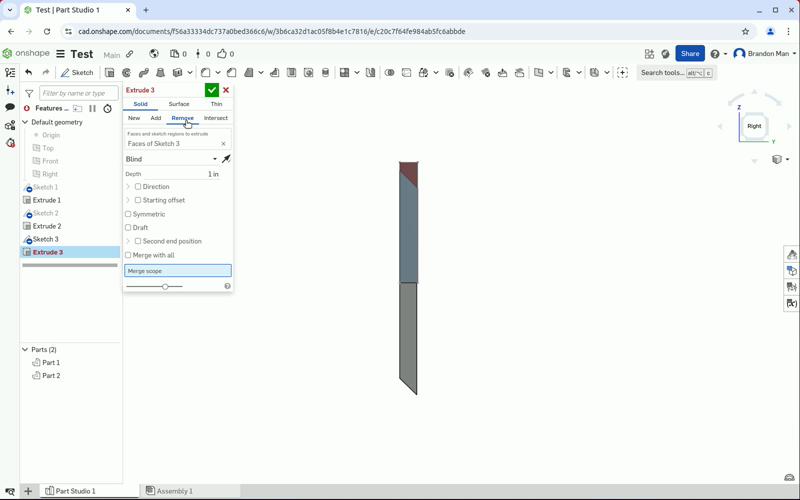
key(tab, 4)
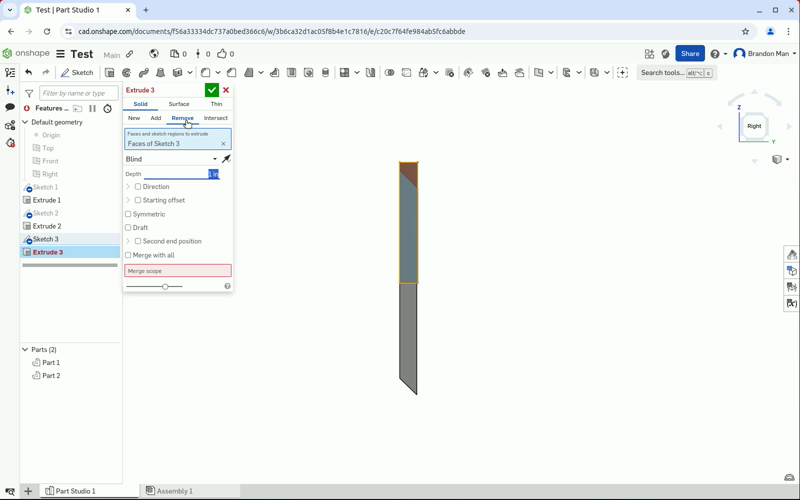
text(0.482)
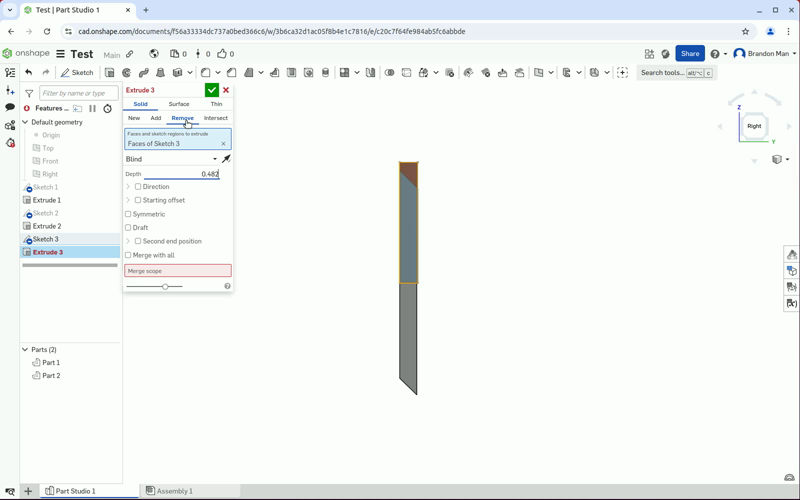
key(tab, 3)
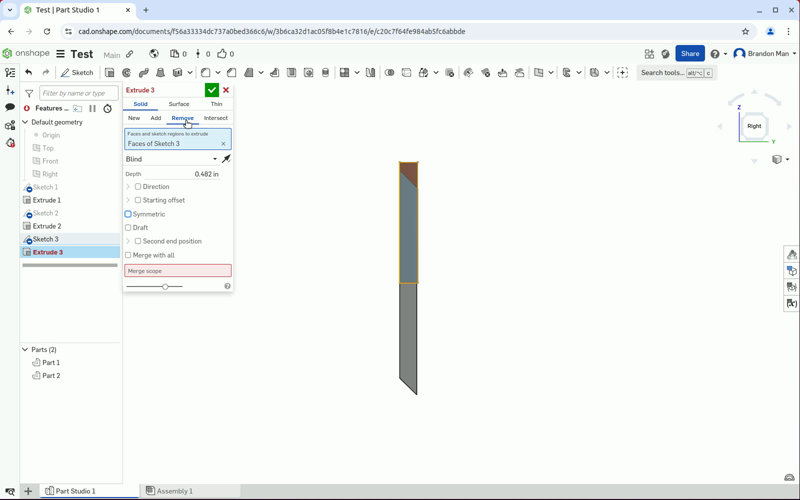
key(space)
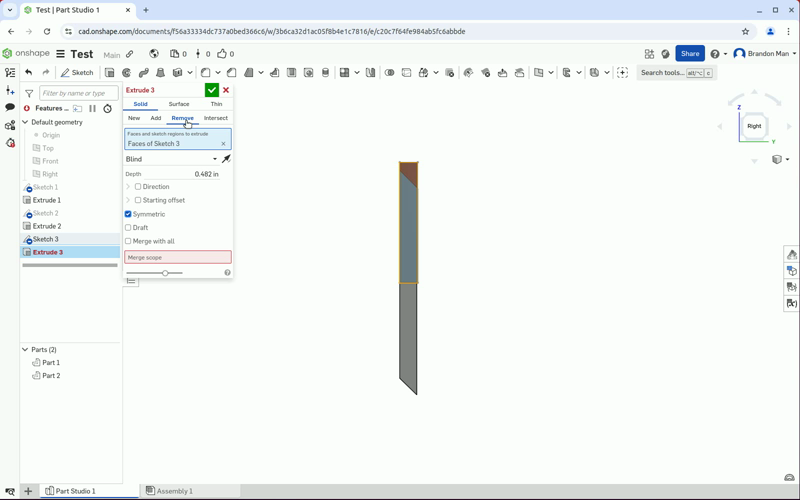
key(tab, 2)
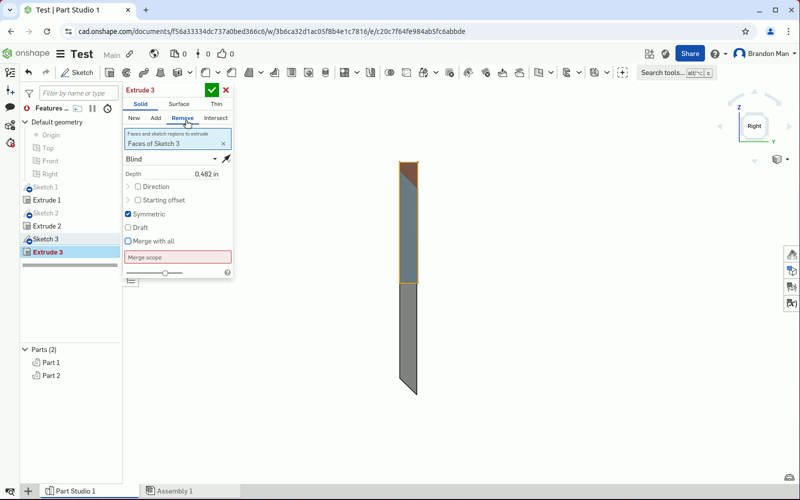
key(space)
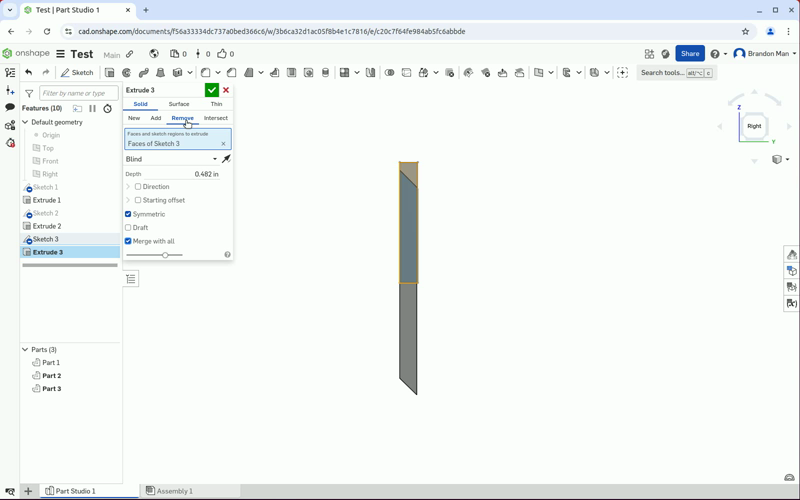
key(enter)
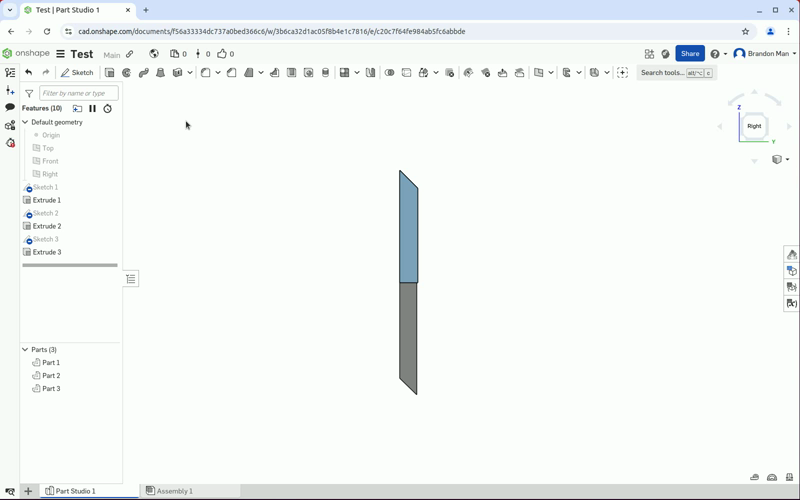
key(shift+h)
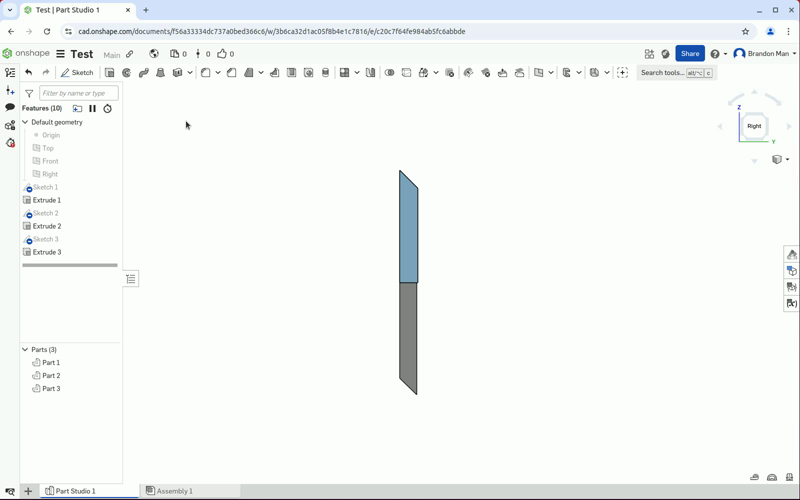
key(shift+h)
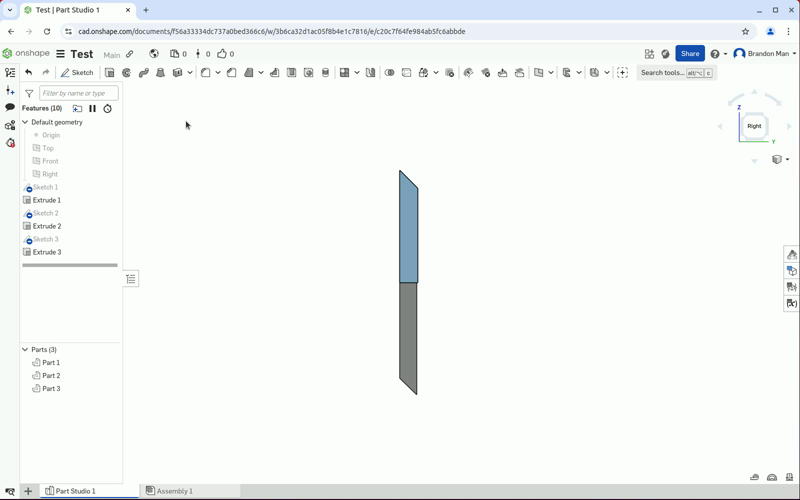
mouse_move(73, 189)
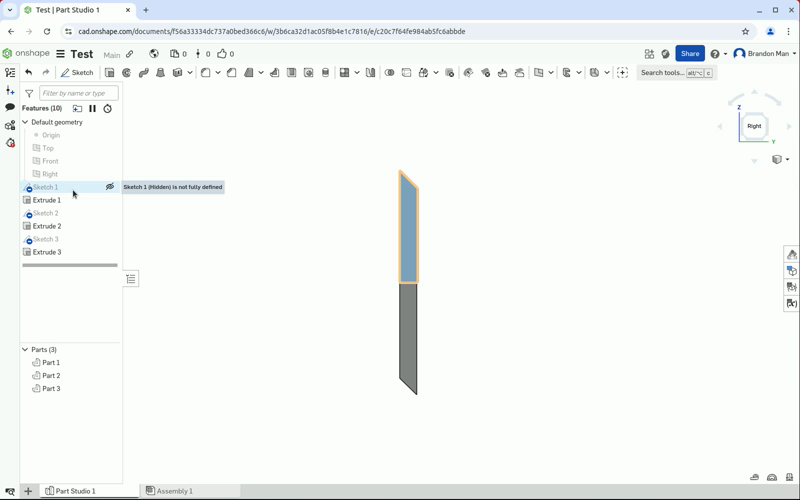
click(73, 189)
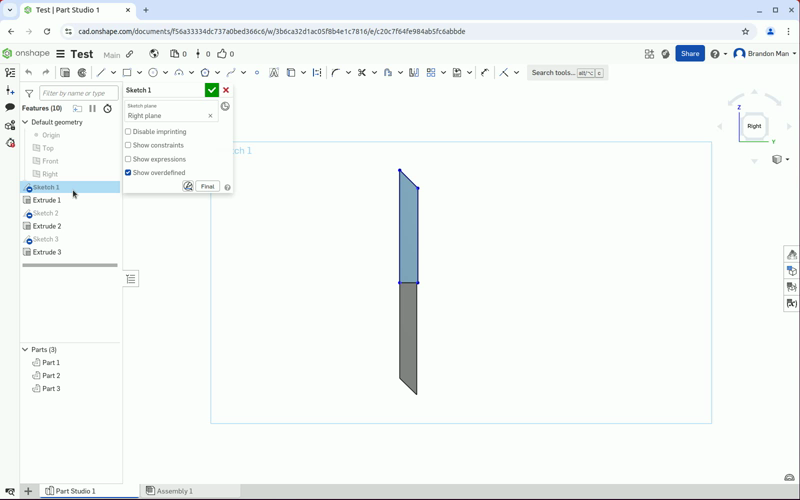
mouse_move(229, 92)
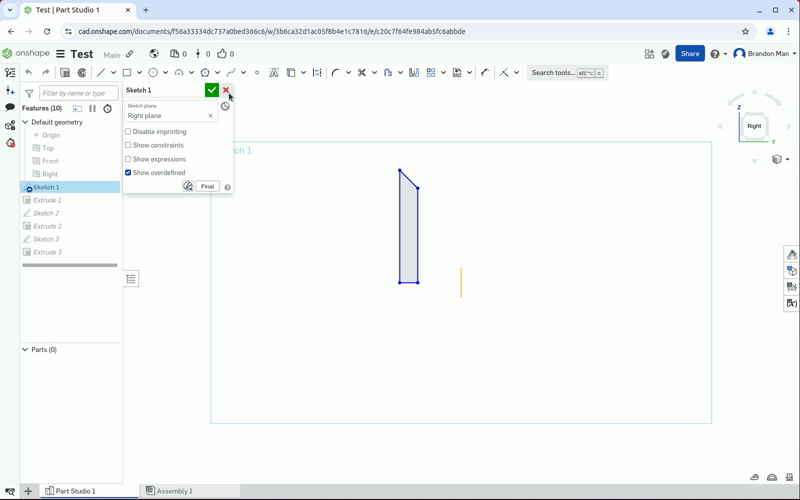
click(229, 92)
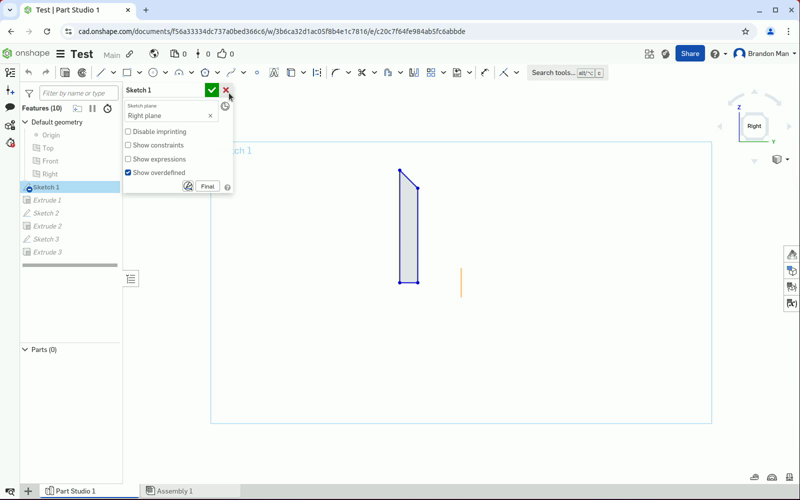
key(shift+s)
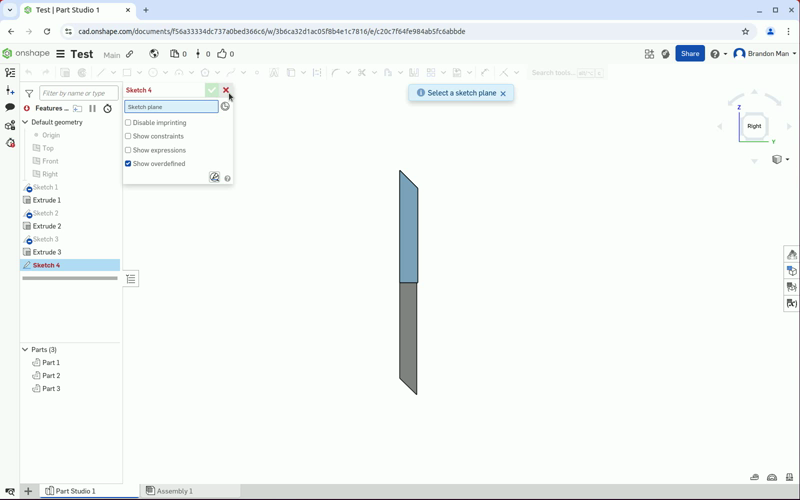
mouse_move(73, 176)
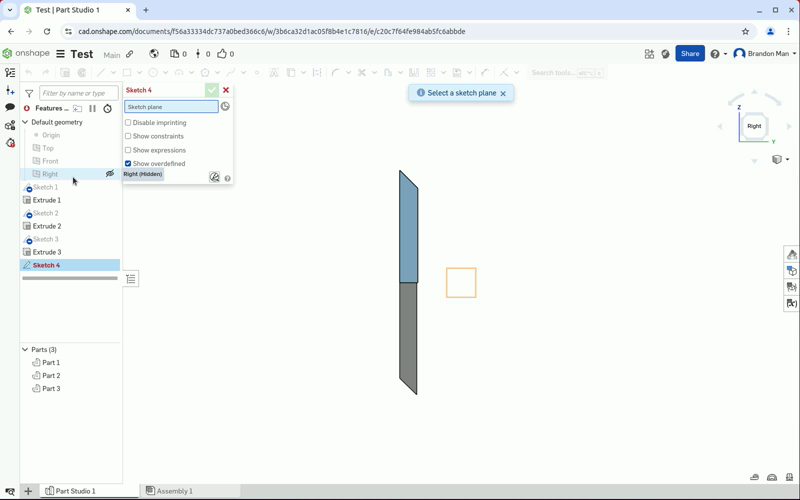
click(73, 176)
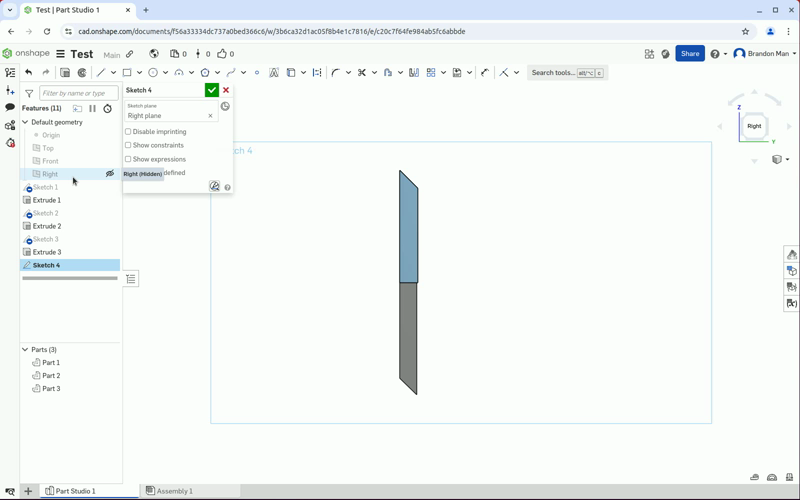
mouse_move(73, 352)
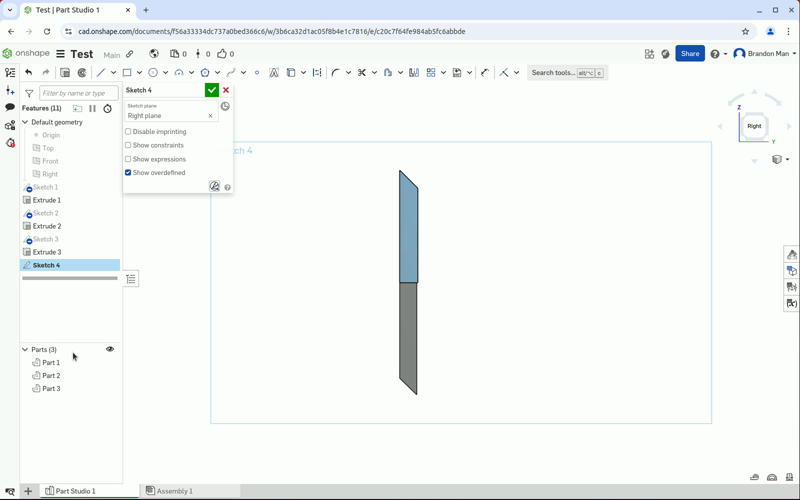
key(y)
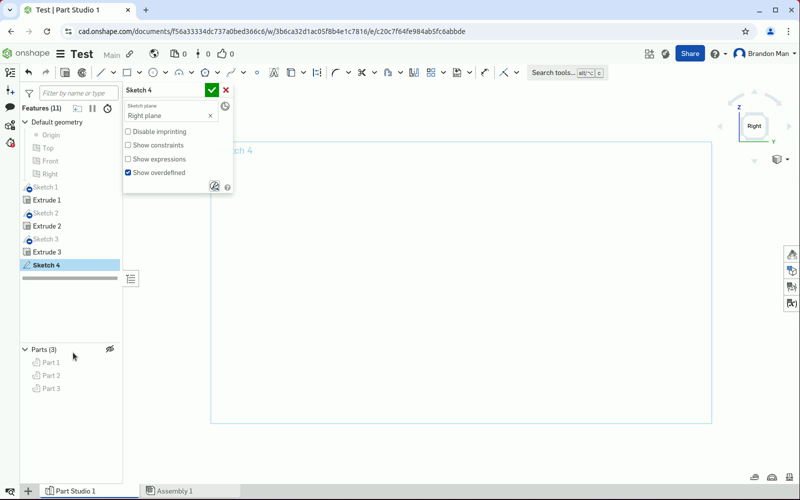
key(l)
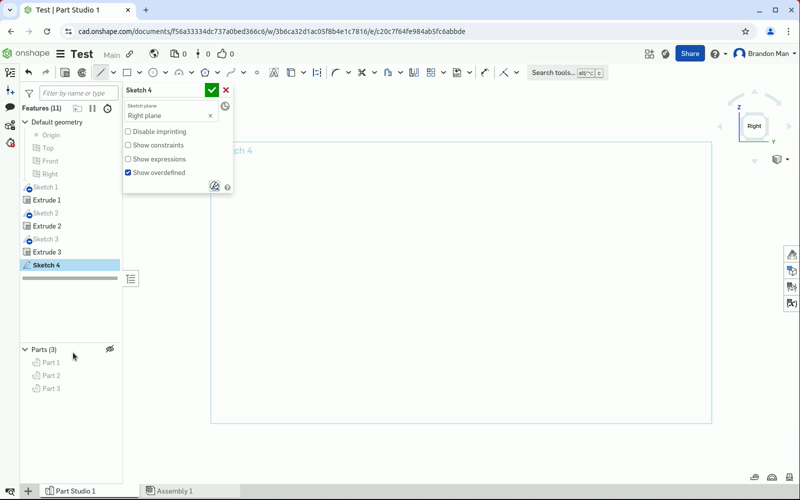
key_down(shift)
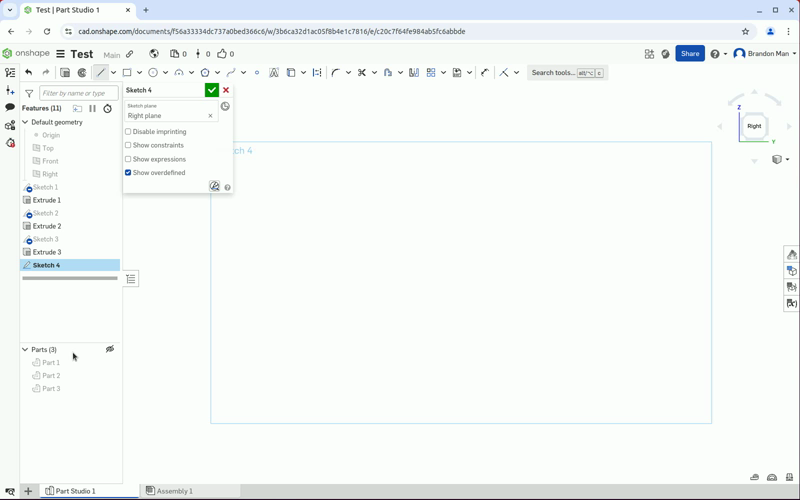
mouse_move(399, 403)
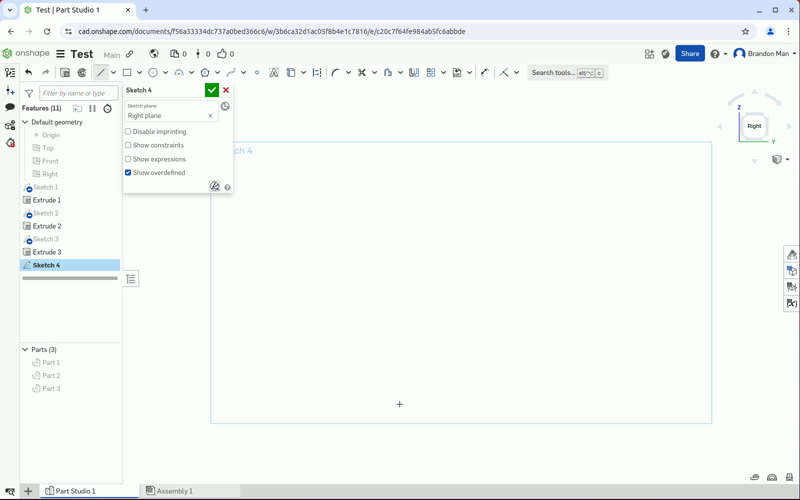
click(399, 403)
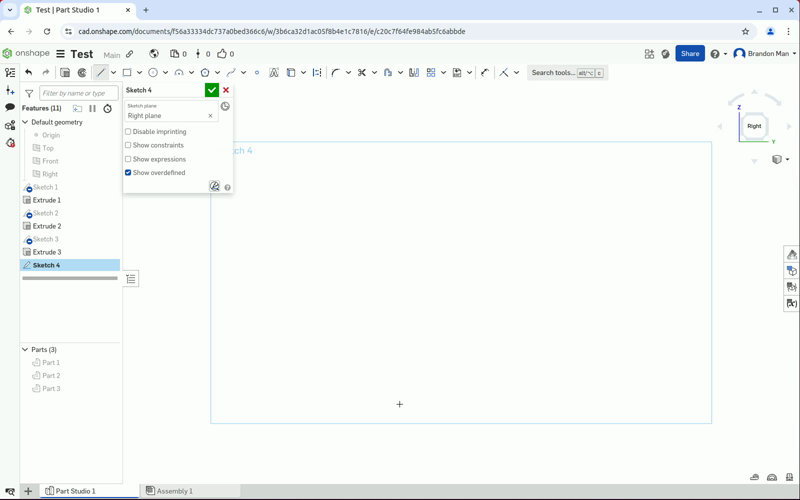
key_up(shift)
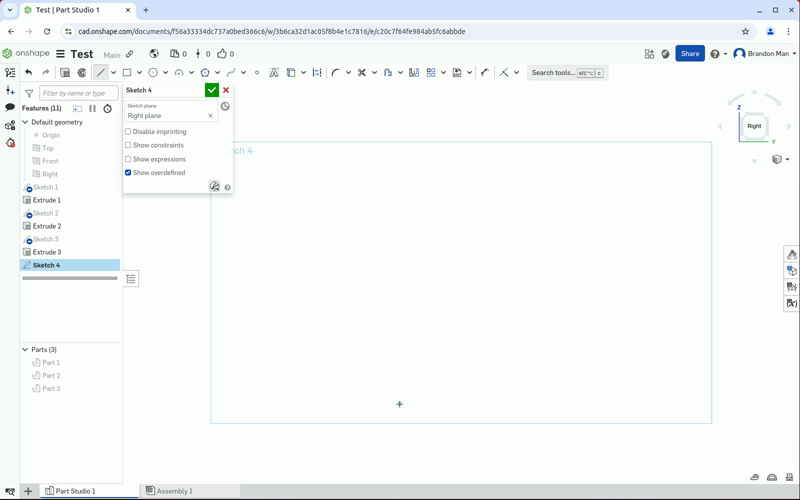
key_down(shift)
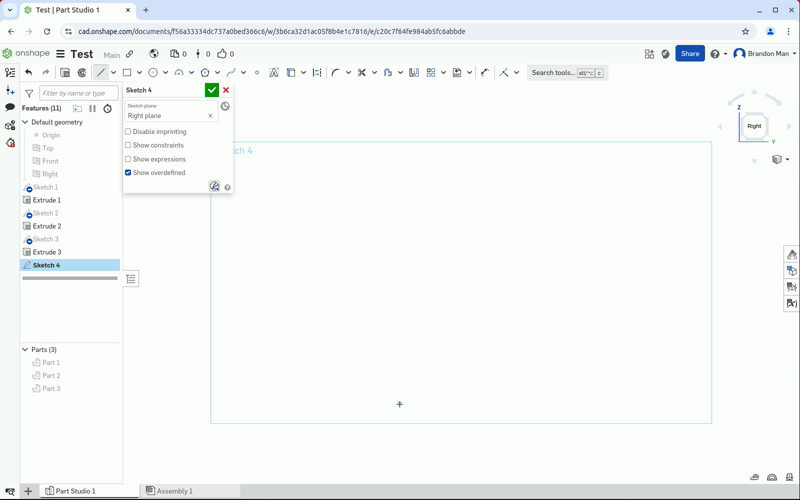
mouse_move(429, 403)
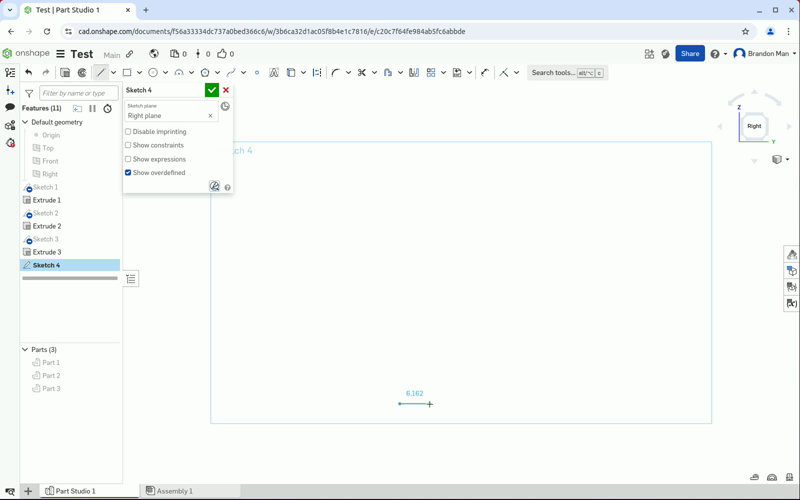
mouse_move(417, 403)
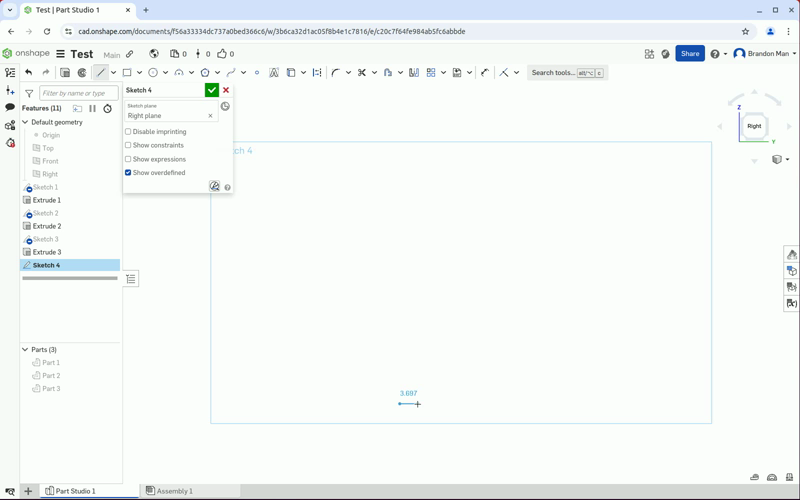
click(417, 403)
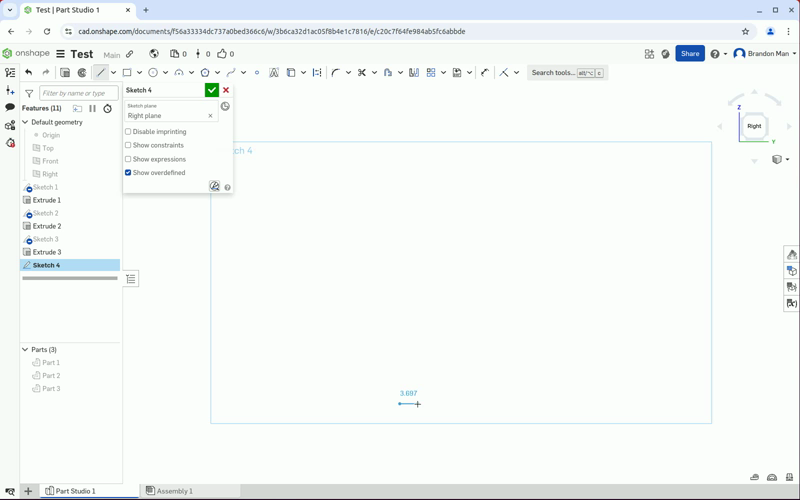
key_up(shift)
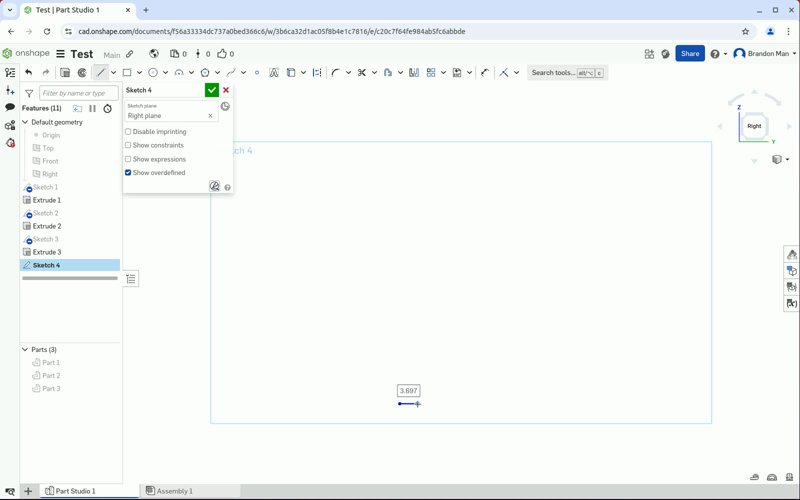
key_down(shift)
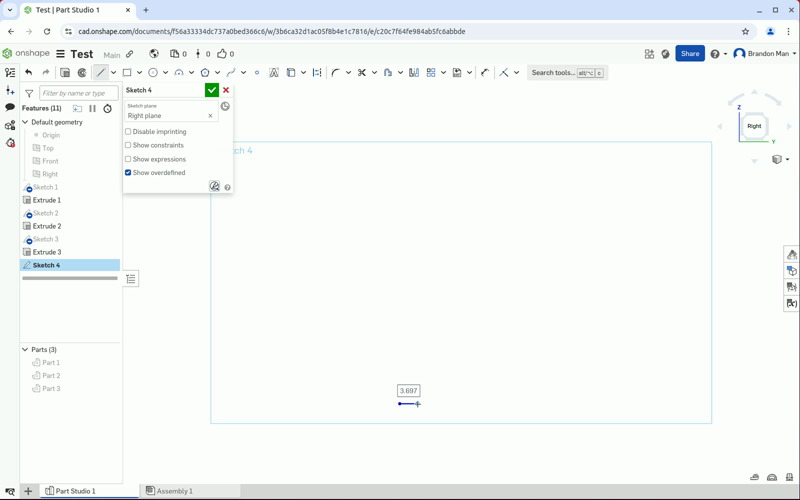
mouse_move(417, 282)
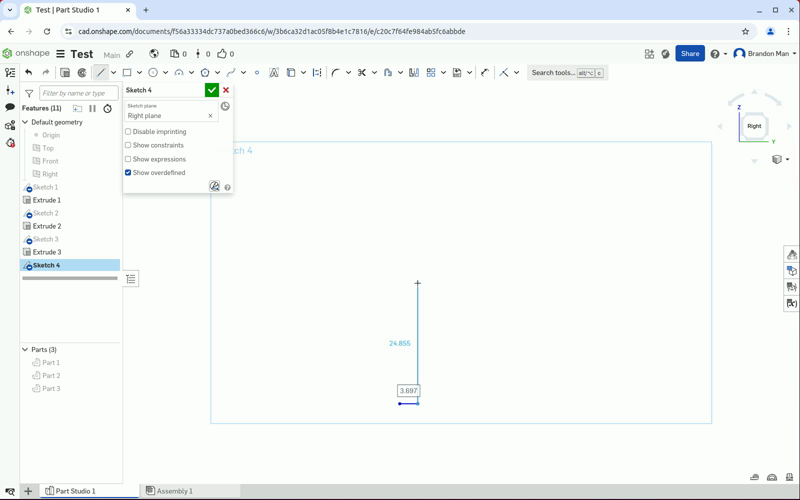
click(417, 282)
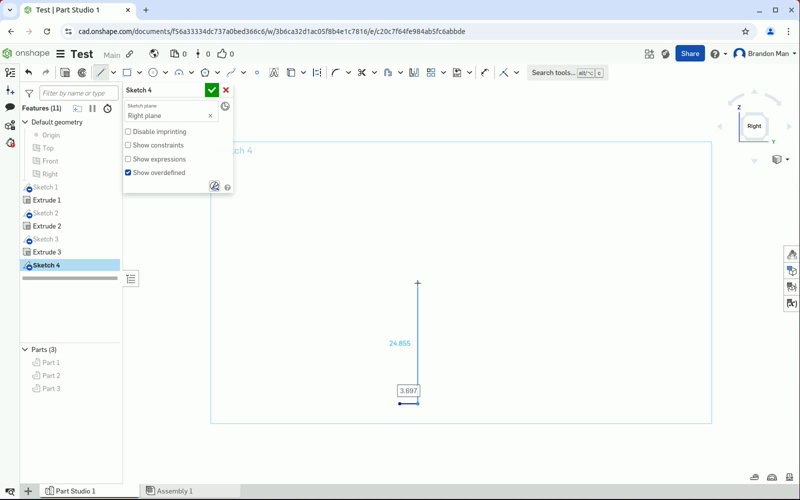
key_up(shift)
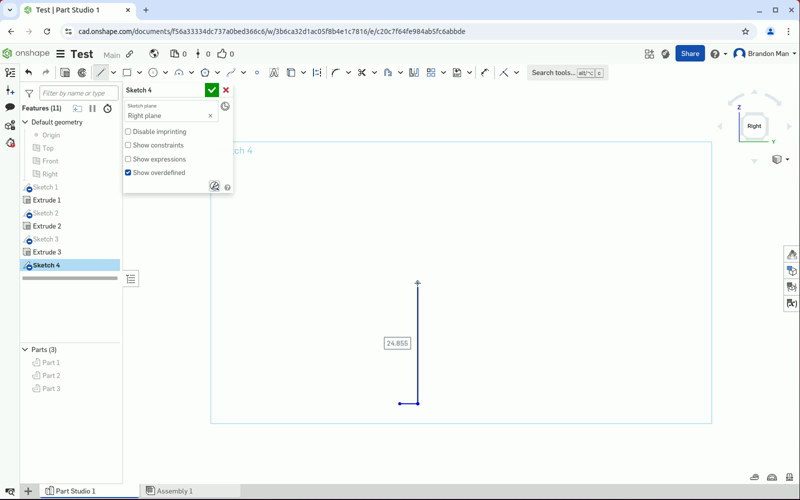
key_down(shift)
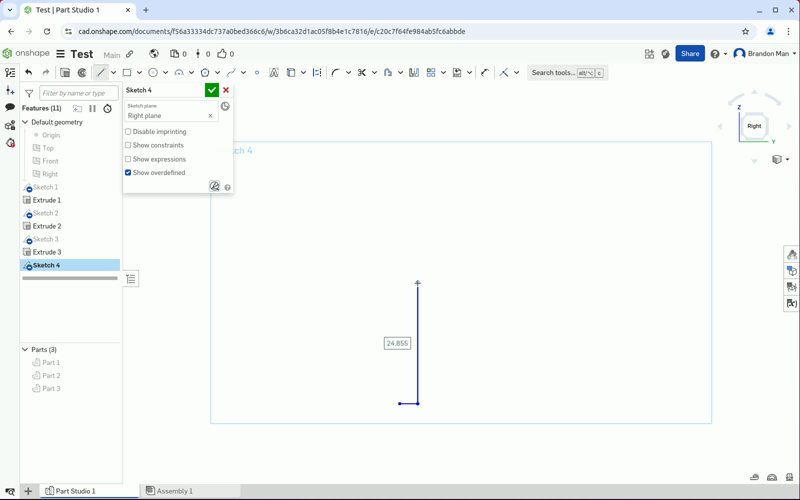
mouse_move(447, 282)
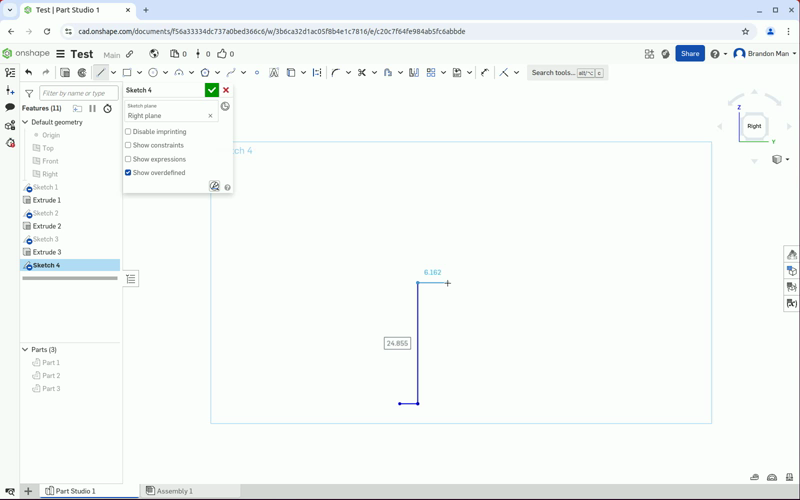
mouse_move(399, 282)
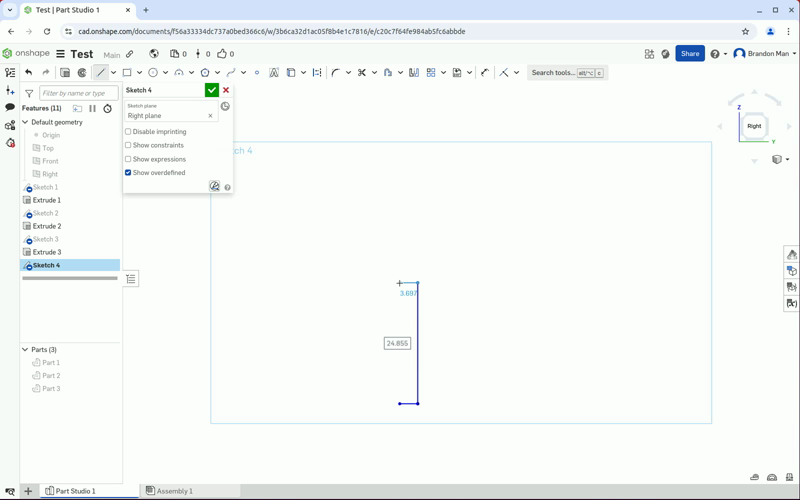
click(399, 282)
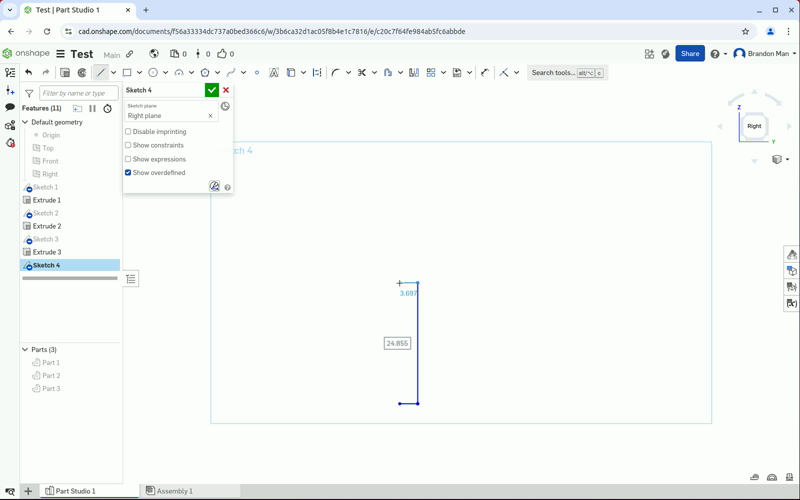
key_up(shift)
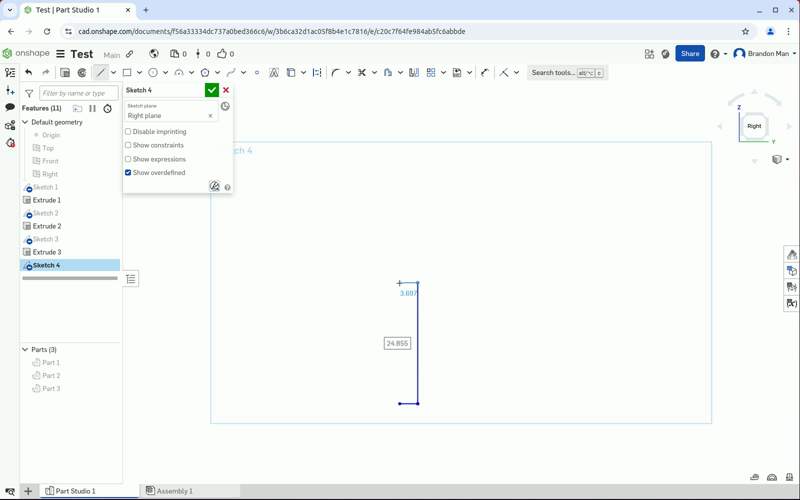
key_down(shift)
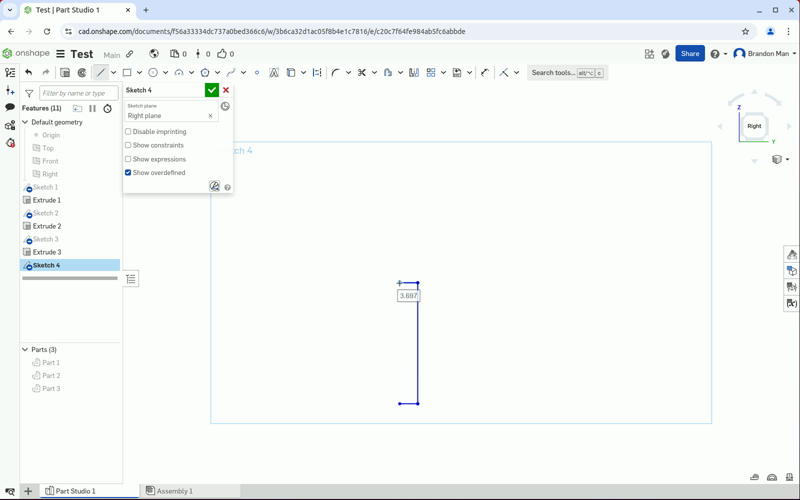
mouse_move(399, 403)
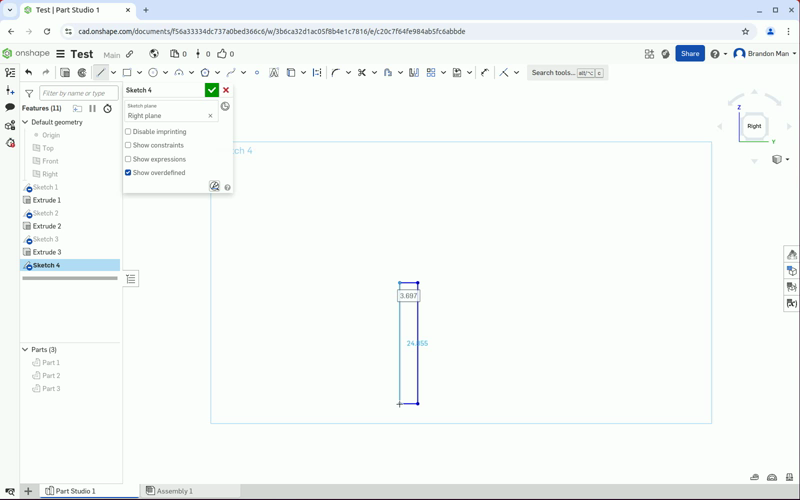
key_up(shift)
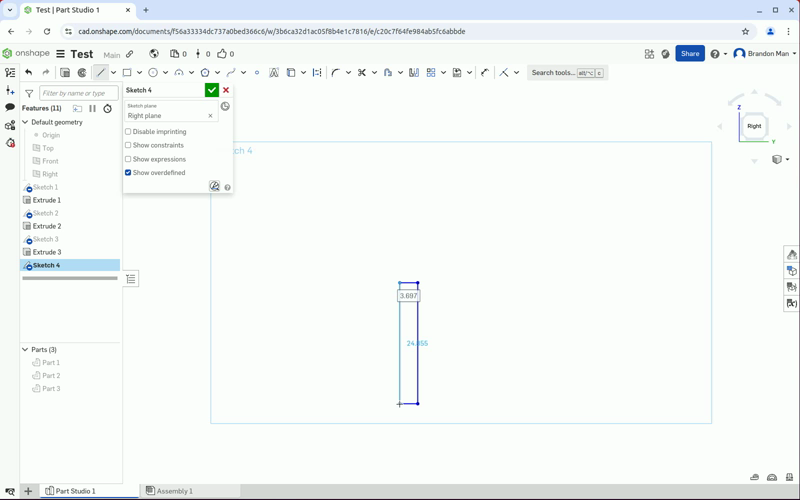
click(399, 403)
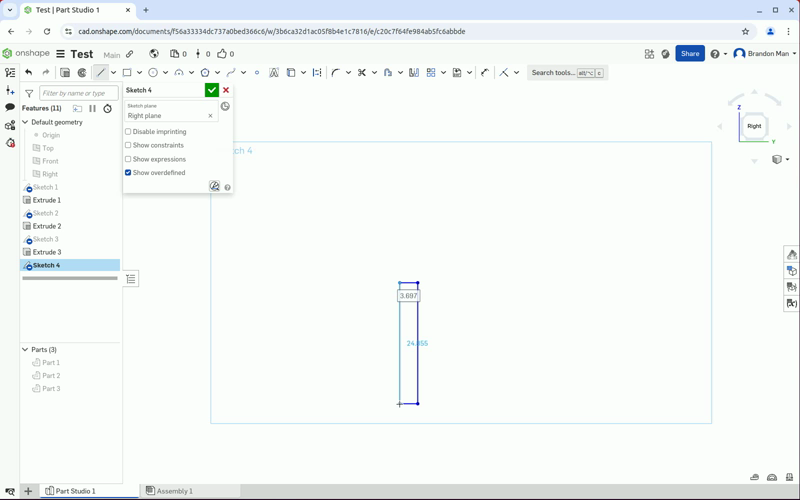
key(esc)
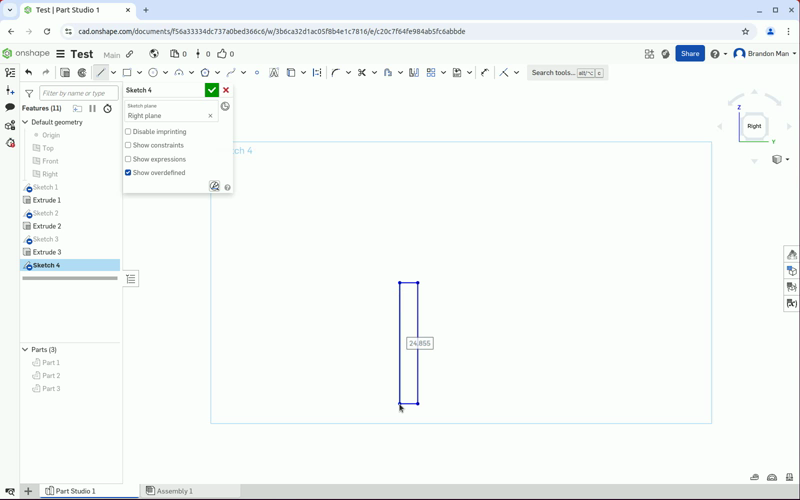
mouse_move(409, 343)
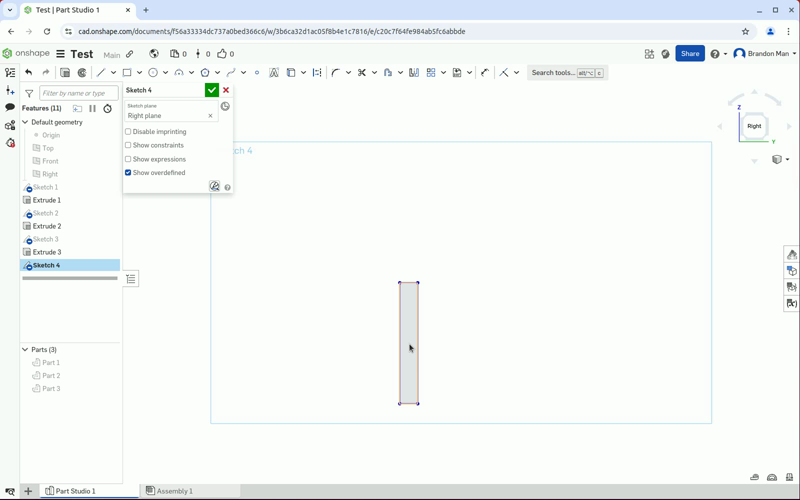
click(409, 343)
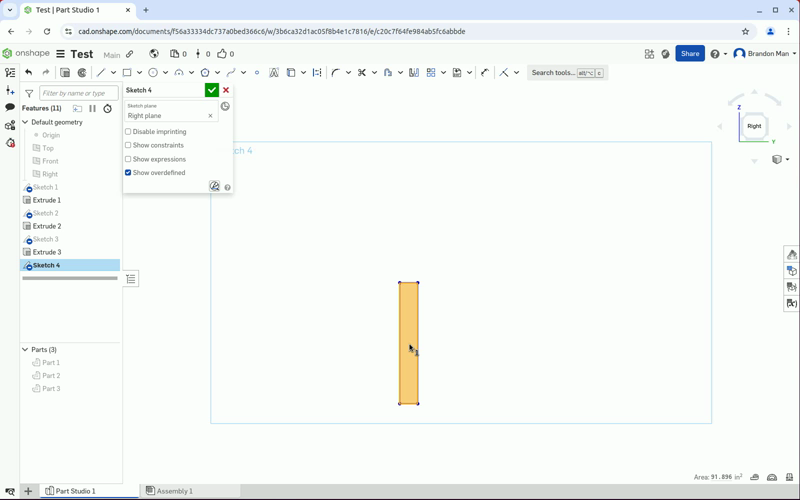
mouse_move(73, 352)
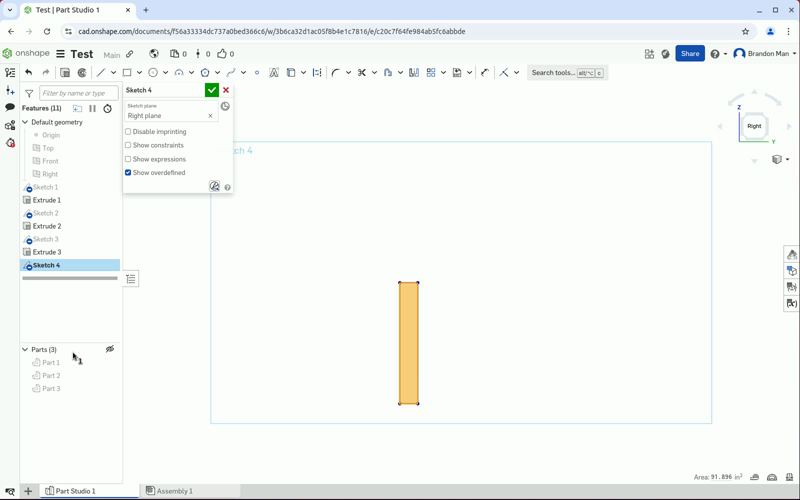
key(shift+y)
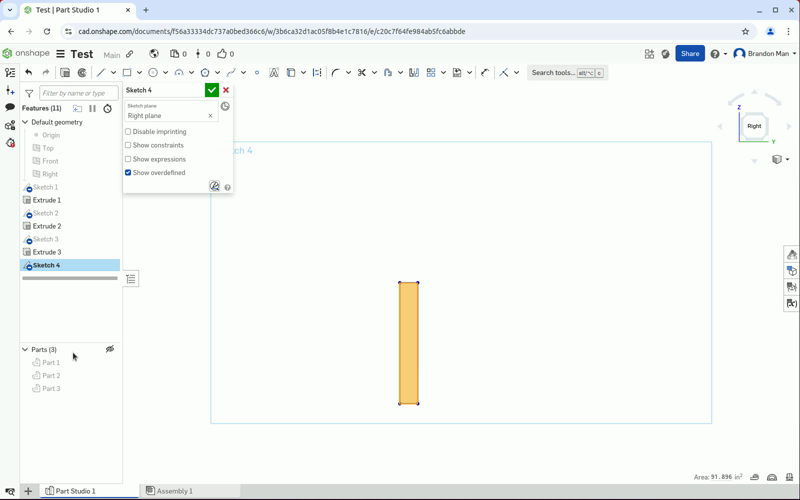
key(shift+e)
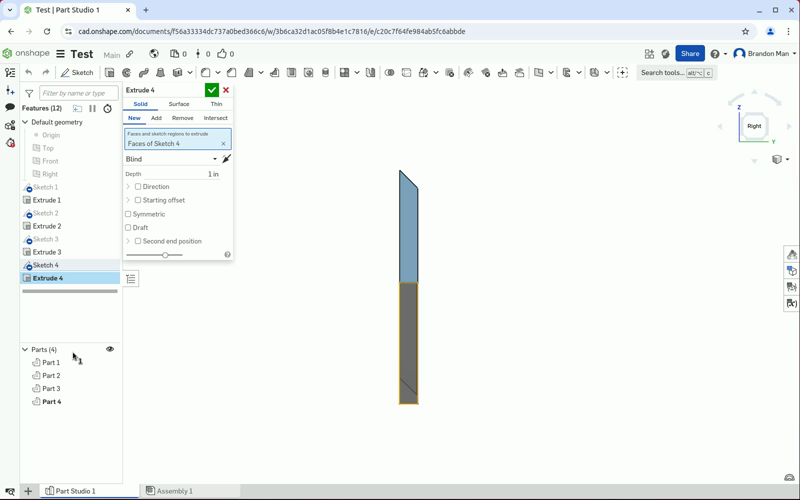
mouse_move(143, 106)
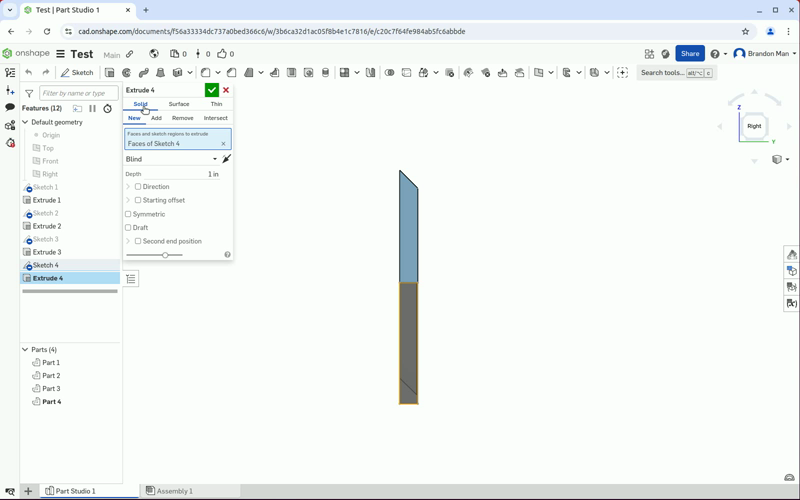
click(143, 106)
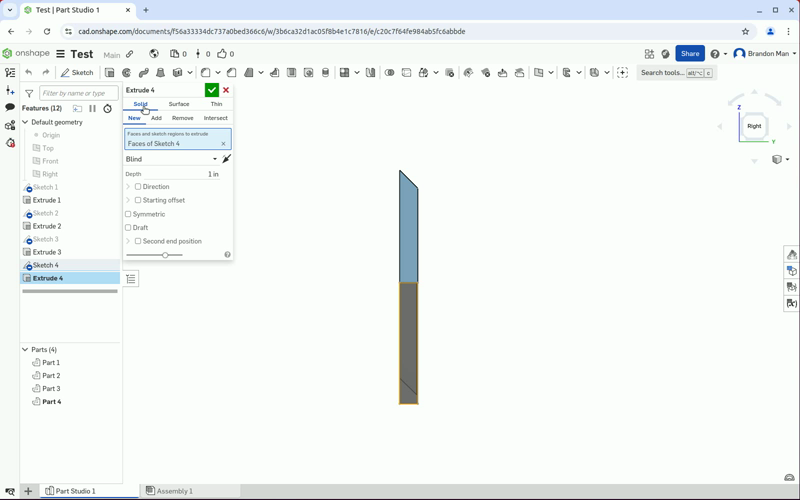
mouse_move(186, 120)
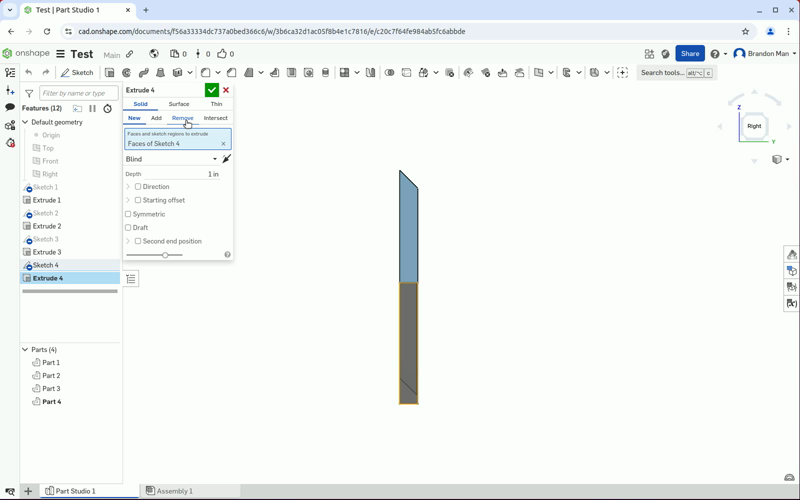
click(186, 120)
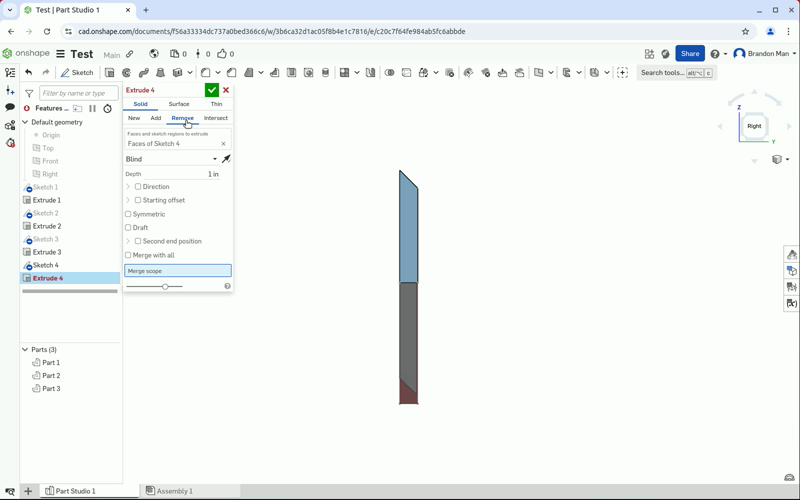
key(tab, 4)
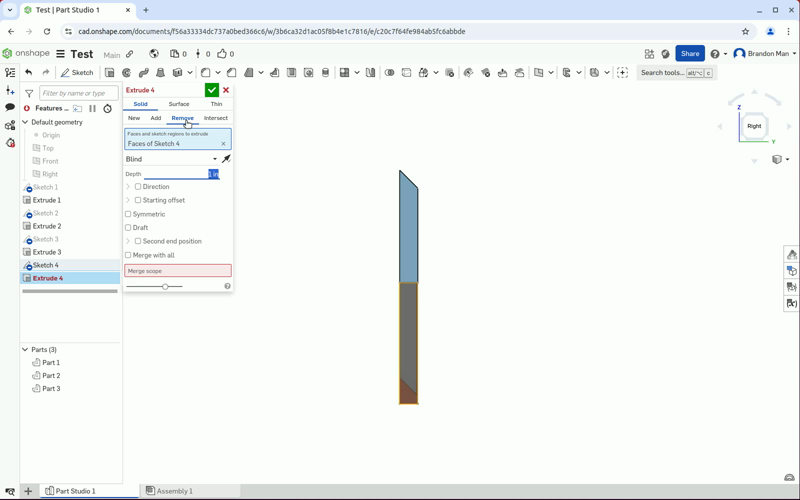
text(0.482)
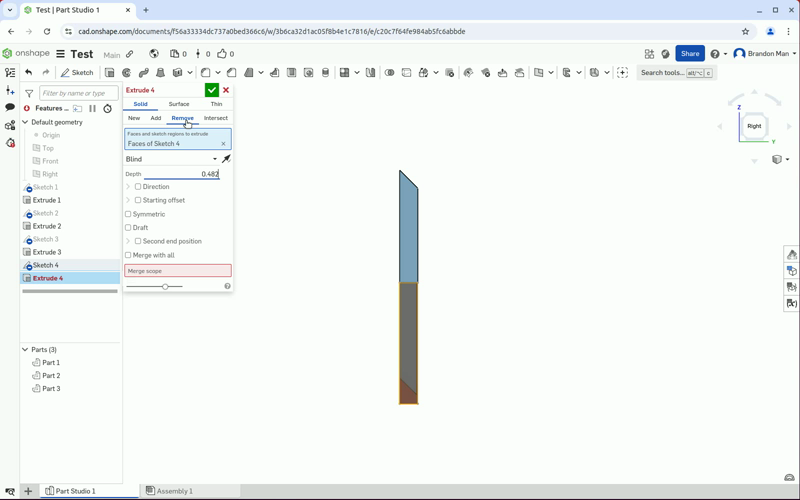
key(tab, 3)
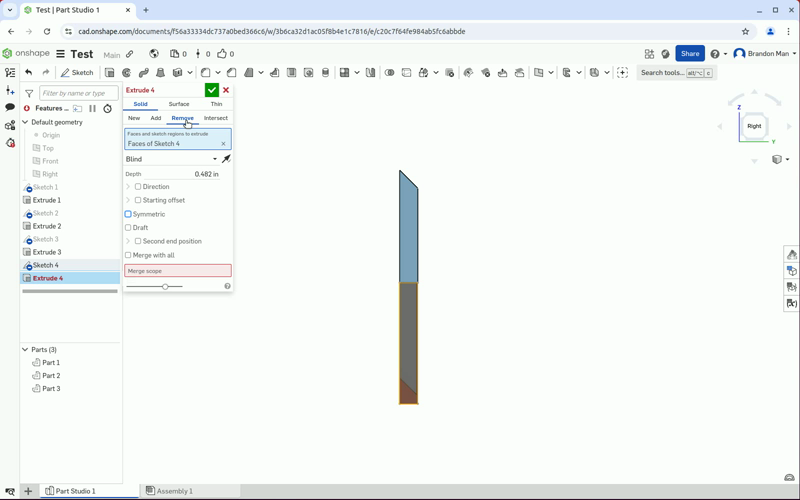
key(space)
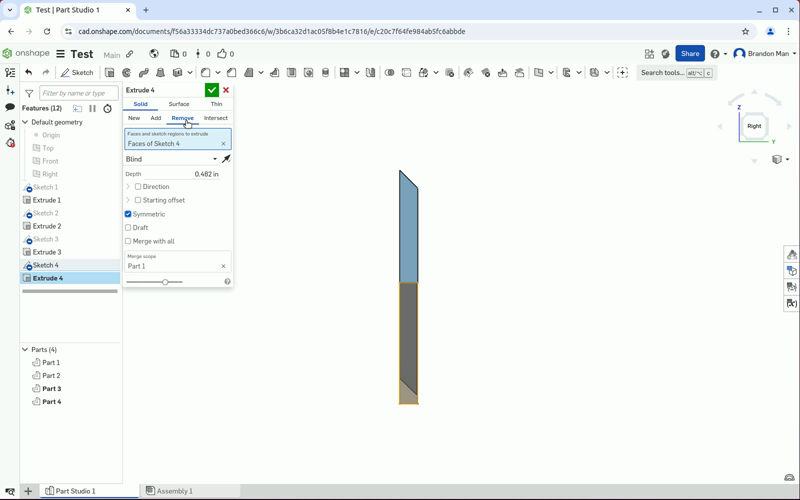
key(tab, 2)
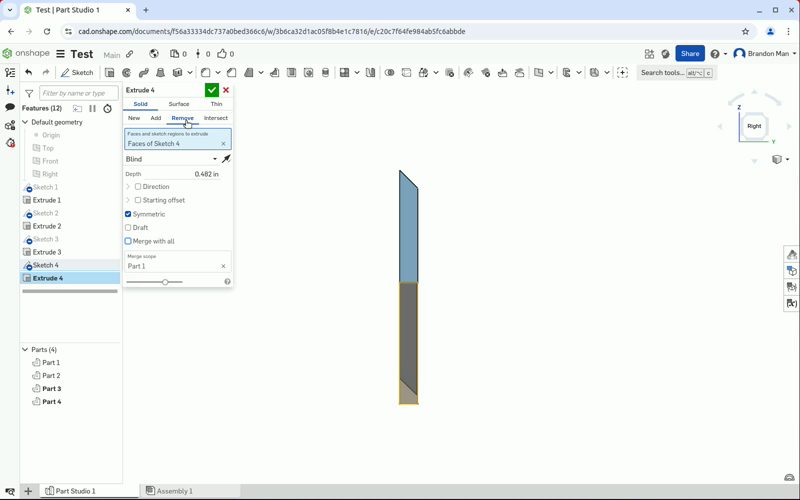
key(space)
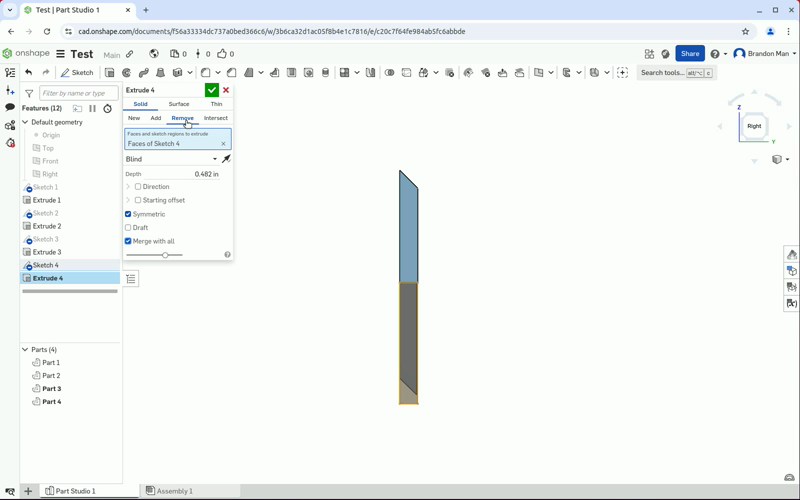
key(enter)
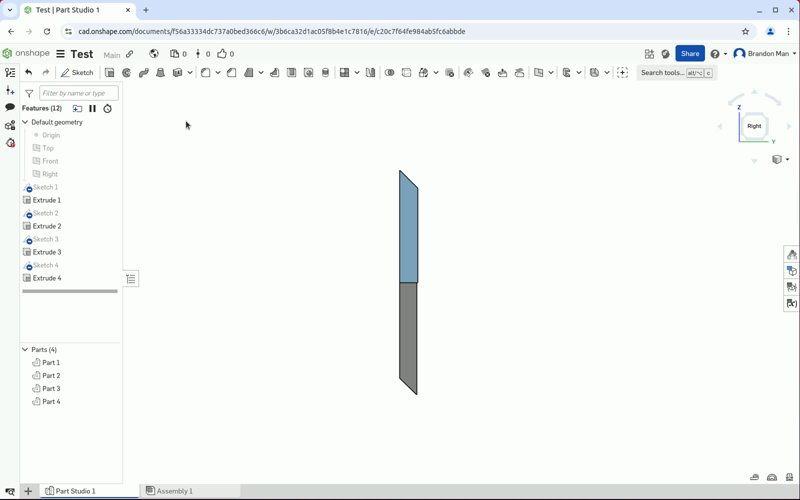
key(shift+h)
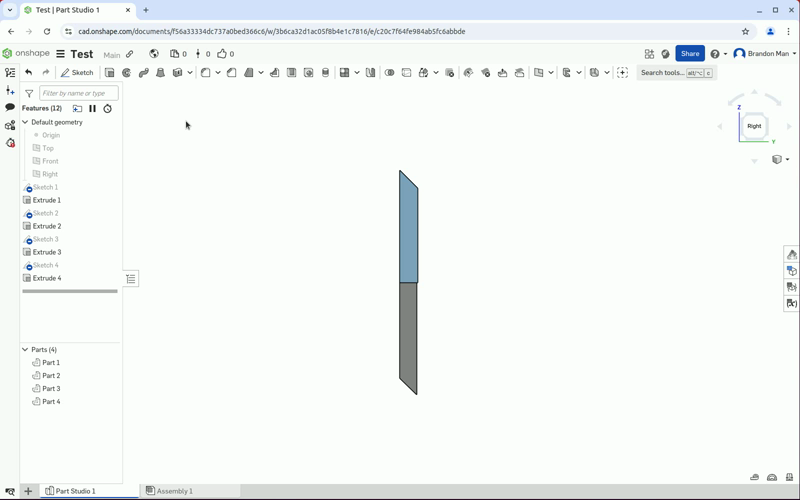
key(shift+h)
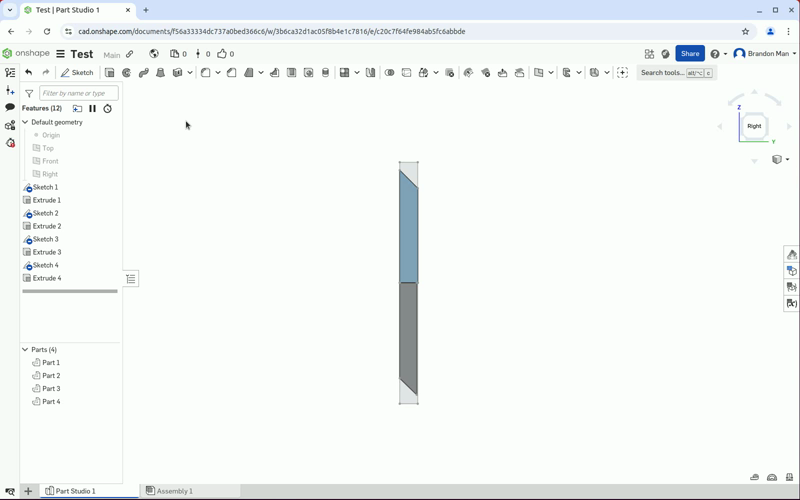
key(shift+7)
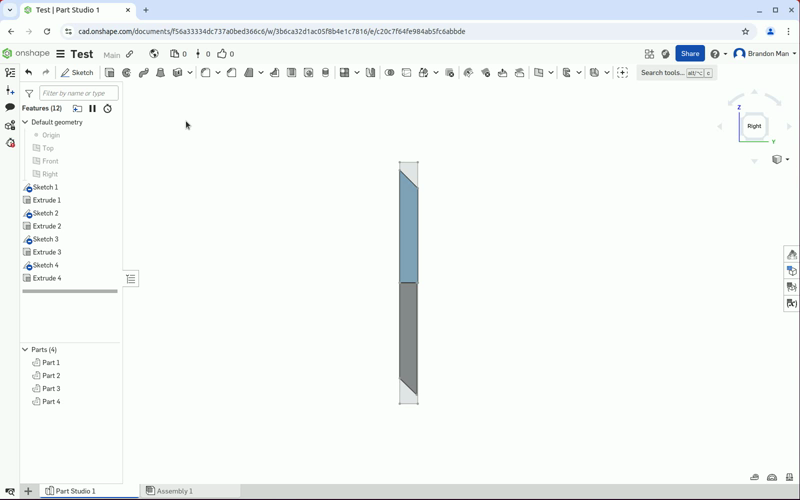
key(right, 2)
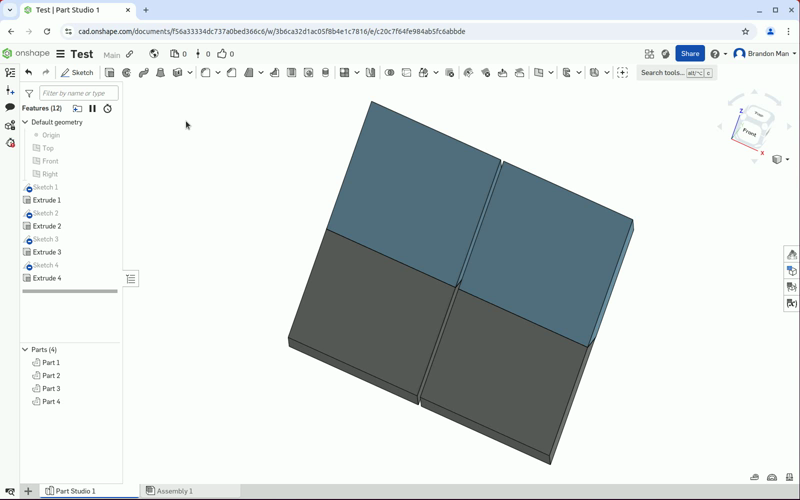
key(down, 2)
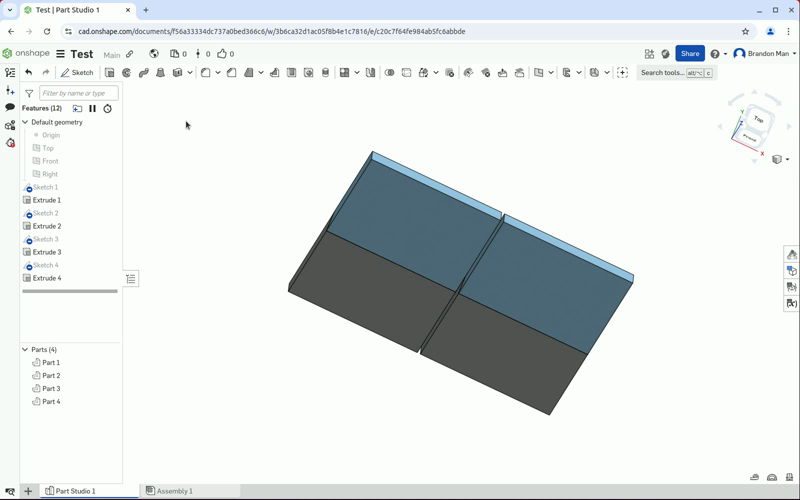
key(up, 2)
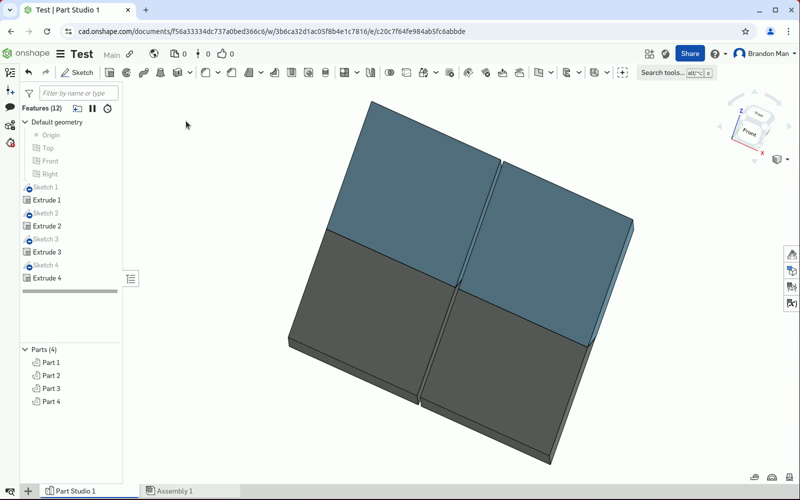
key(left, 2)
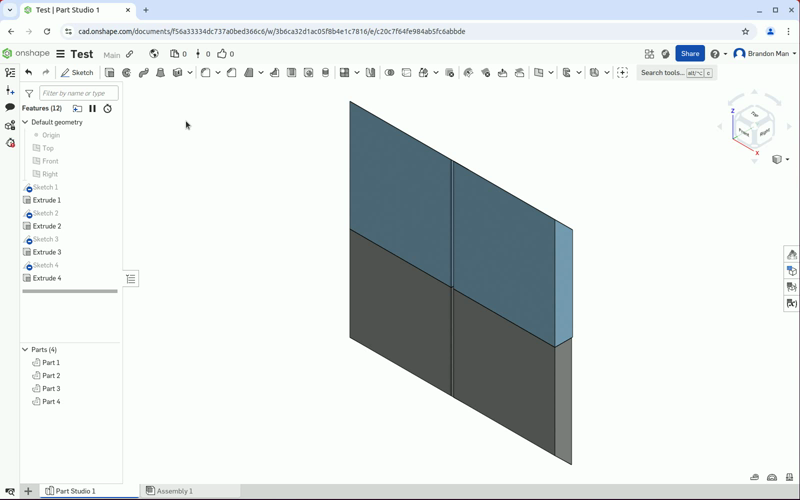
mouse_move(73, 189)
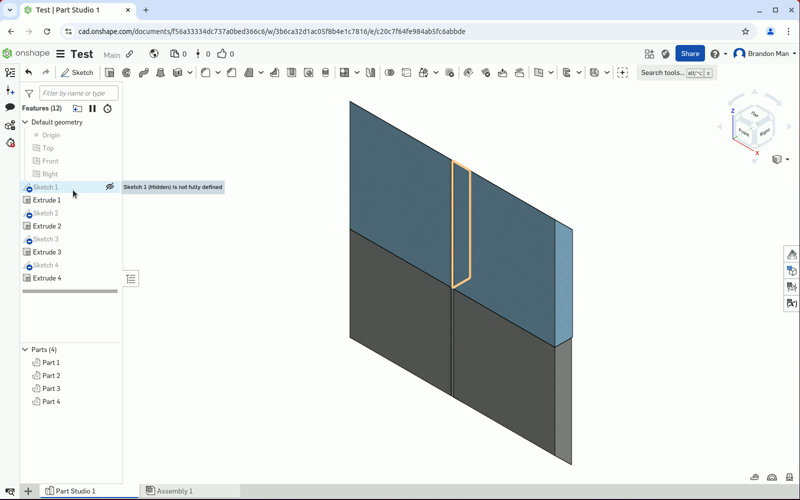
click(73, 189)